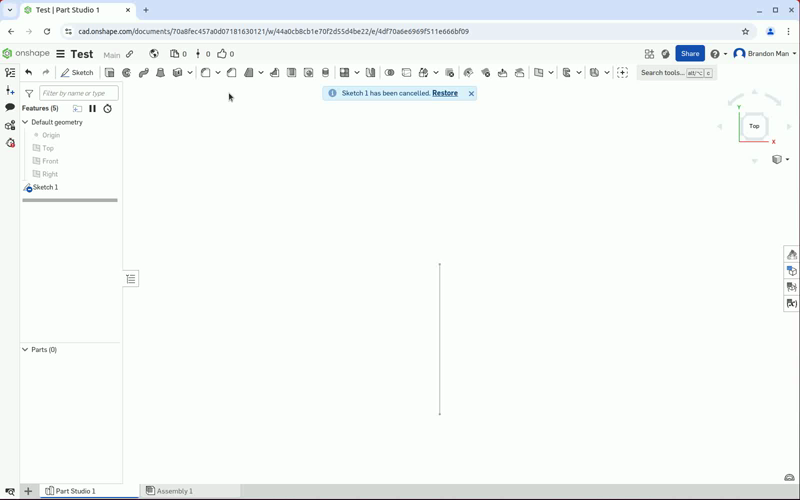
key(shift+h)
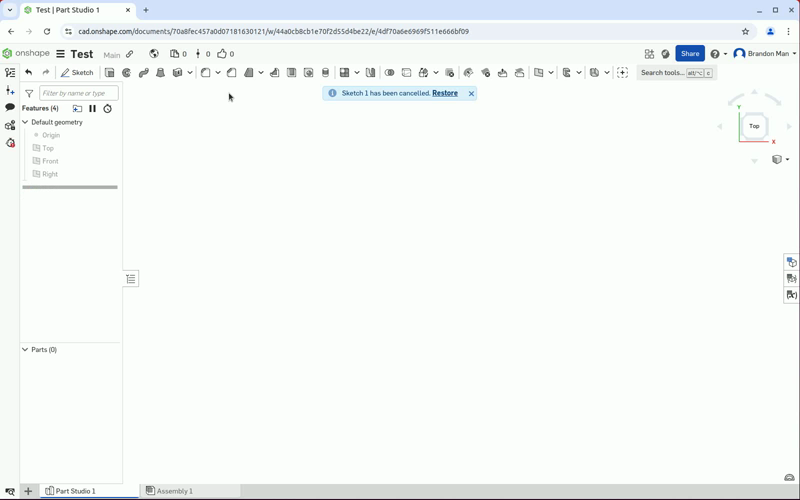
mouse_move(73, 352)
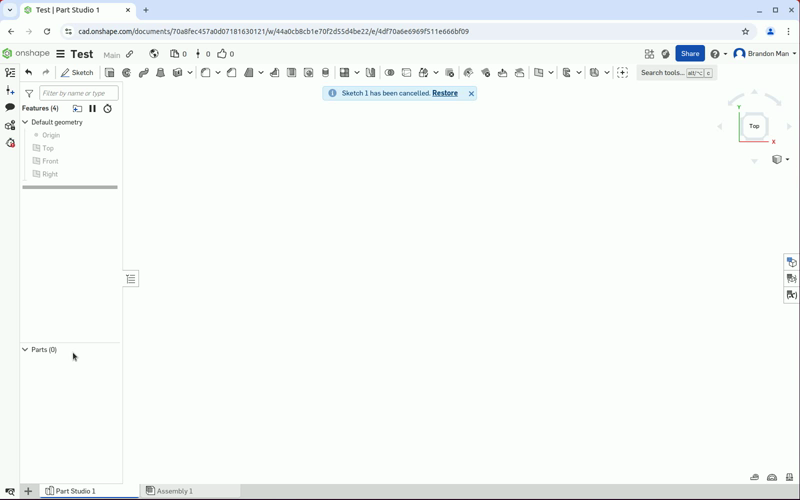
key(y)
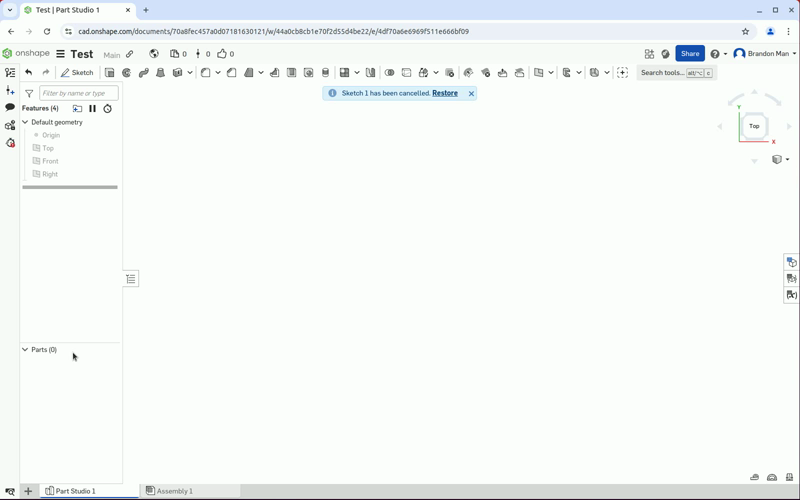
key(shift+p)
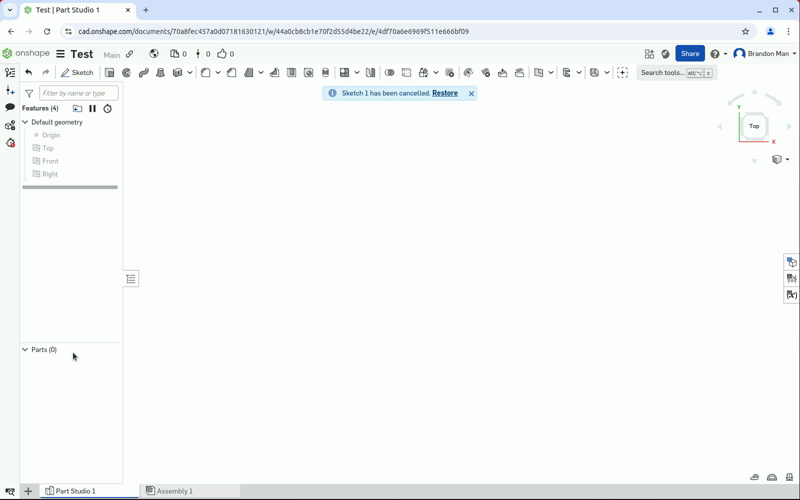
key(space)
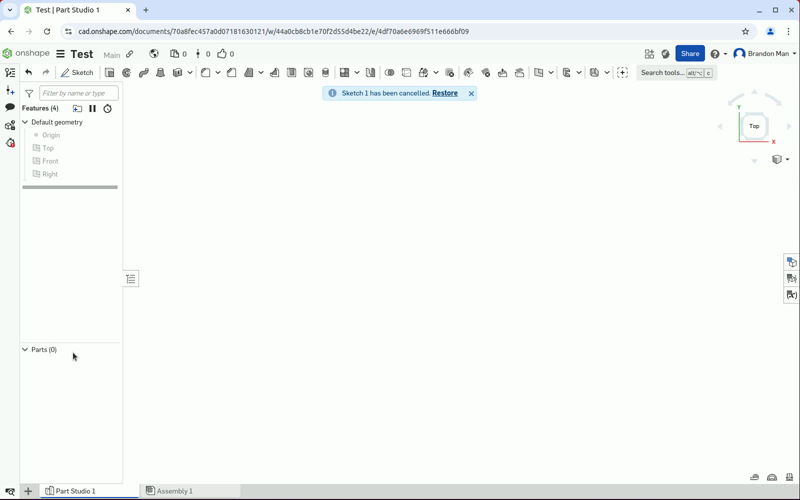
key_down(shift)
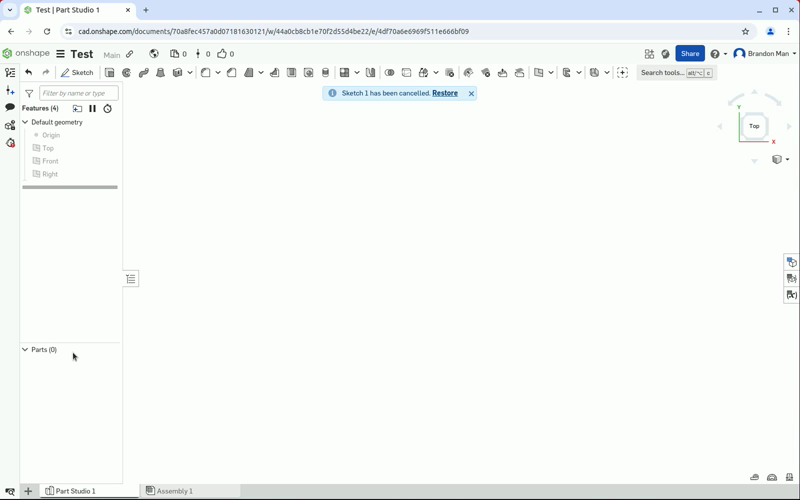
key(up)
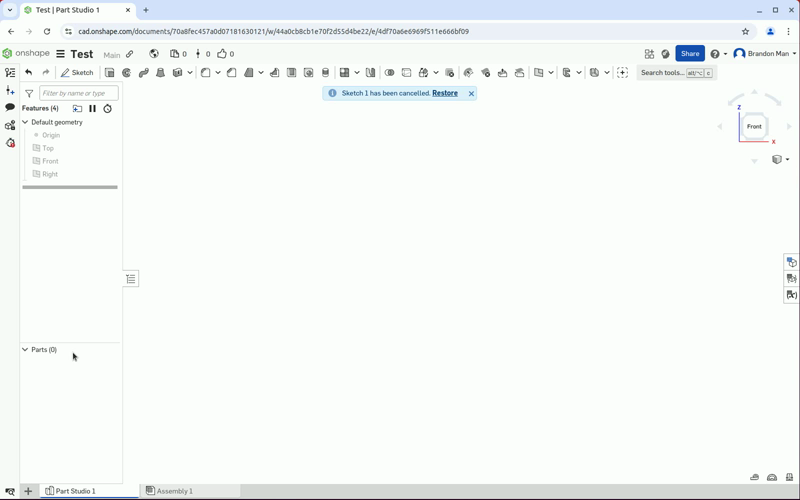
key_up(shift)
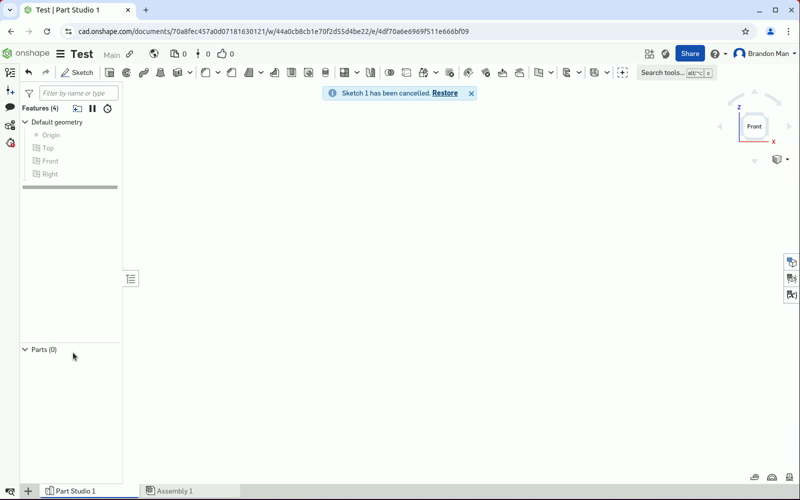
mouse_move(73, 352)
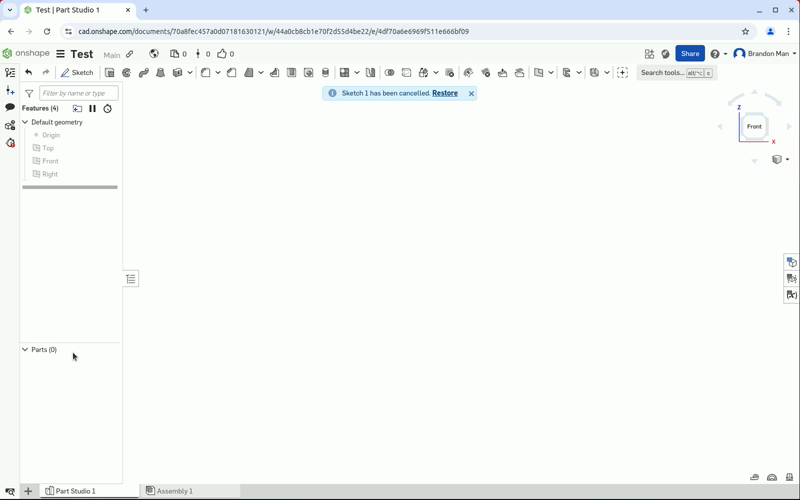
key(shift+y)
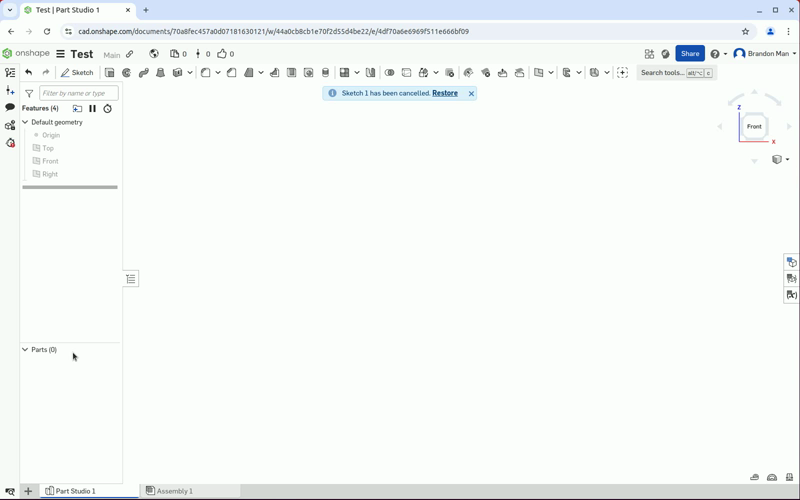
key(shift+s)
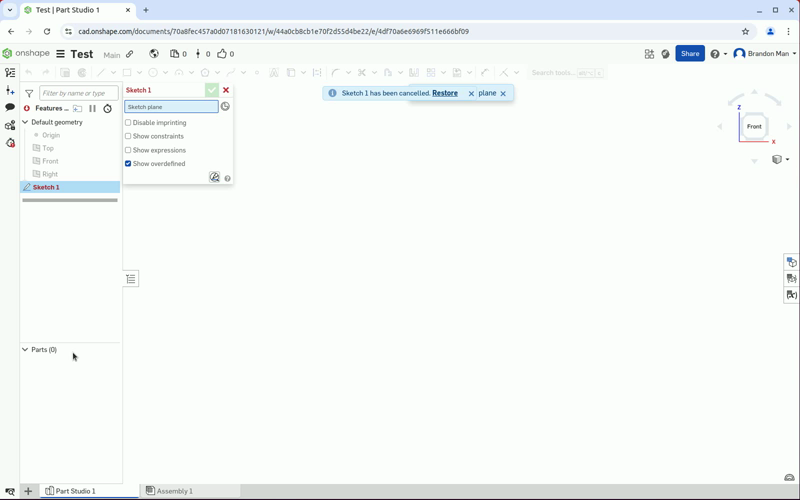
mouse_move(73, 163)
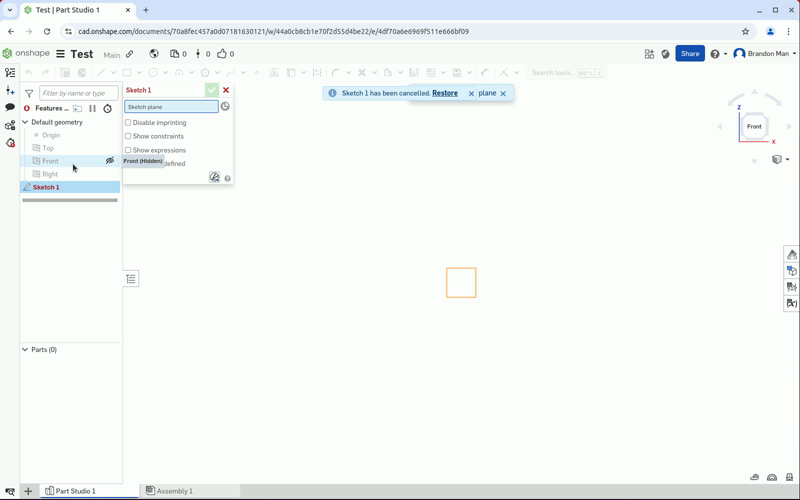
click(73, 163)
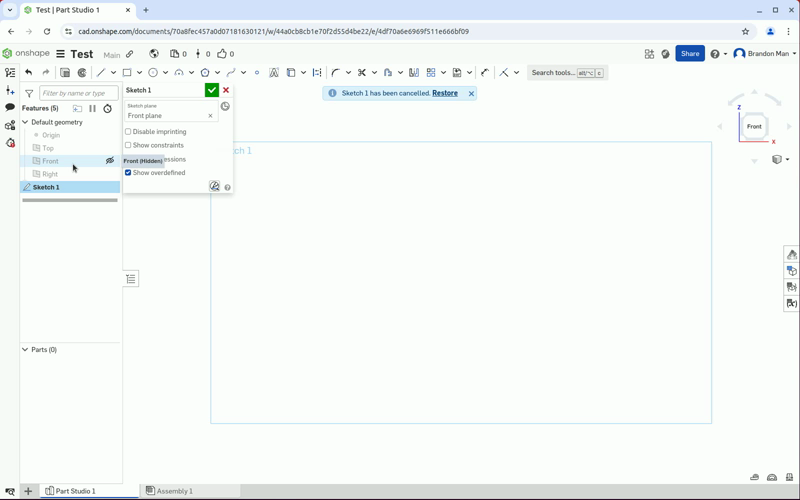
mouse_move(73, 352)
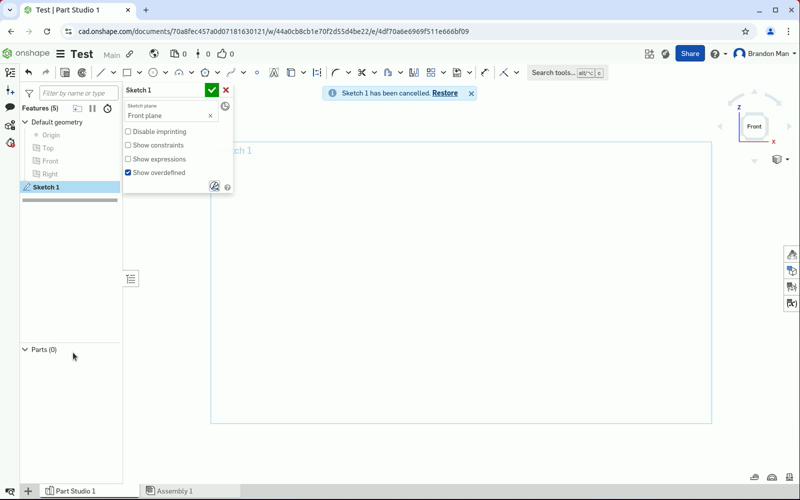
key(y)
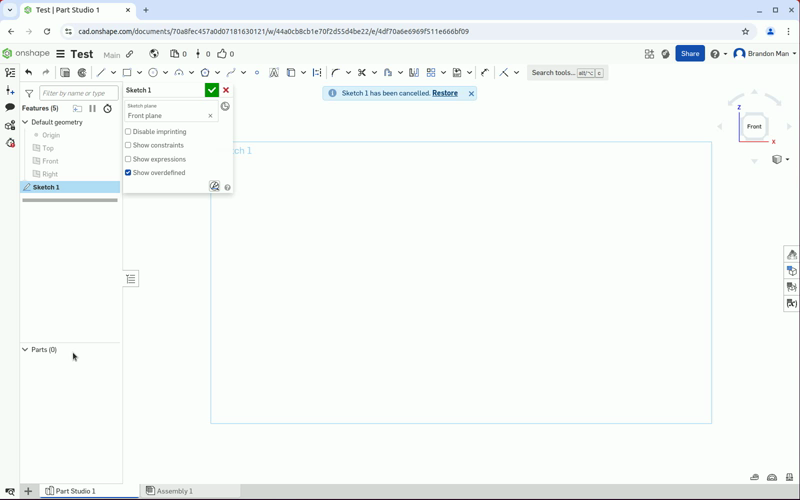
key(l)
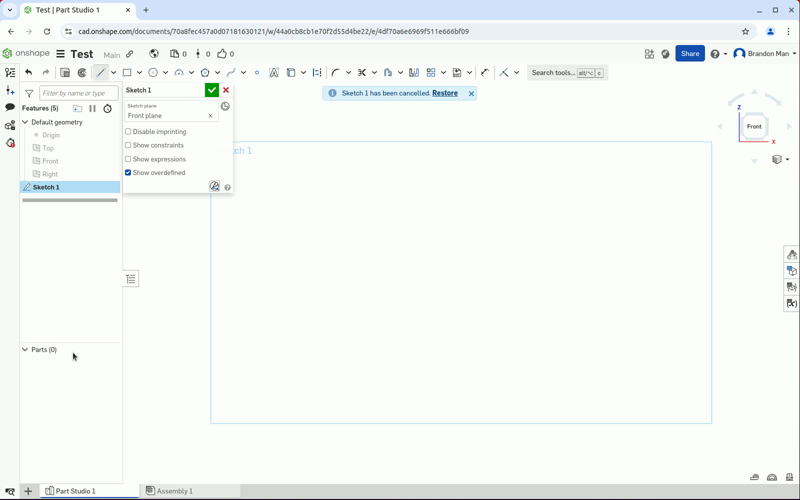
key_down(shift)
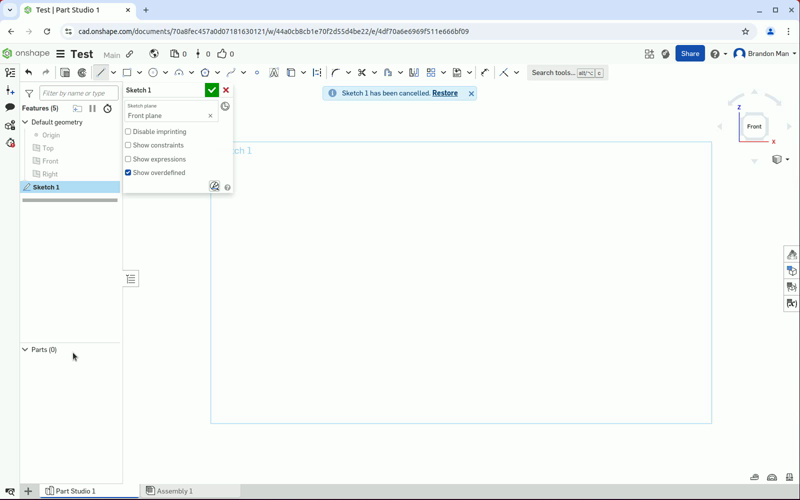
mouse_move(460, 276)
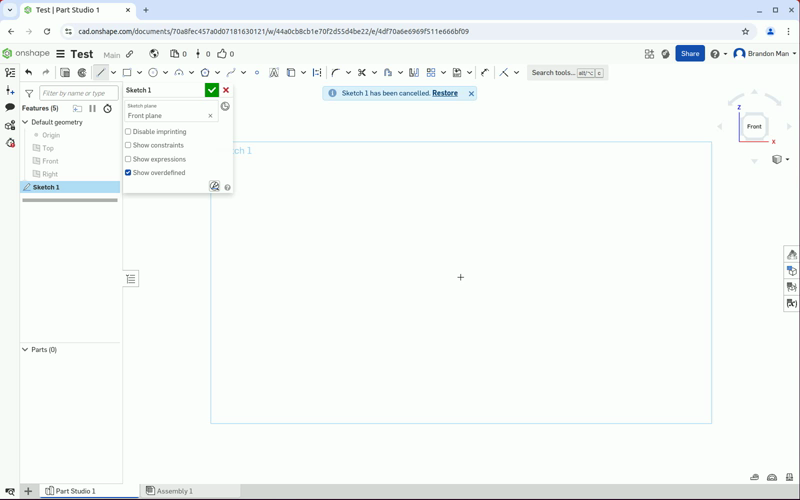
click(460, 276)
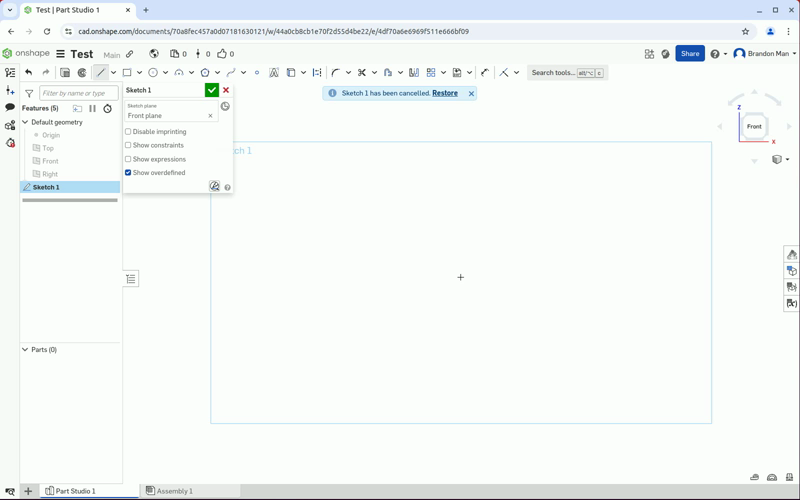
key_up(shift)
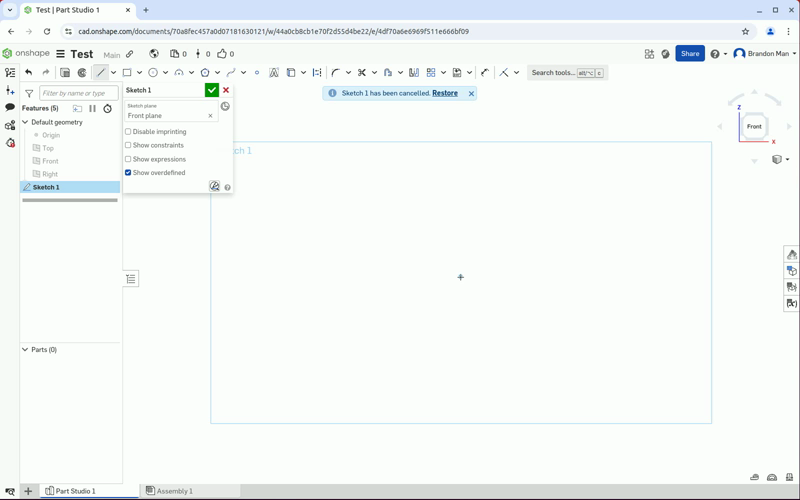
key_down(shift)
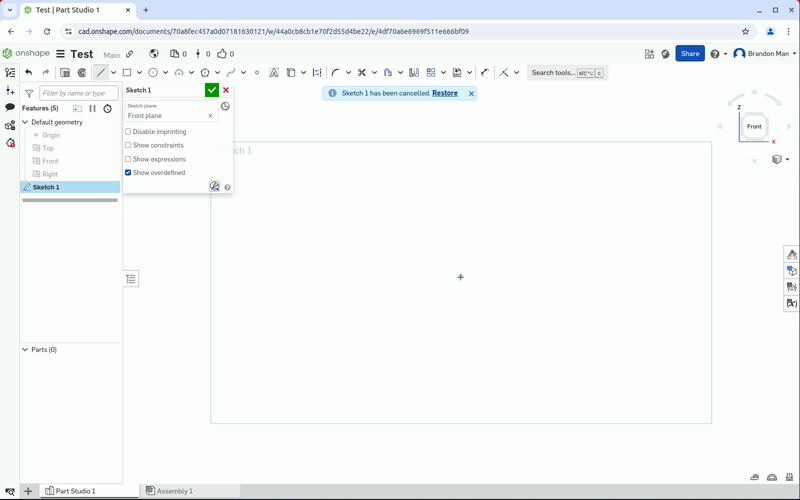
mouse_move(490, 276)
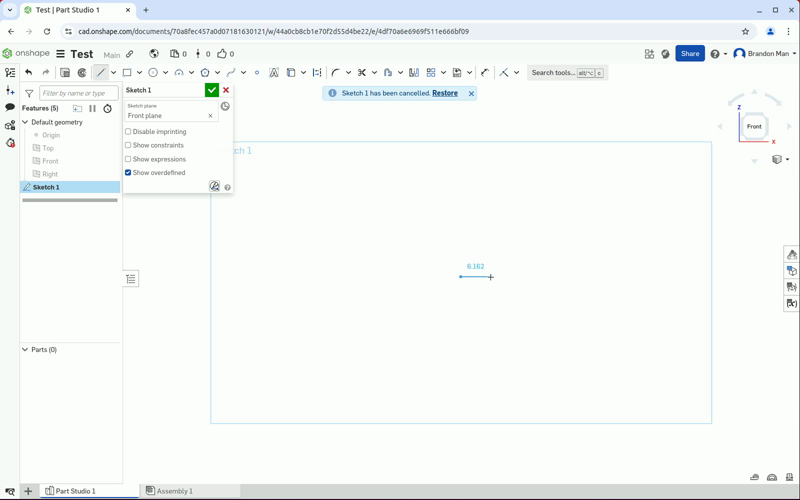
mouse_move(462, 276)
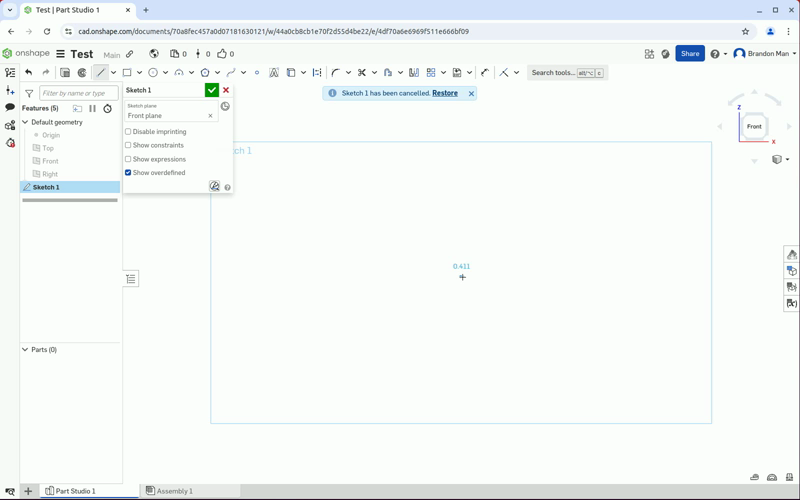
scroll(6)
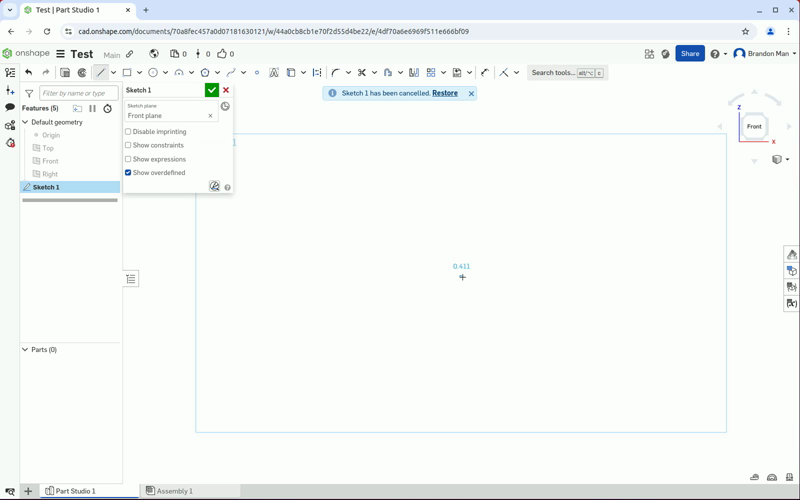
scroll(6)
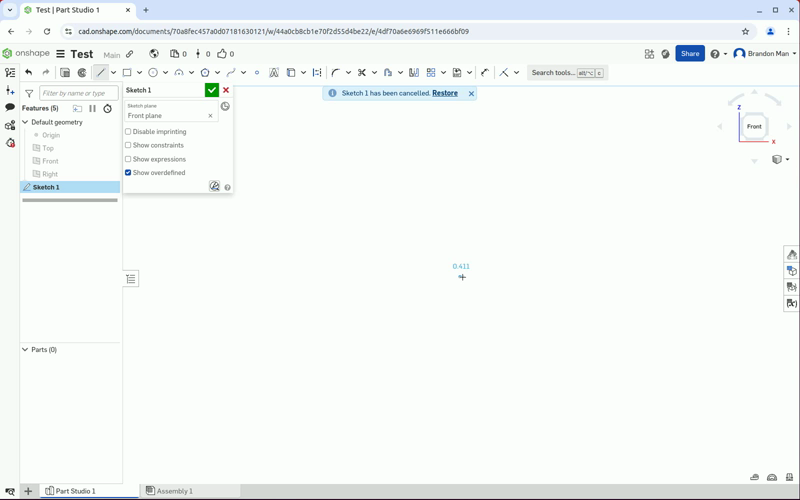
scroll(6)
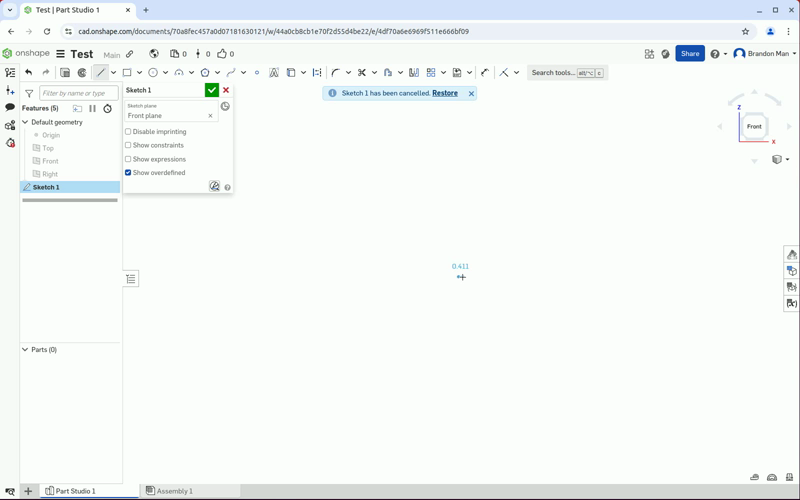
scroll(6)
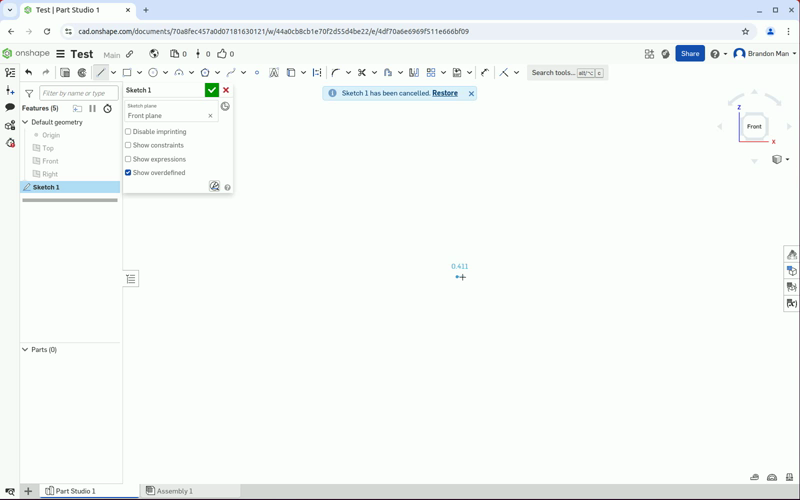
scroll(6)
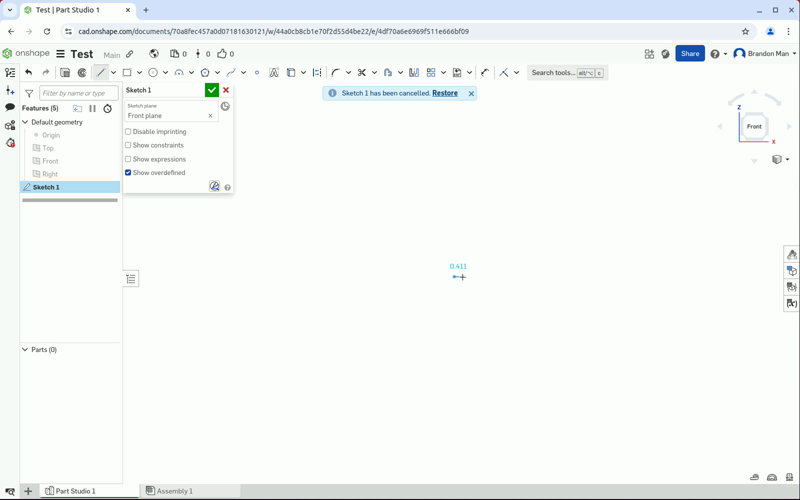
scroll(6)
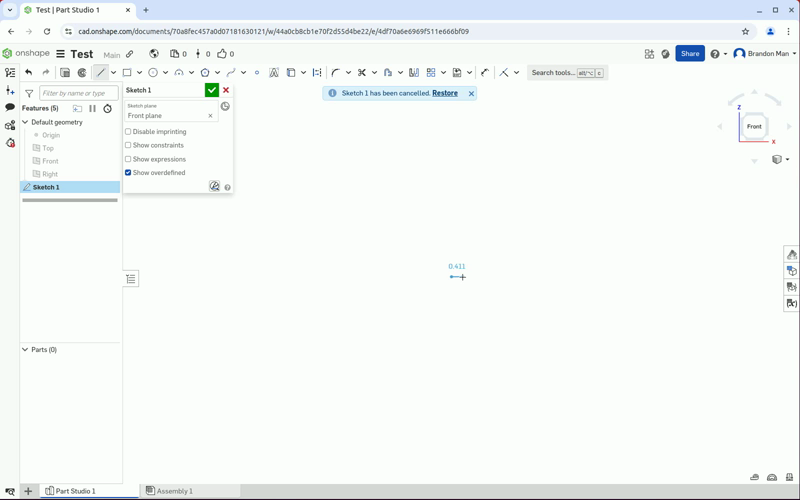
scroll(6)
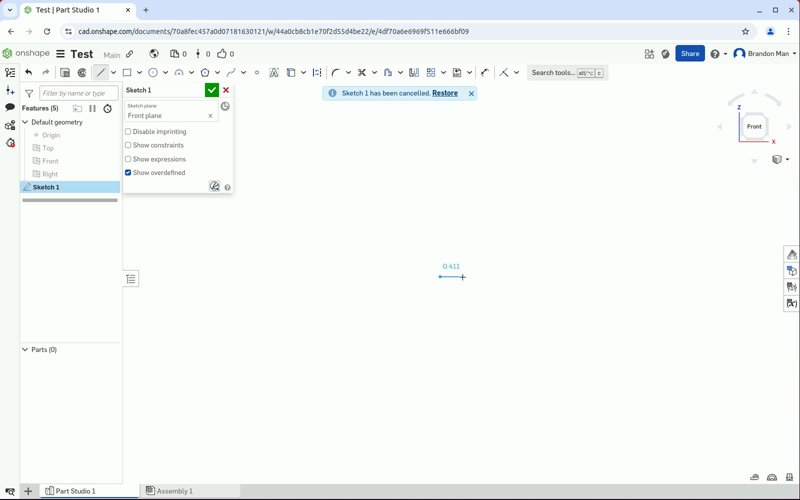
click(462, 276)
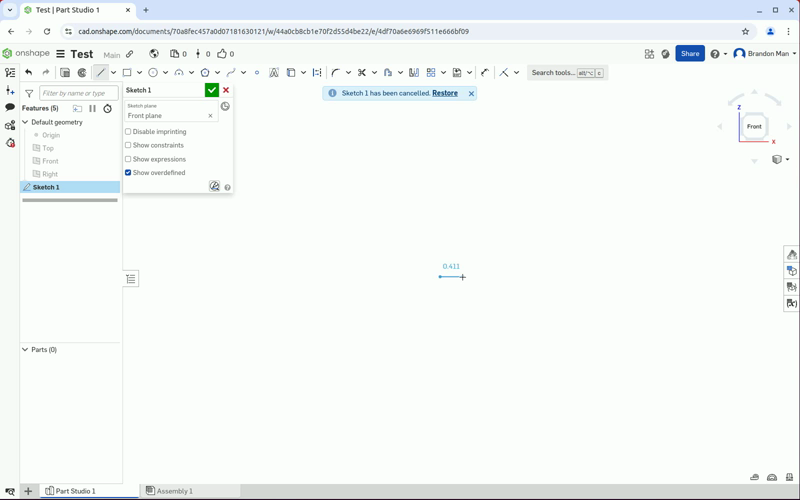
scroll(-6)
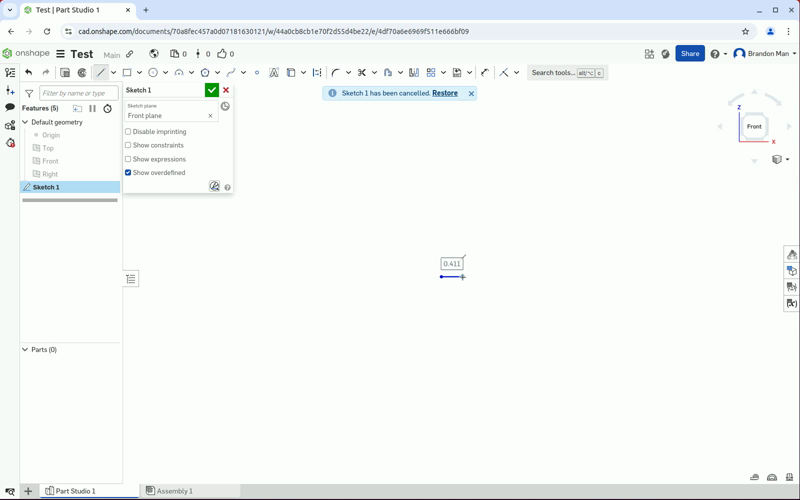
scroll(-6)
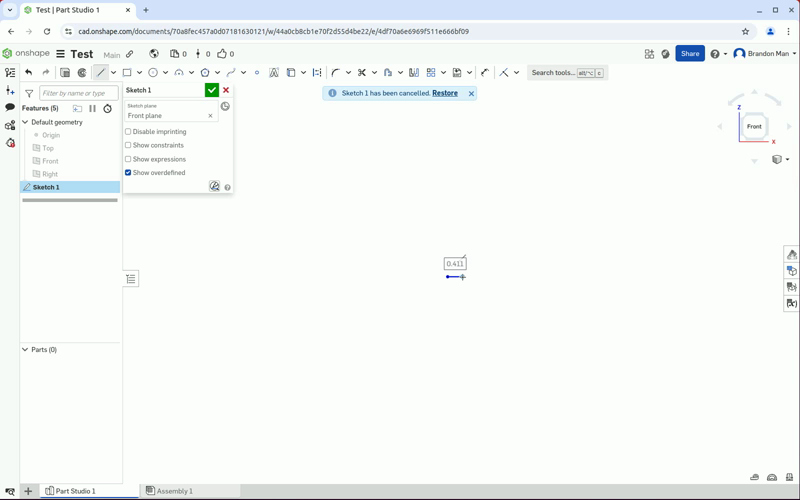
scroll(-6)
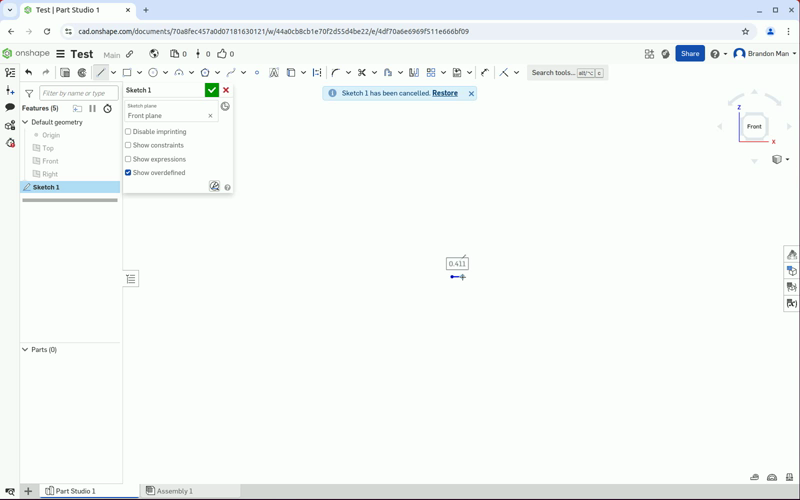
scroll(-6)
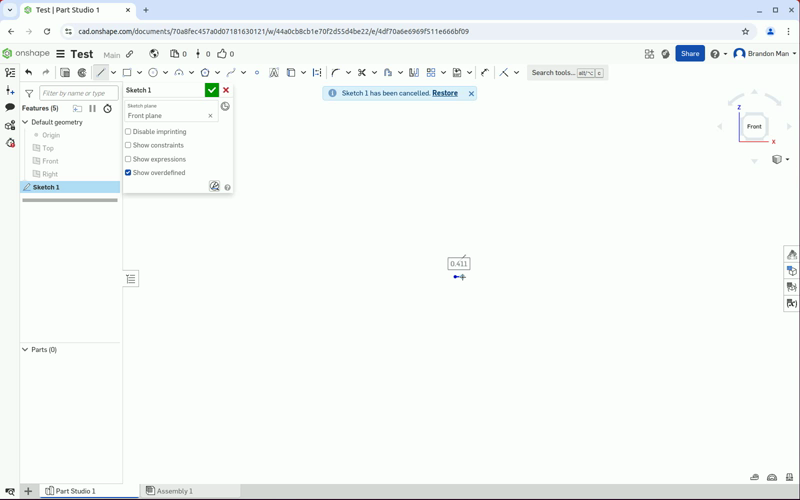
scroll(-6)
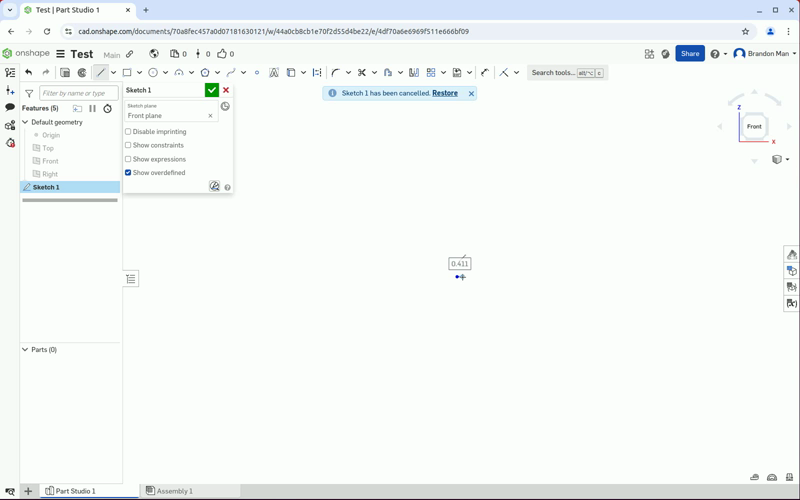
scroll(-6)
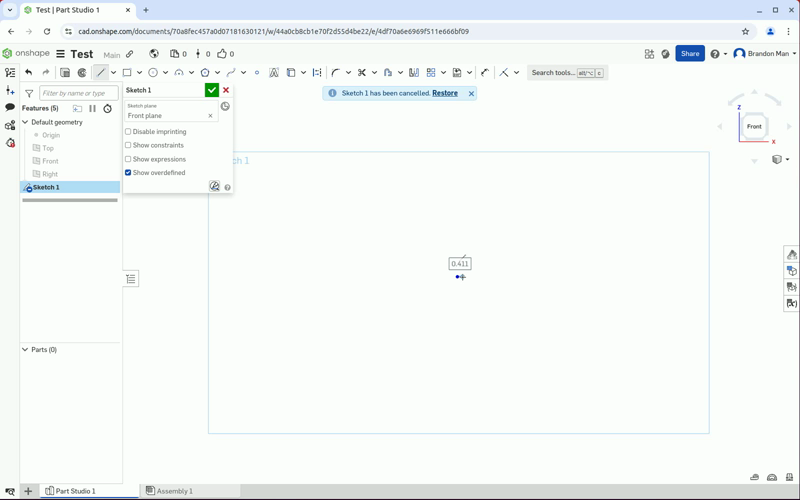
scroll(-6)
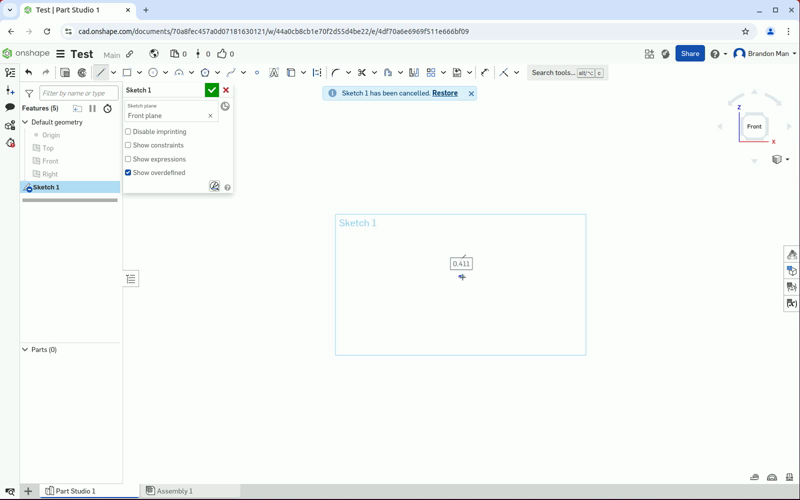
key_up(shift)
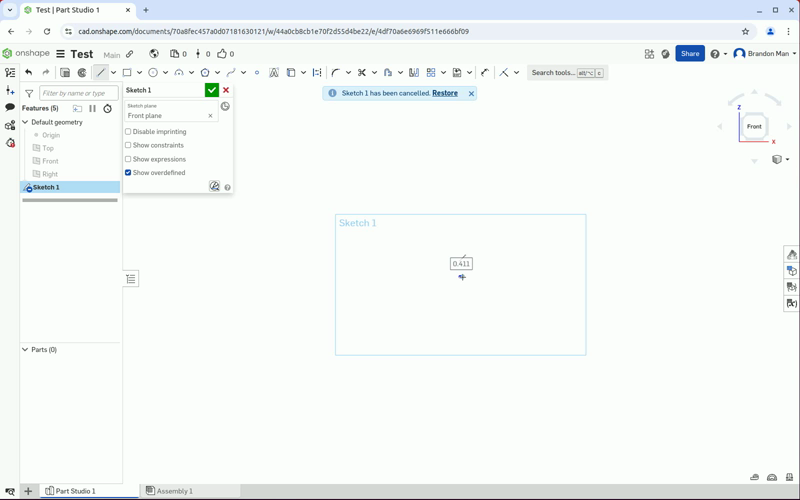
key_down(shift)
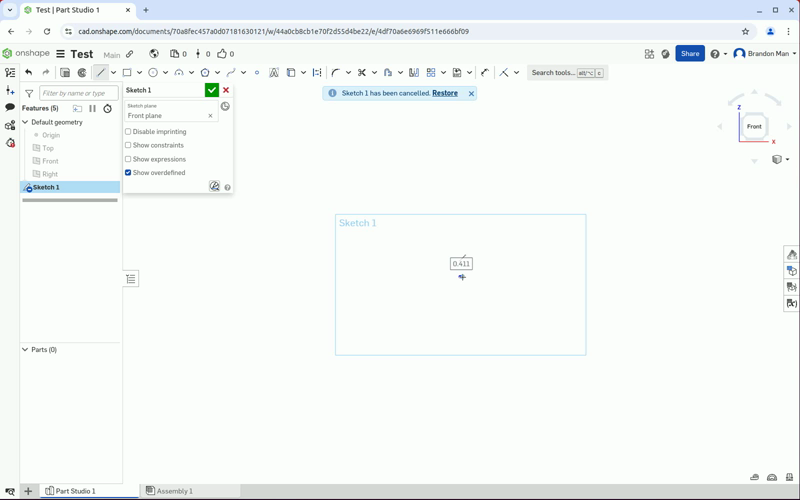
mouse_move(492, 276)
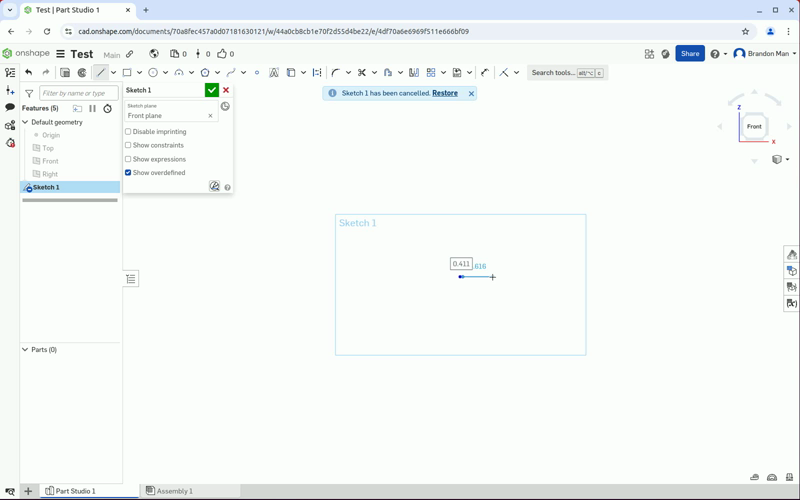
mouse_move(462, 257)
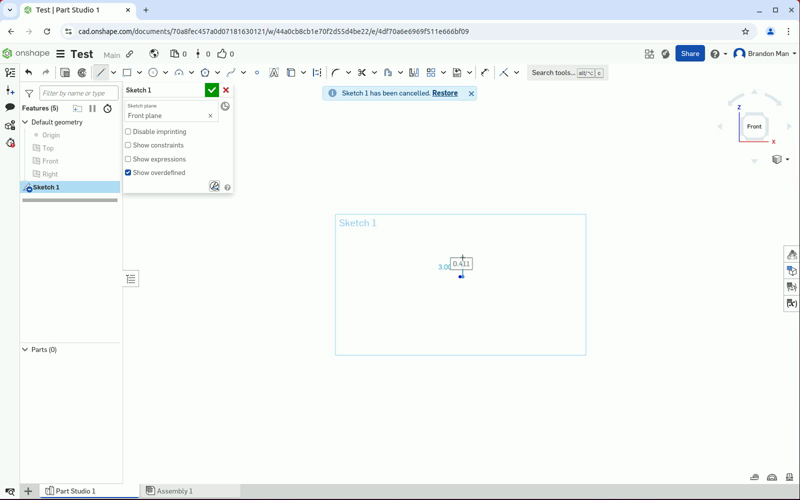
click(462, 257)
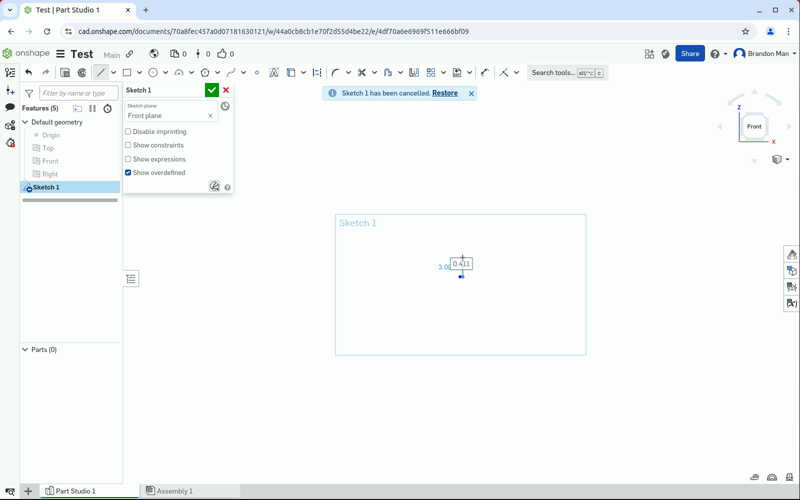
key_up(shift)
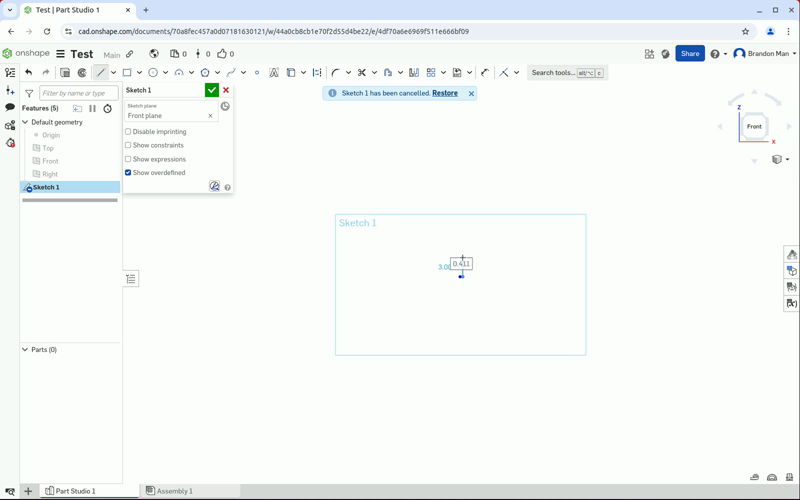
key_down(shift)
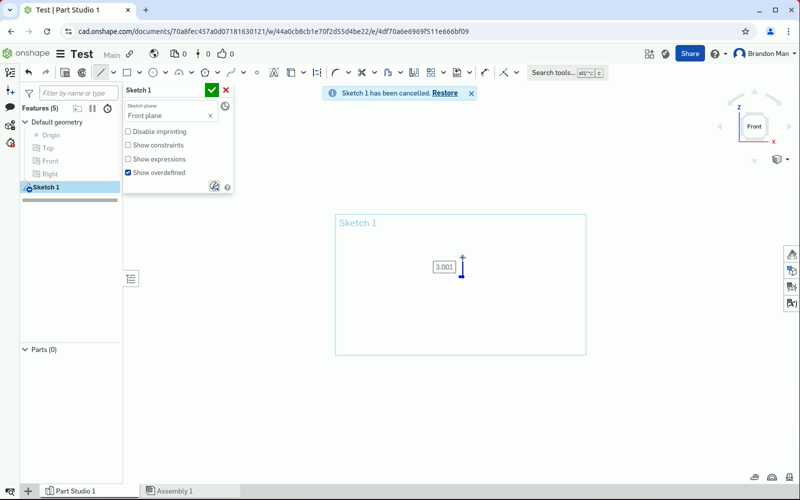
mouse_move(492, 257)
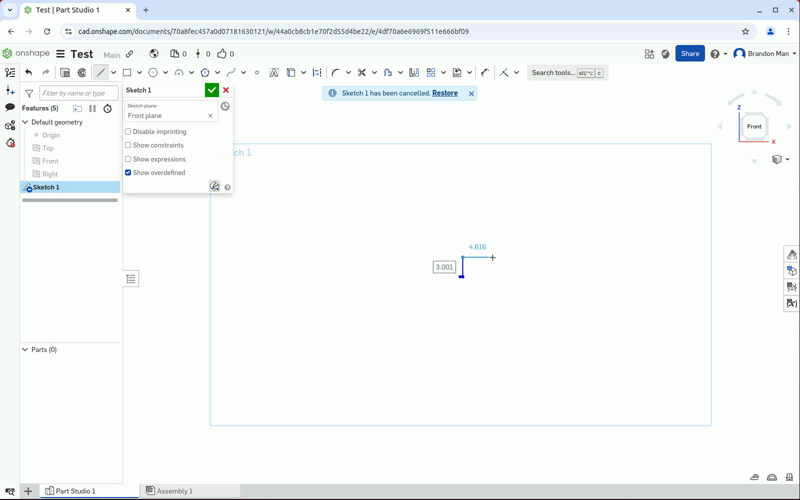
mouse_move(460, 257)
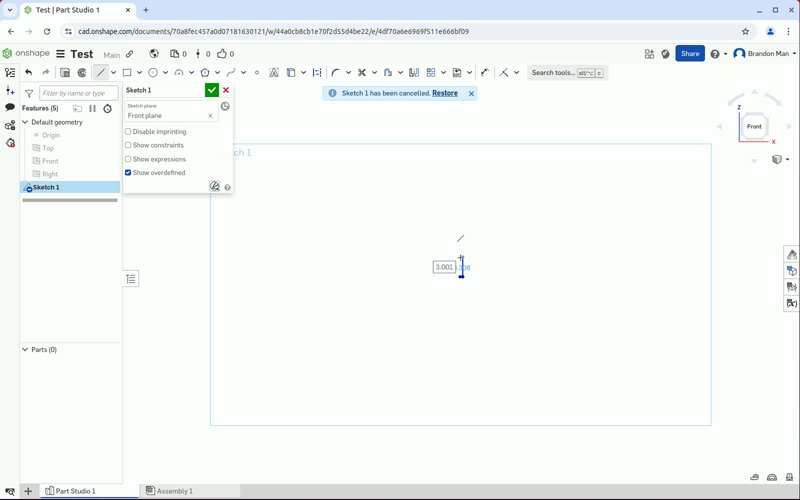
scroll(6)
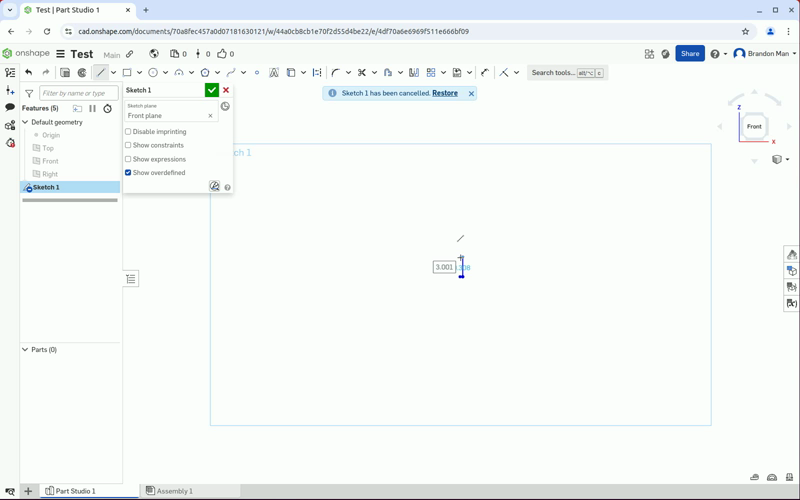
scroll(6)
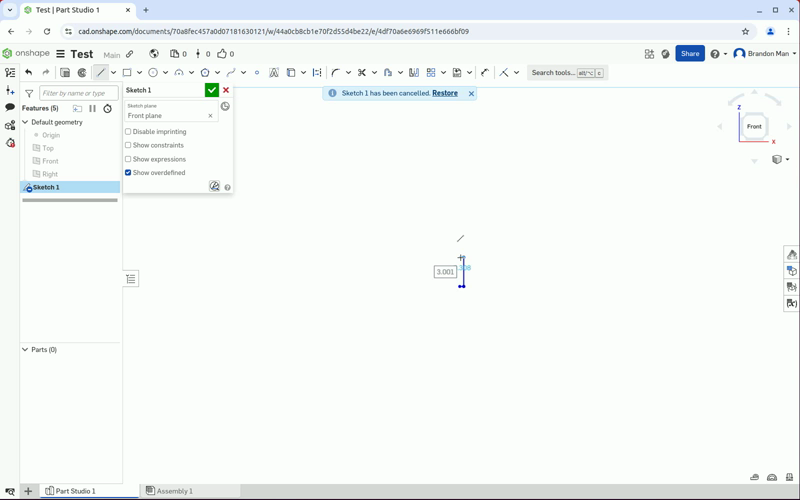
scroll(6)
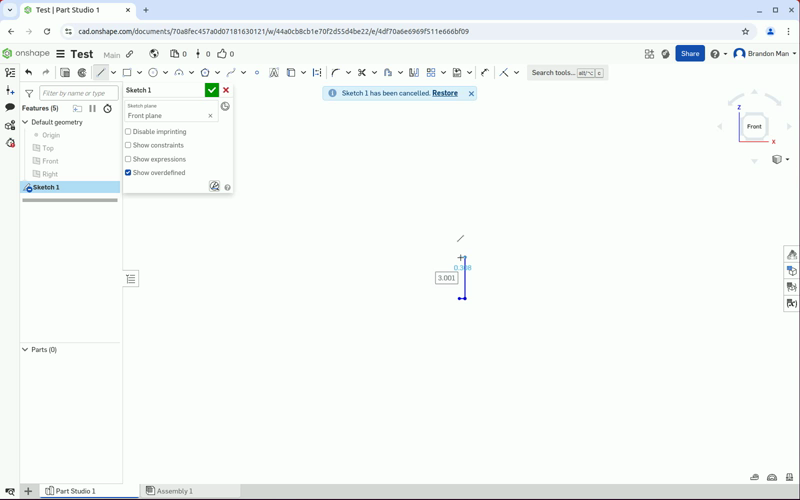
scroll(6)
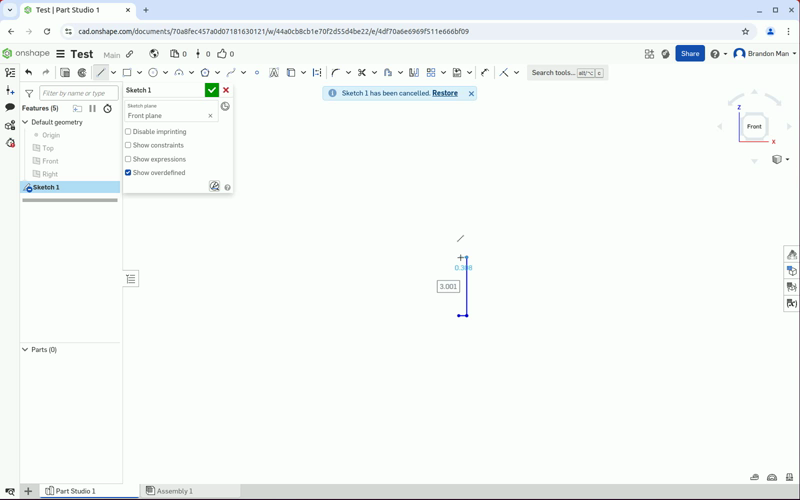
scroll(6)
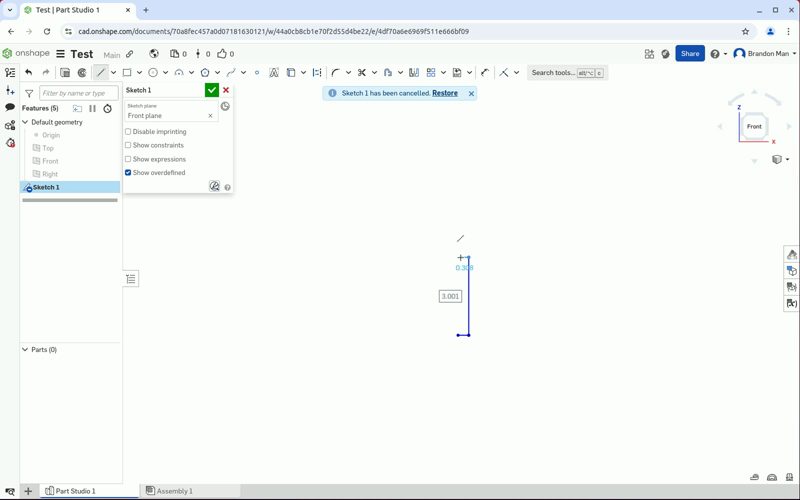
scroll(6)
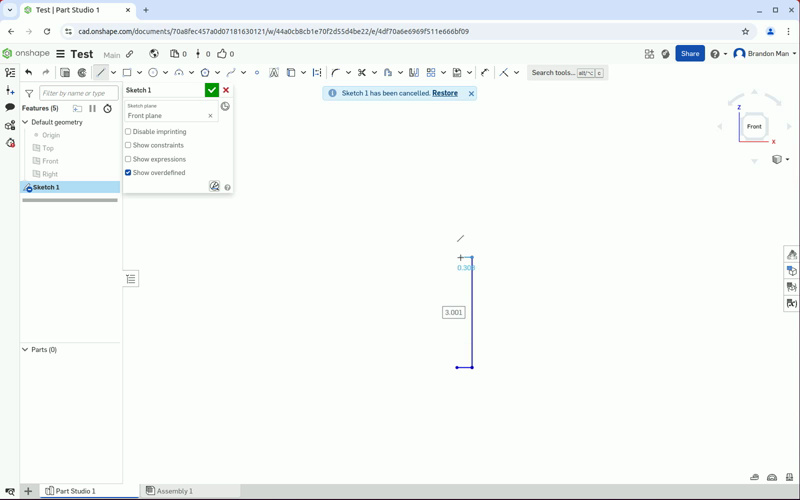
scroll(6)
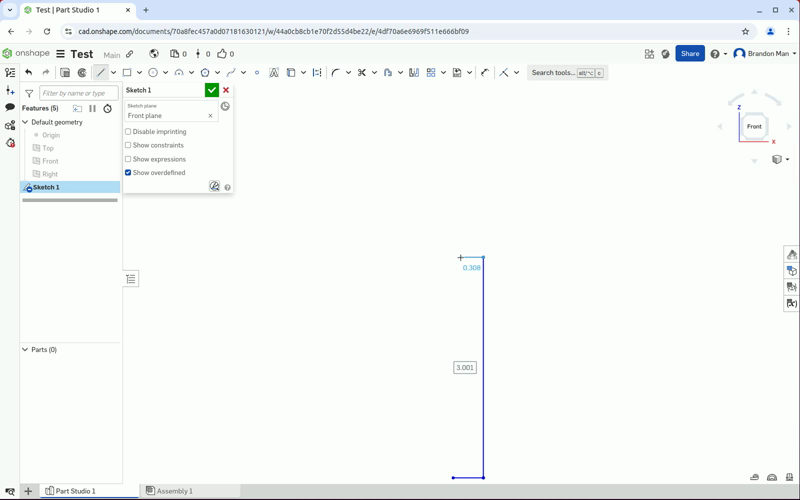
click(460, 257)
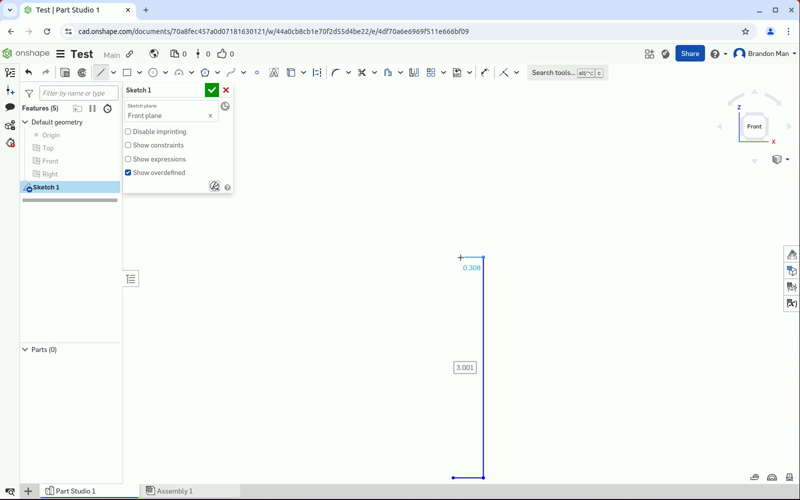
scroll(-6)
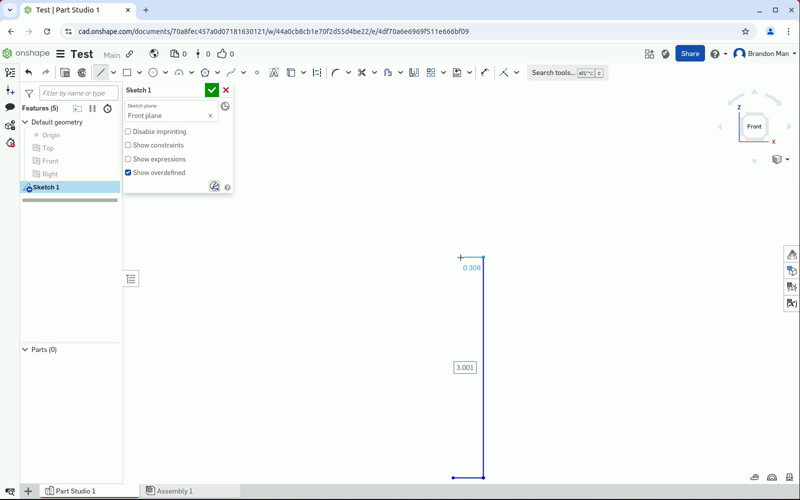
scroll(-6)
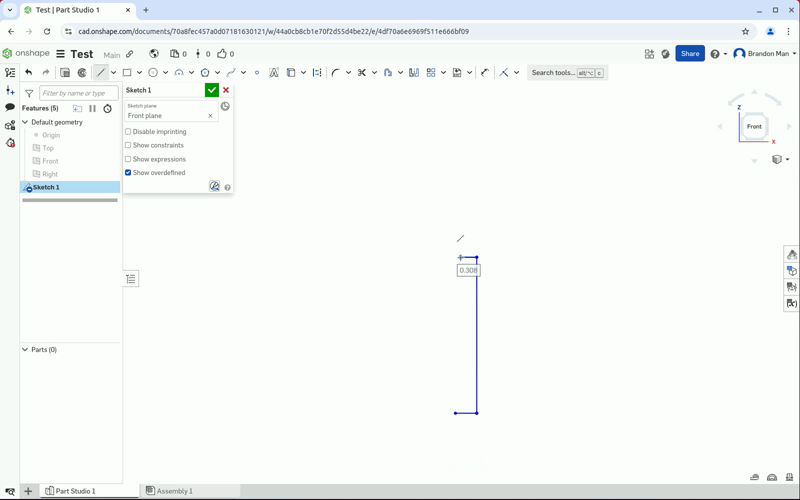
scroll(-6)
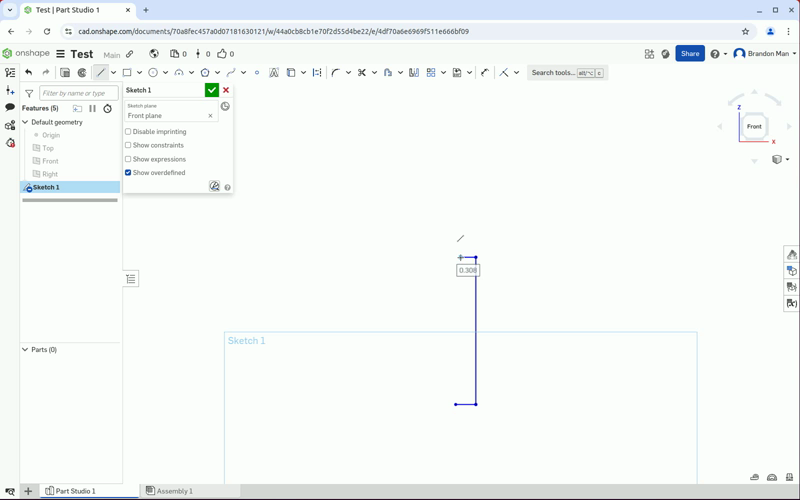
scroll(-6)
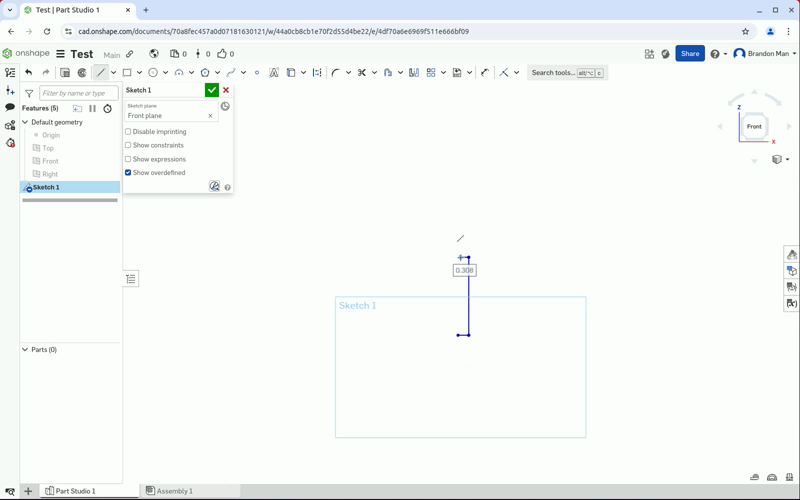
scroll(-6)
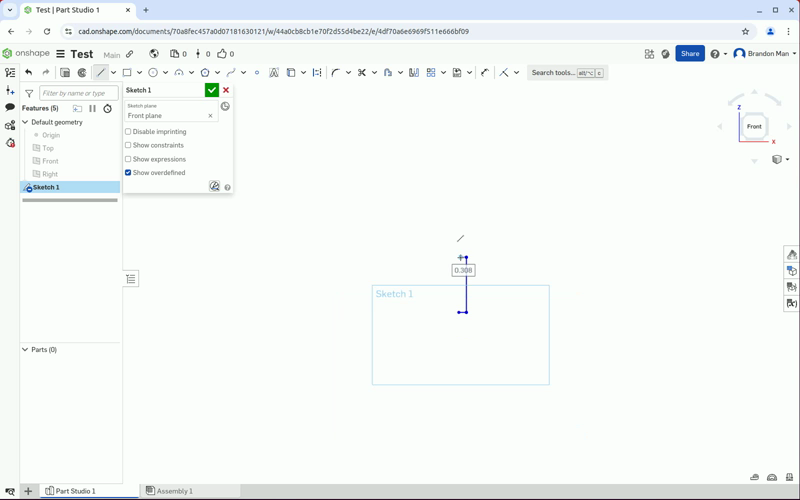
scroll(-6)
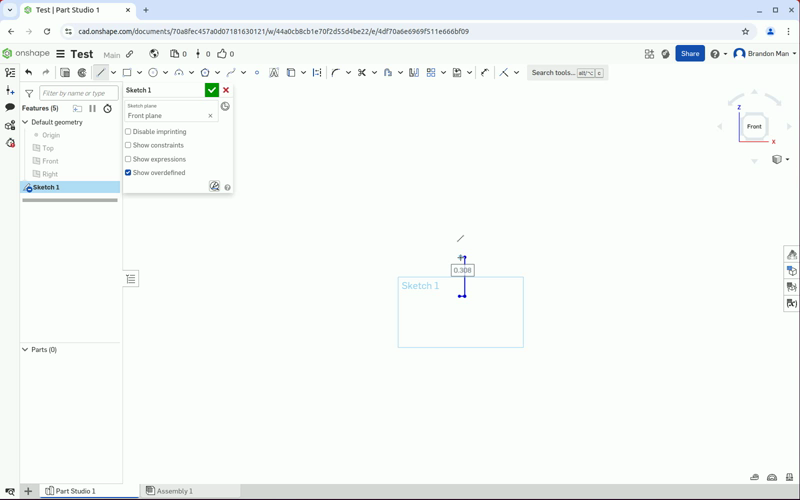
scroll(-6)
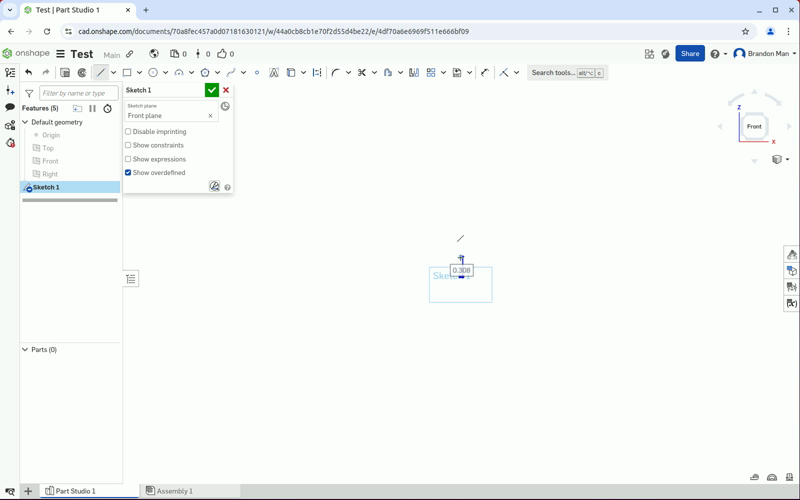
key_up(shift)
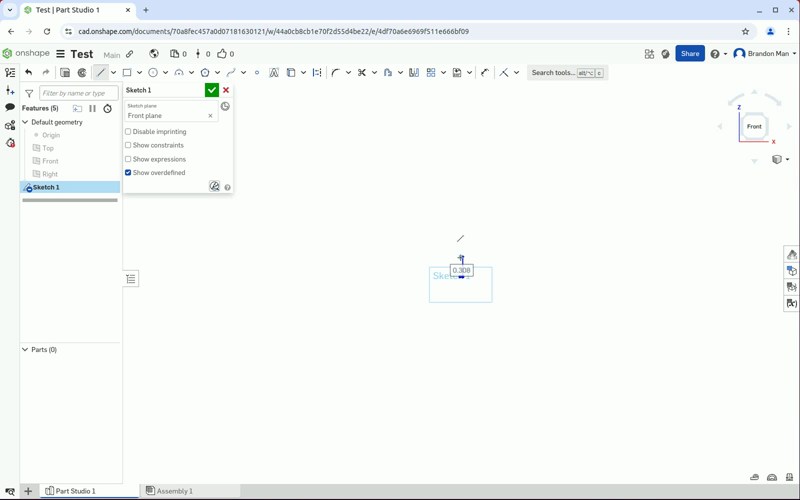
mouse_move(490, 257)
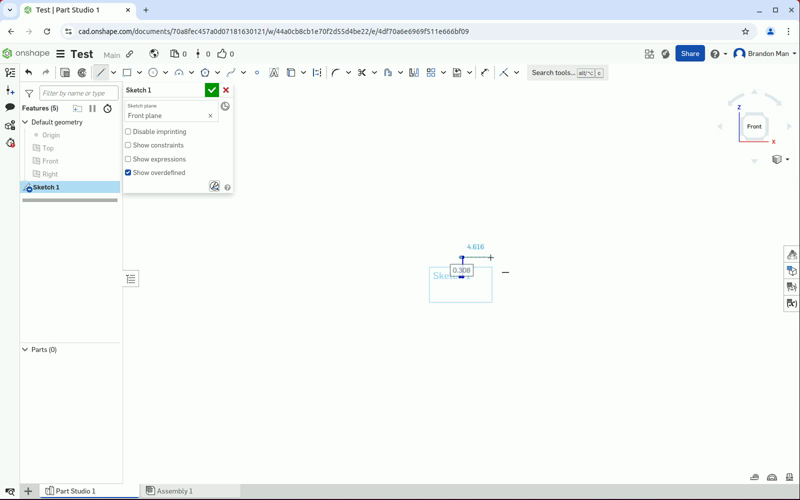
key_down(shift)
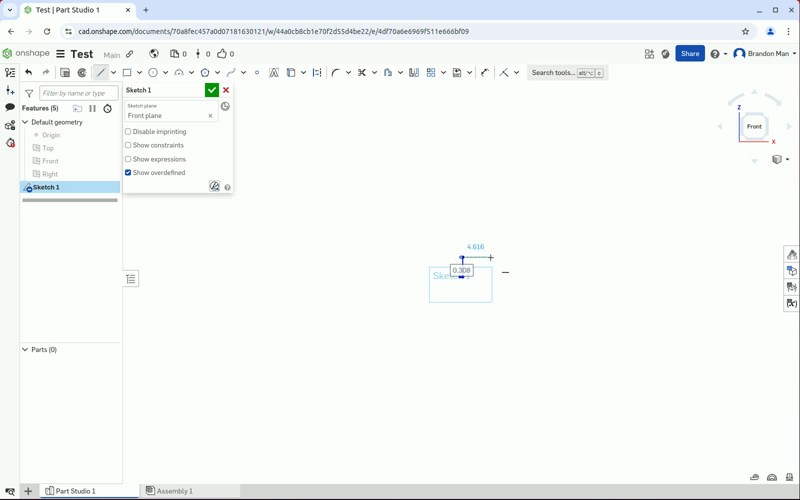
mouse_move(460, 276)
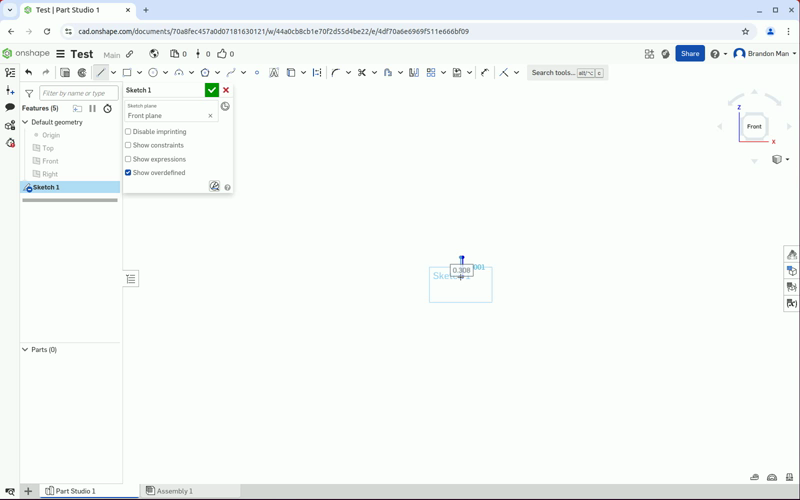
scroll(6)
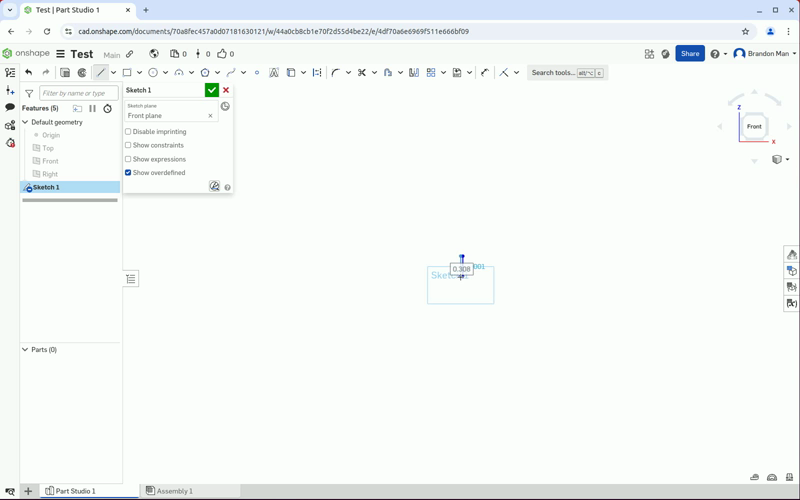
scroll(6)
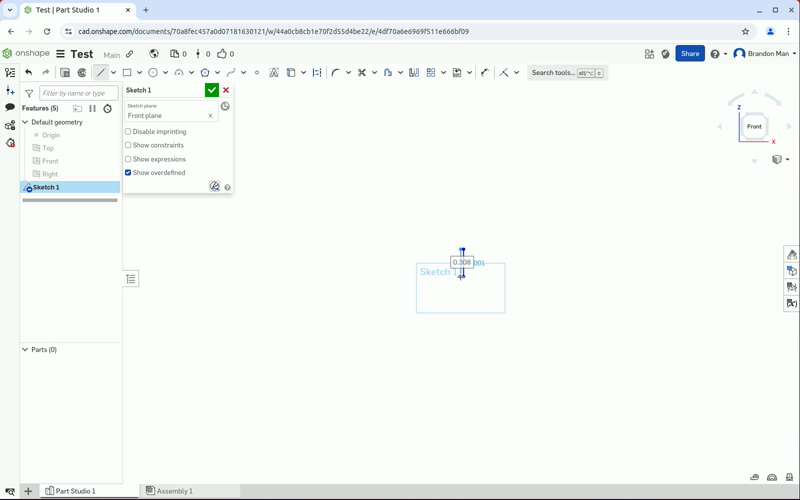
scroll(6)
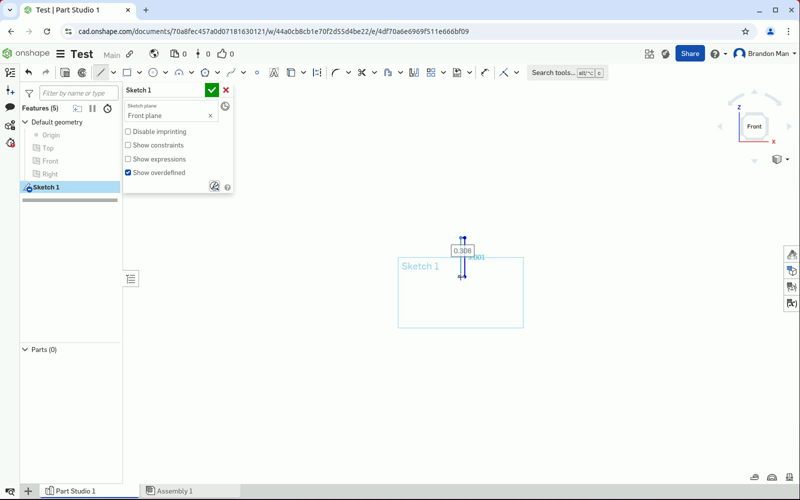
scroll(6)
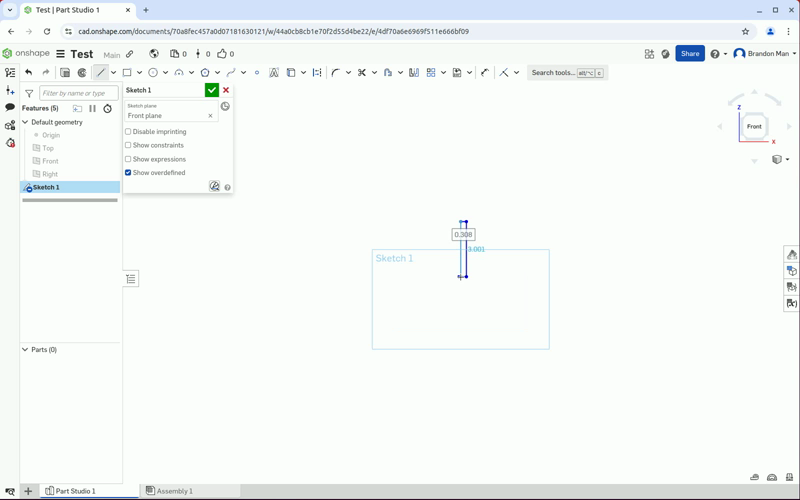
scroll(6)
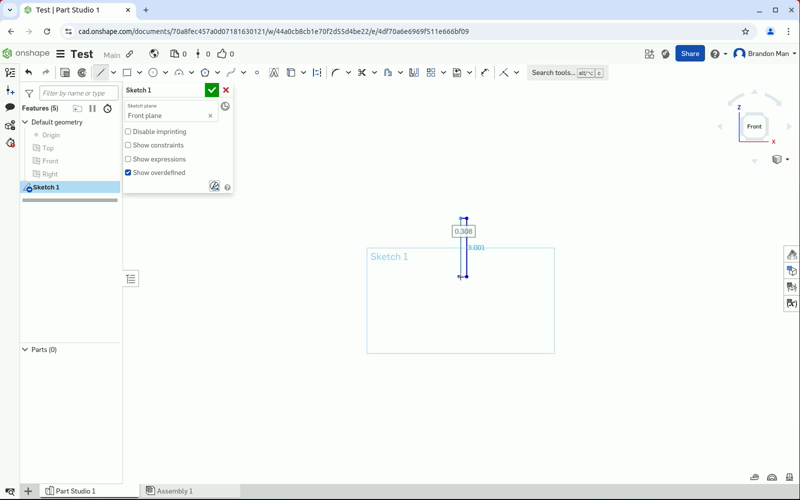
scroll(6)
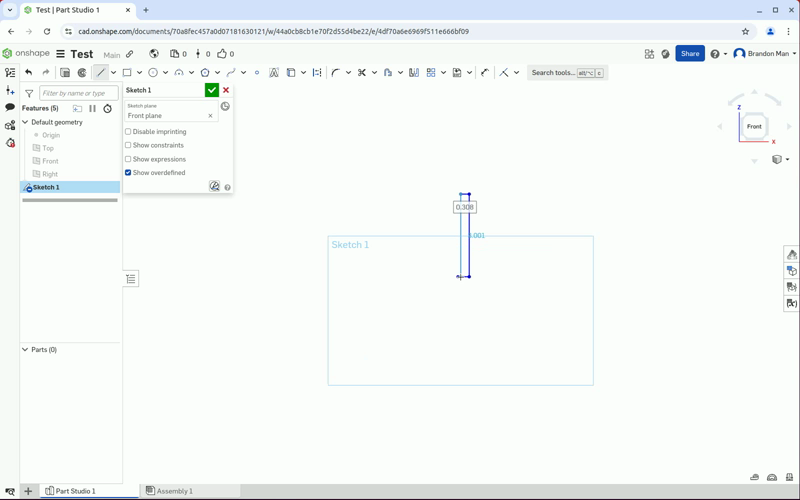
scroll(6)
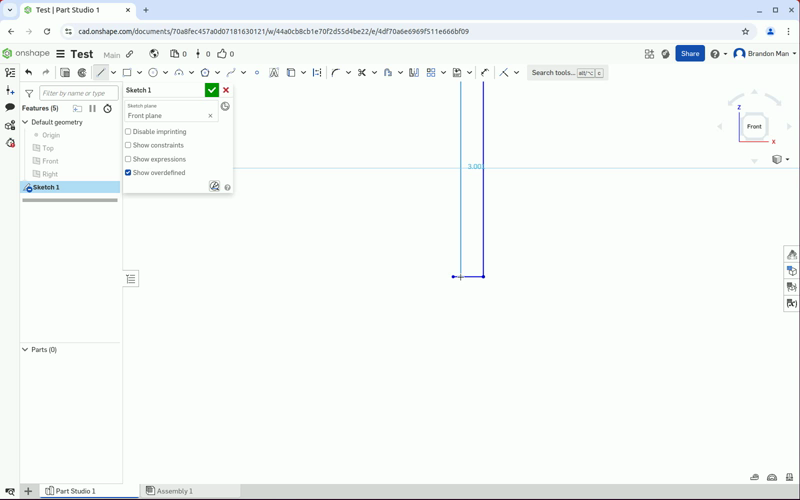
key_up(shift)
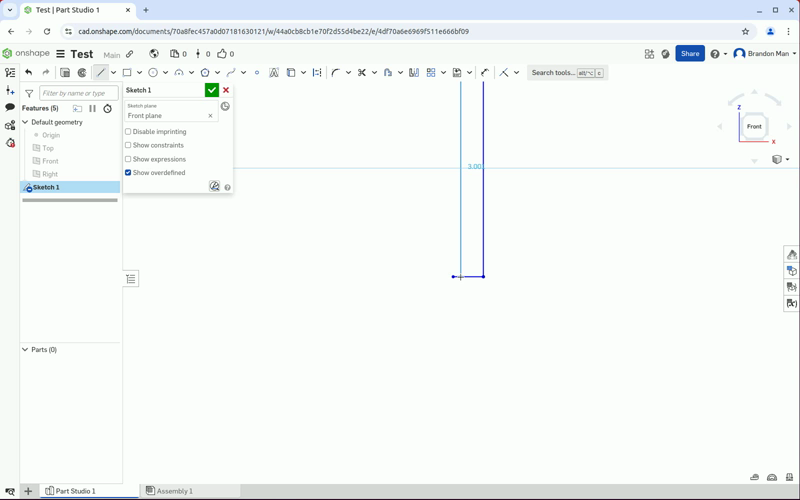
click(460, 276)
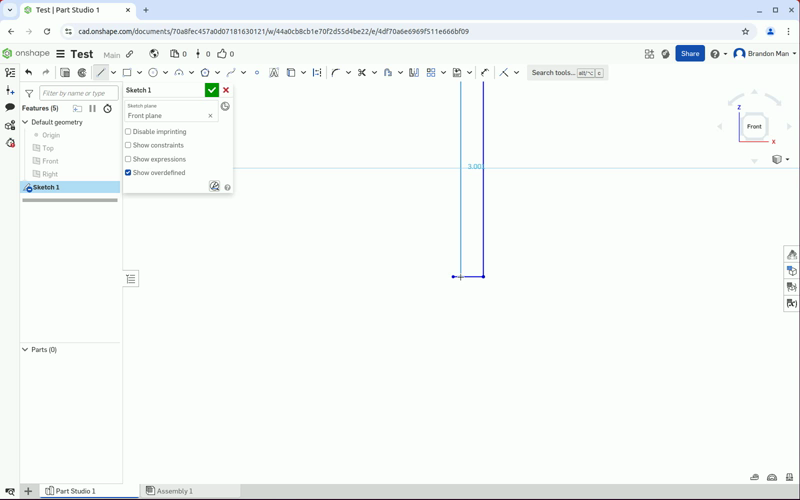
scroll(-6)
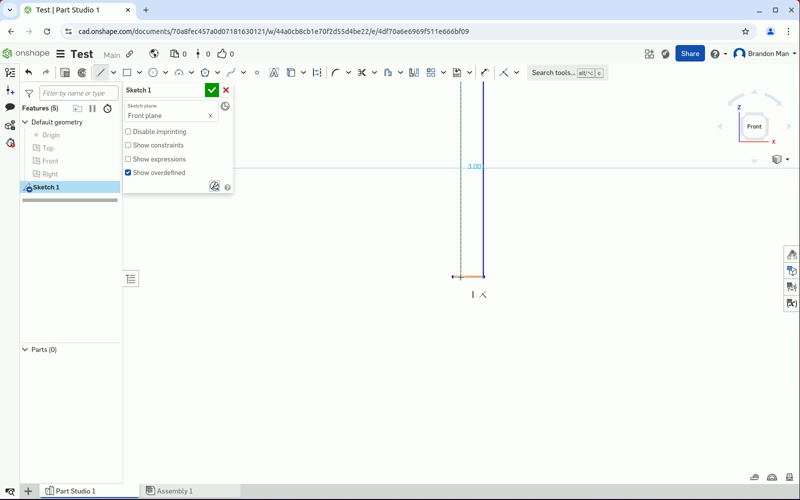
scroll(-6)
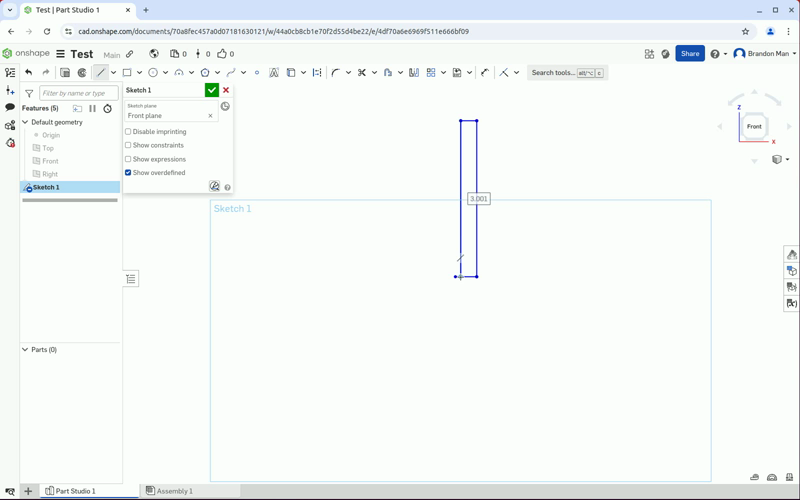
scroll(-6)
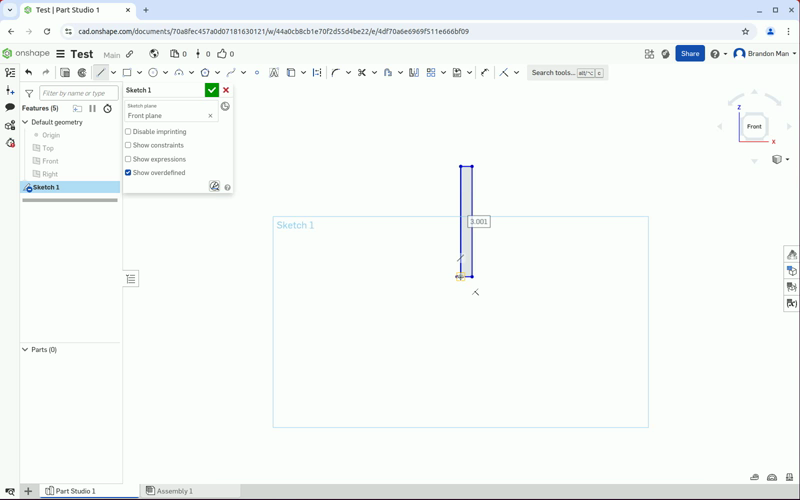
scroll(-6)
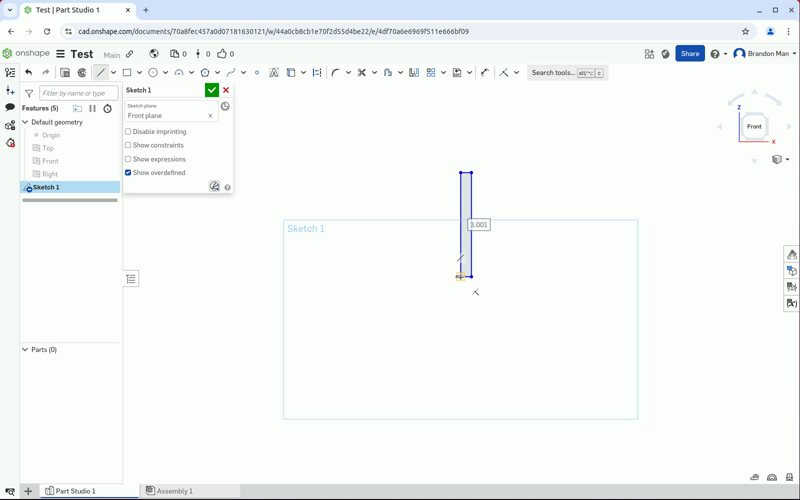
scroll(-6)
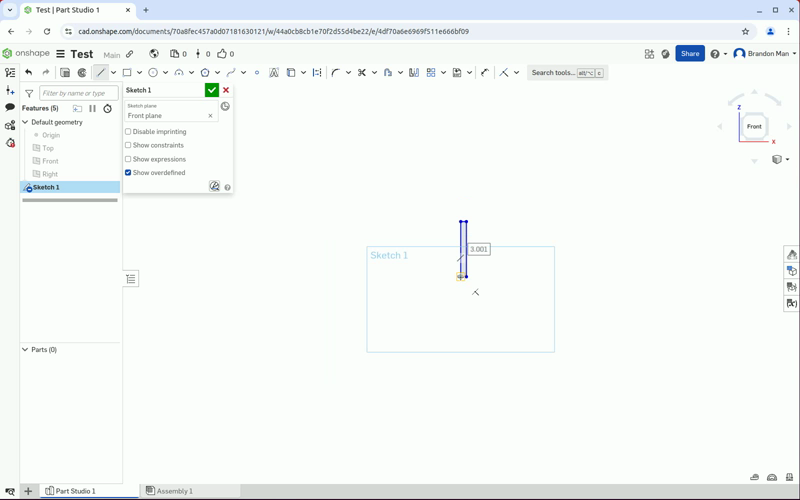
scroll(-6)
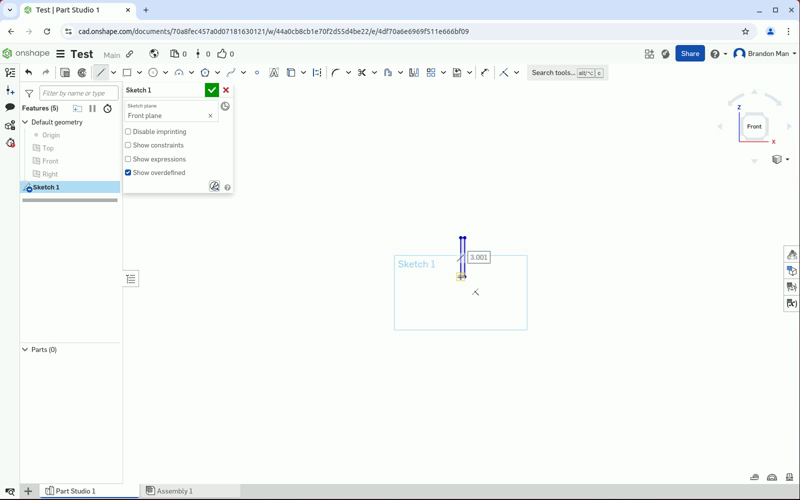
scroll(-6)
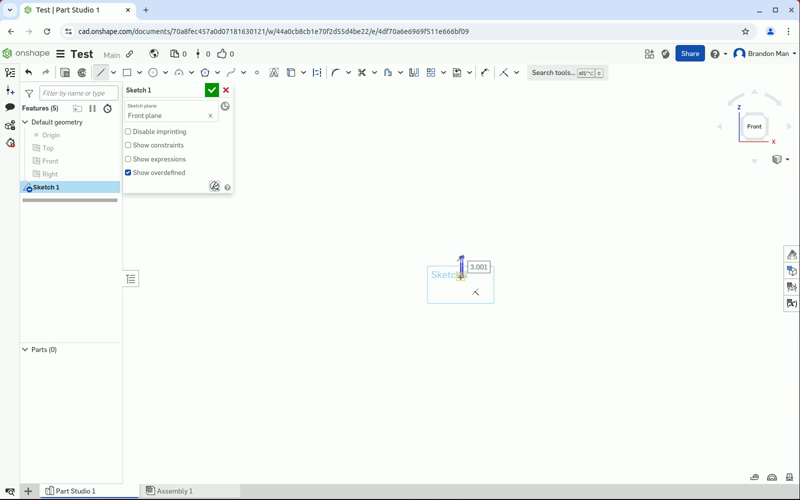
key(esc)
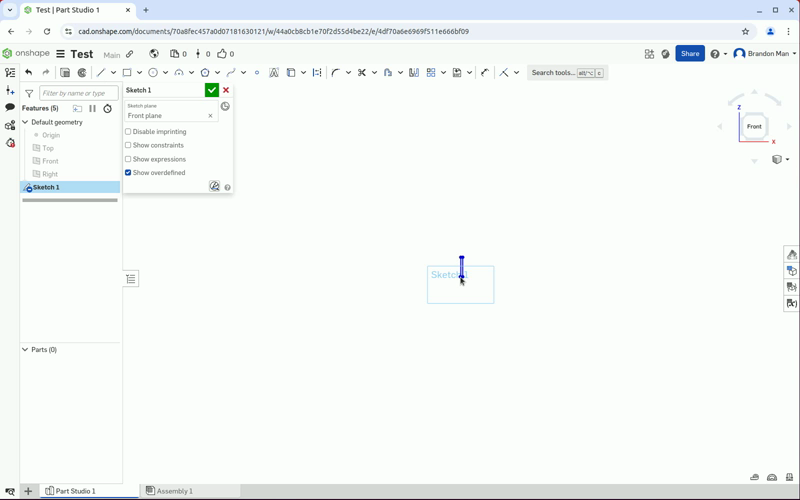
mouse_move(462, 273)
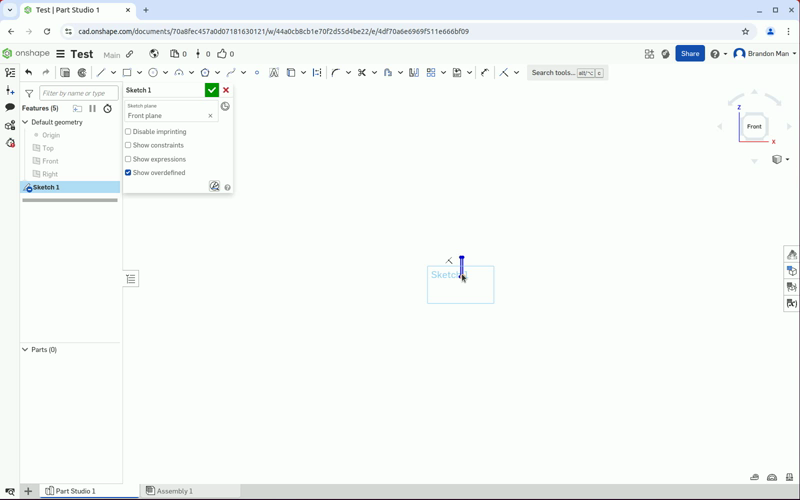
scroll(6)
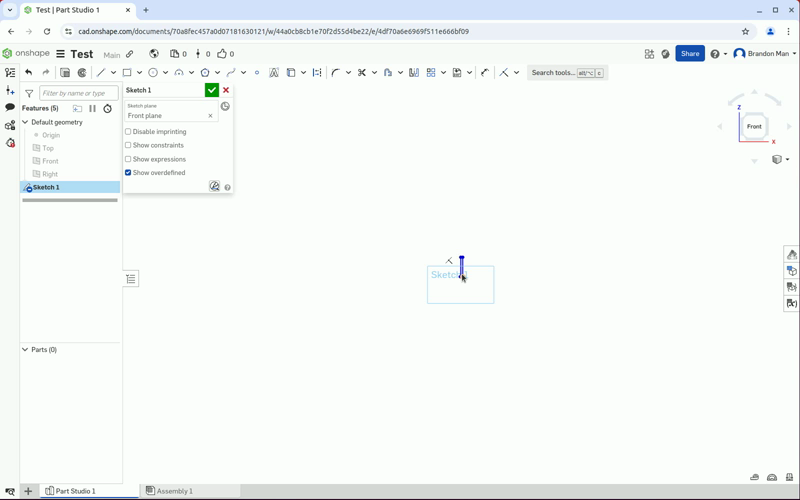
scroll(6)
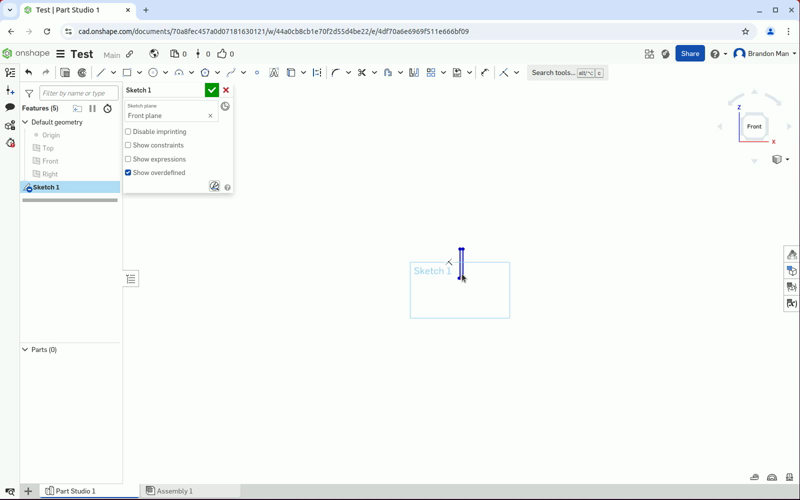
scroll(6)
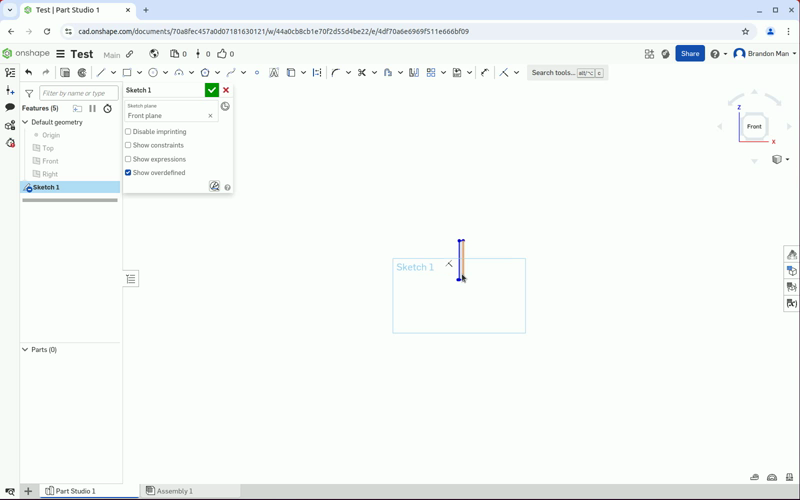
scroll(6)
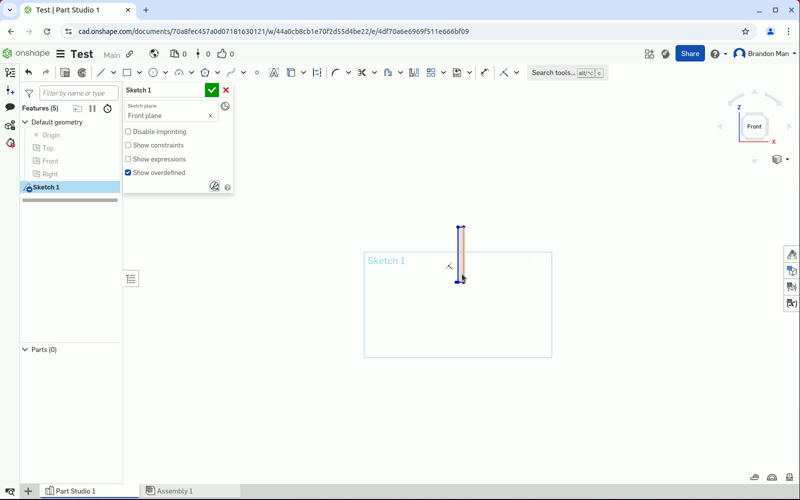
scroll(6)
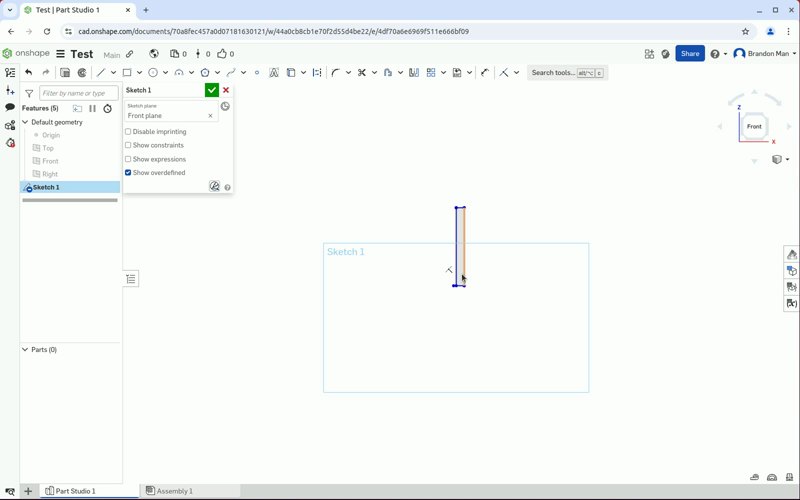
scroll(6)
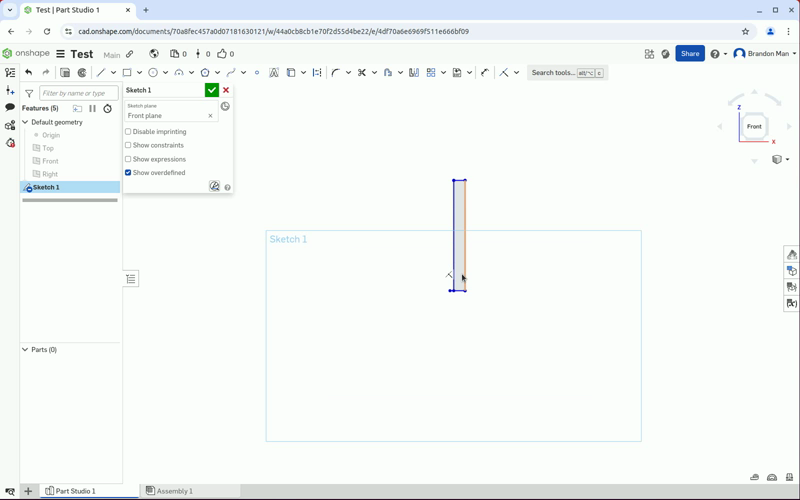
scroll(6)
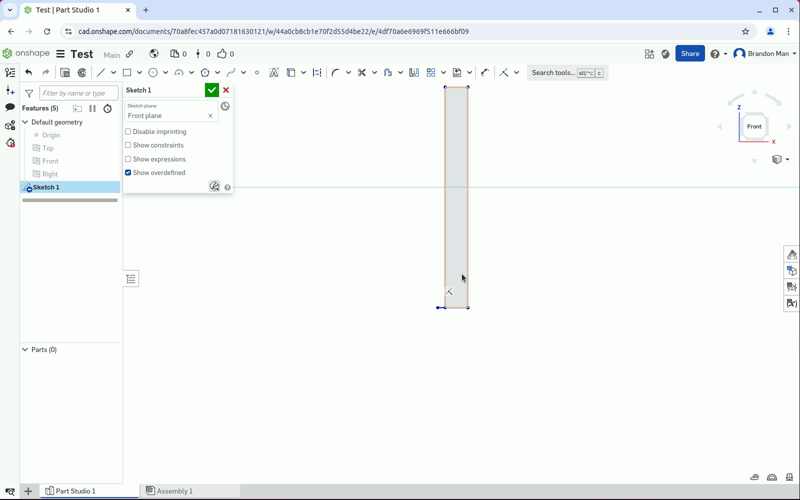
click(462, 273)
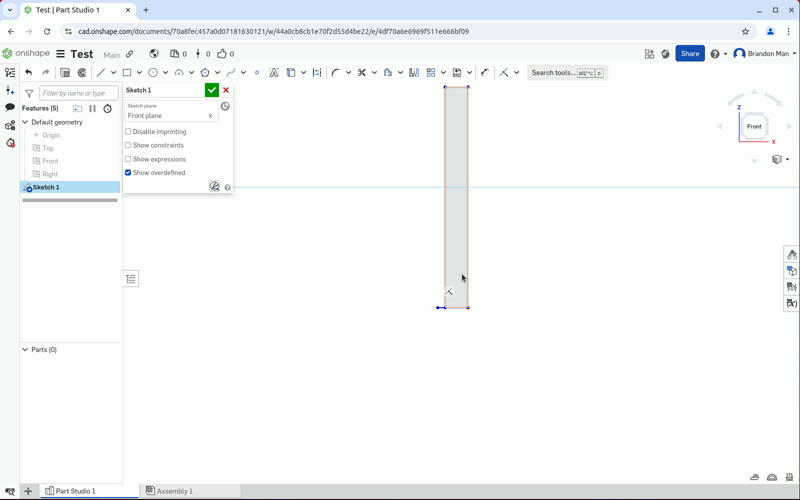
scroll(-6)
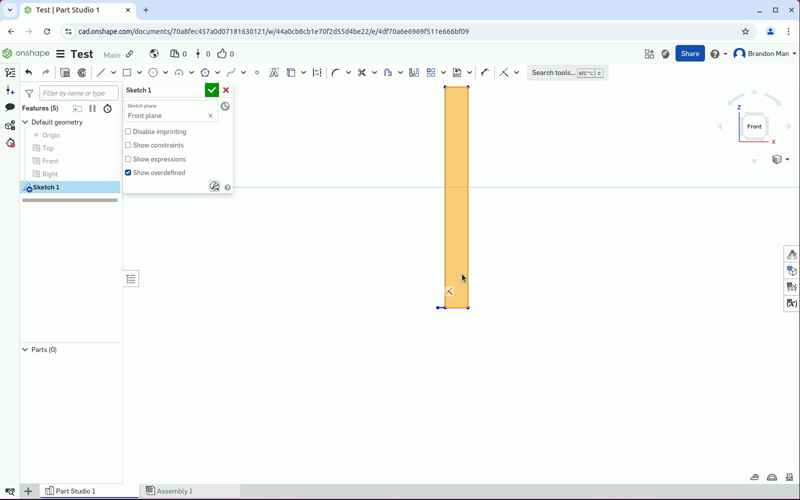
scroll(-6)
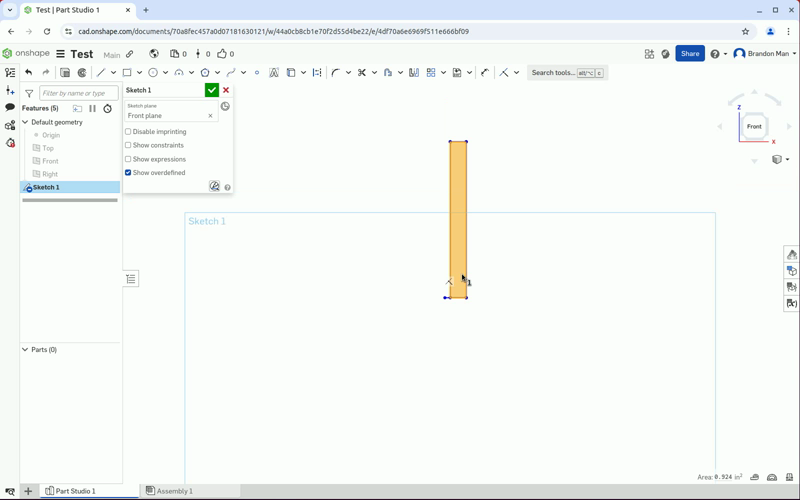
scroll(-6)
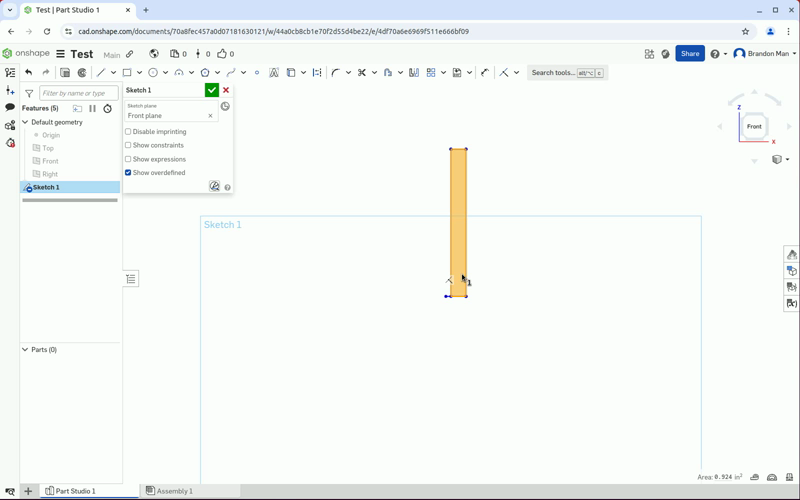
scroll(-6)
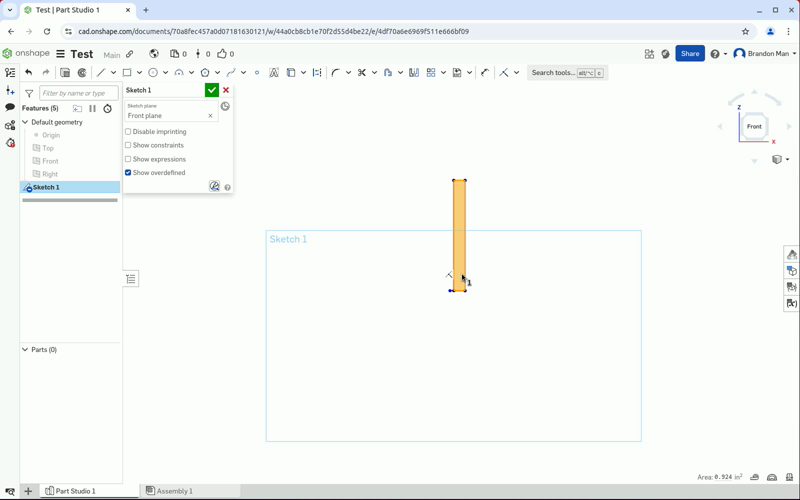
scroll(-6)
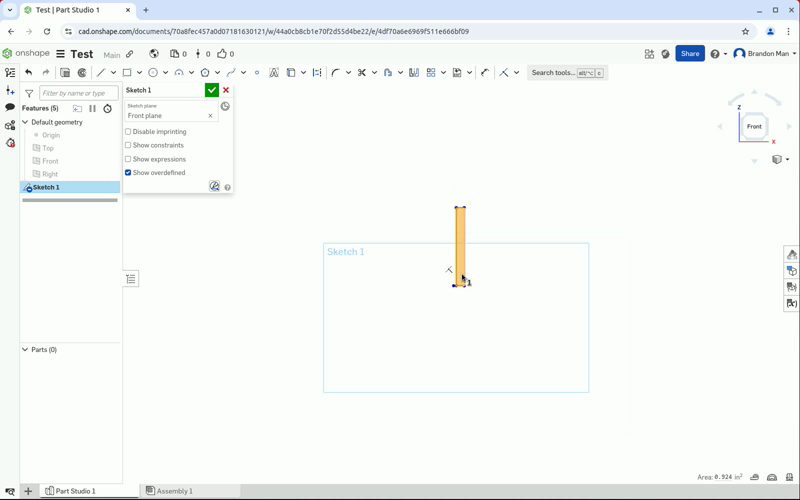
scroll(-6)
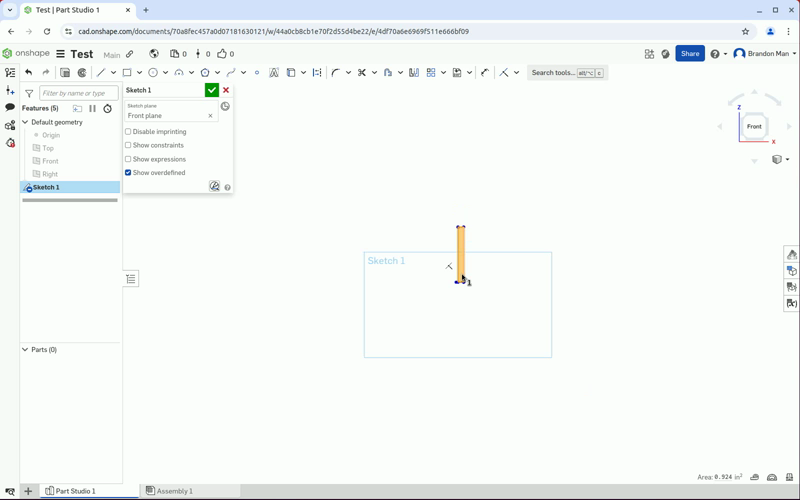
scroll(-6)
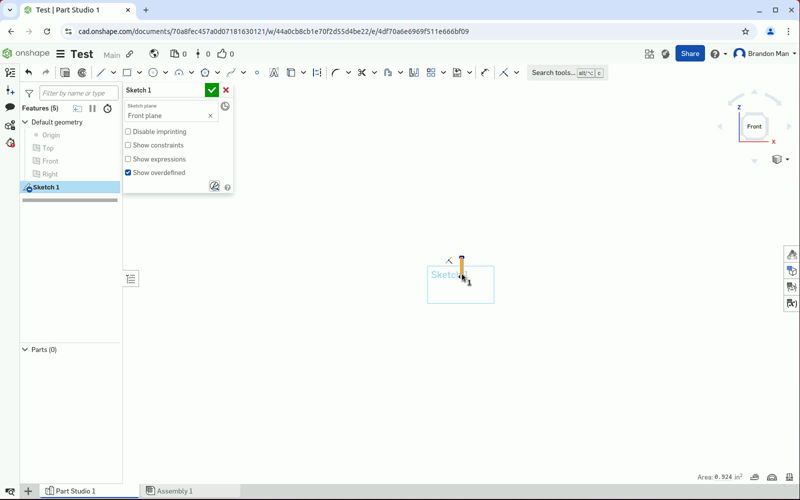
mouse_move(73, 352)
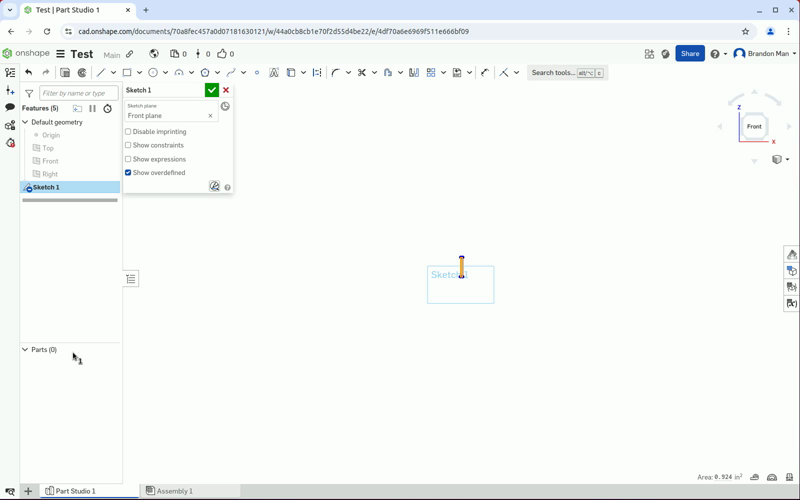
key(shift+y)
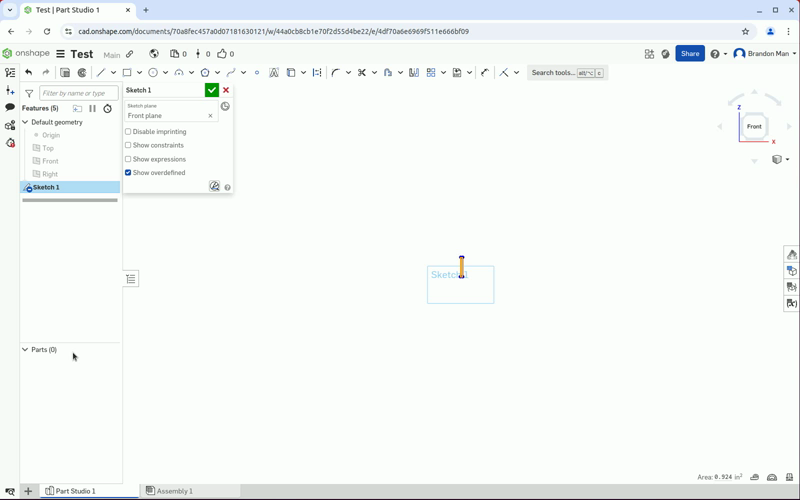
key(shift+e)
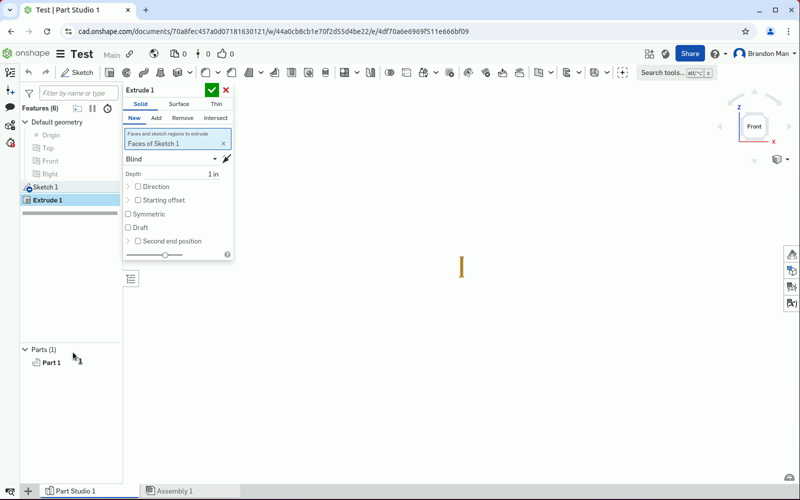
mouse_move(143, 106)
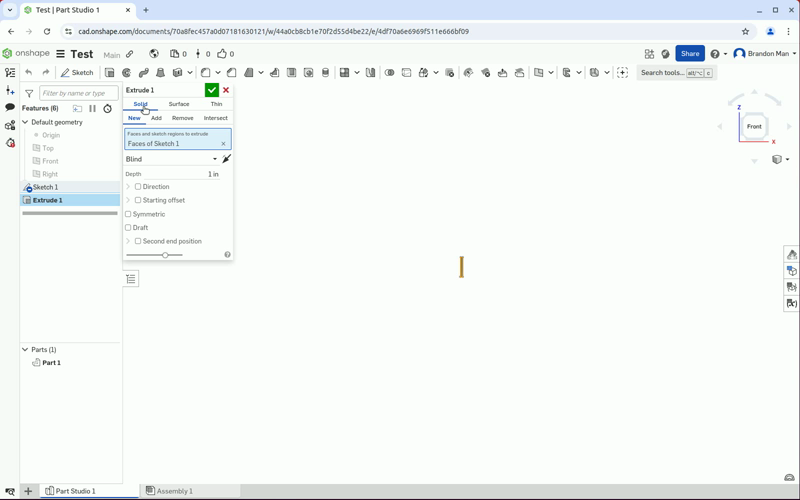
click(143, 106)
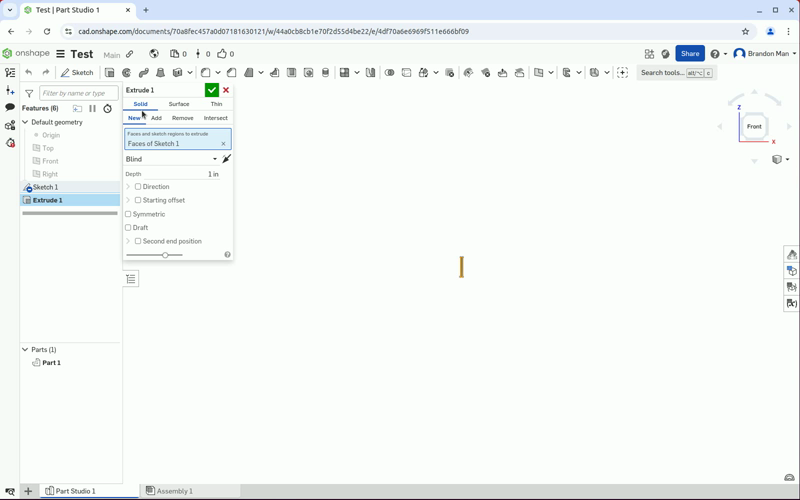
mouse_move(137, 120)
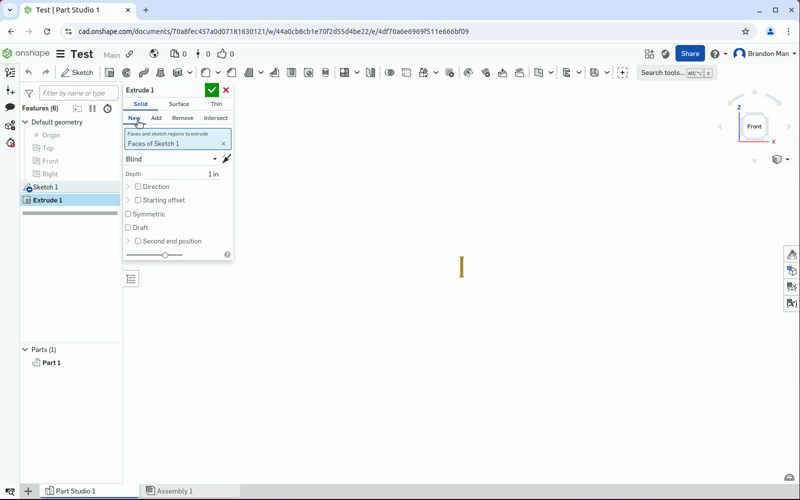
click(137, 120)
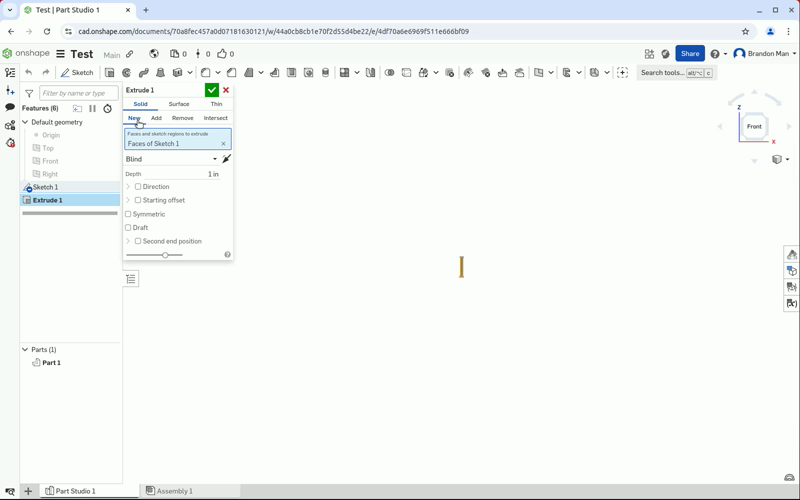
key(tab, 4)
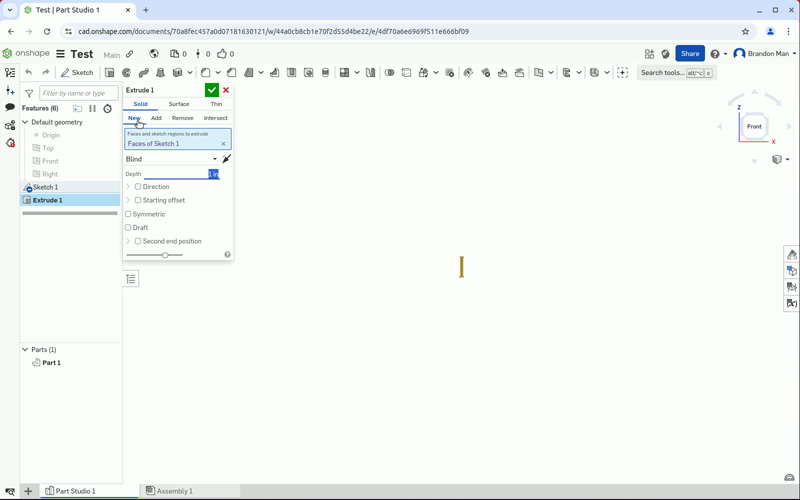
text(23.108)
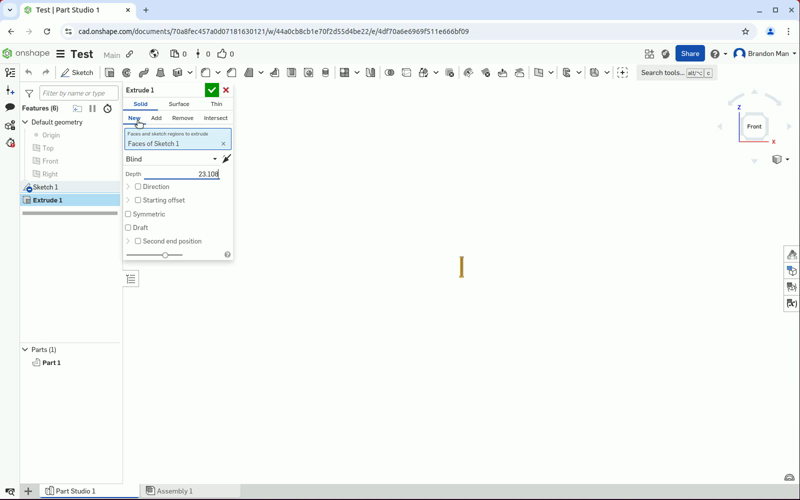
key(enter)
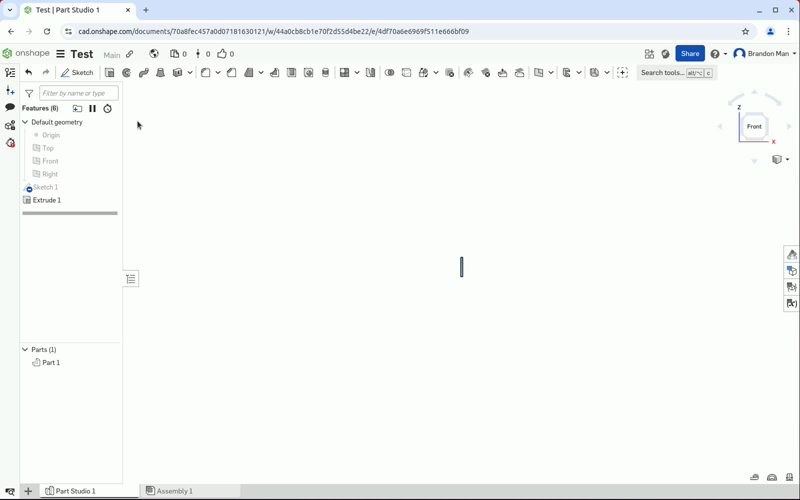
key(shift+h)
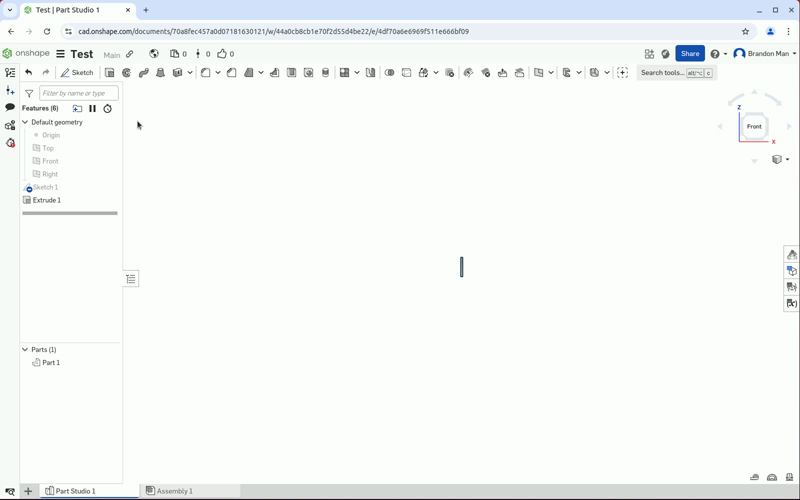
key(shift+h)
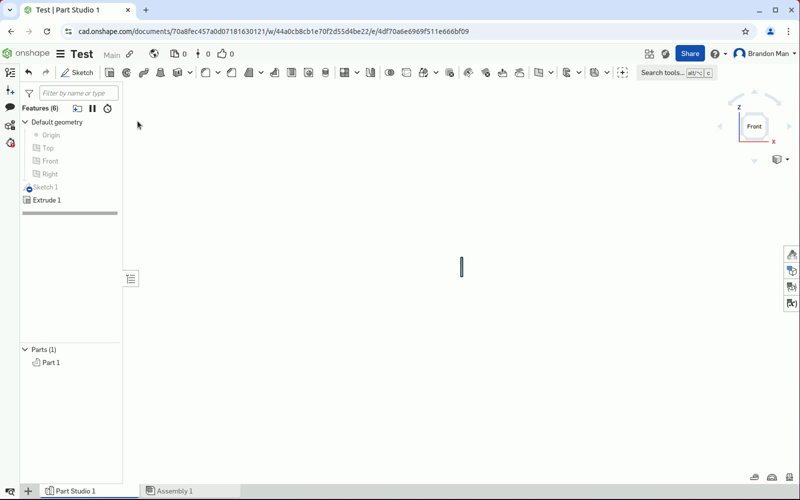
mouse_move(73, 189)
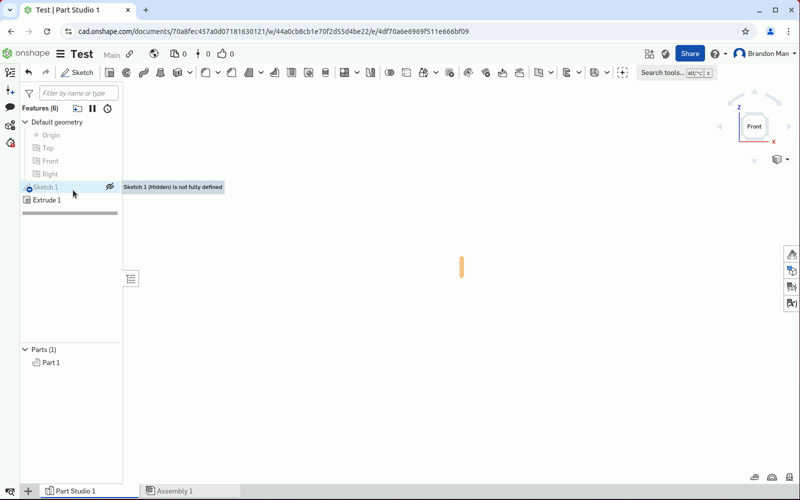
click(73, 189)
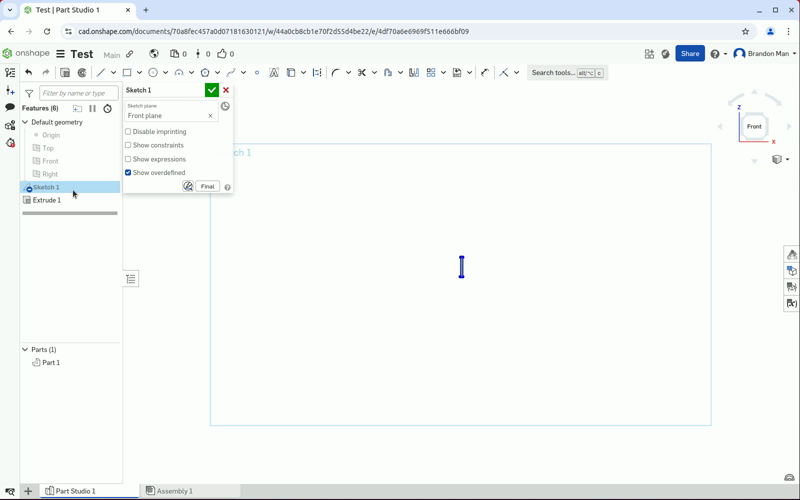
mouse_move(229, 92)
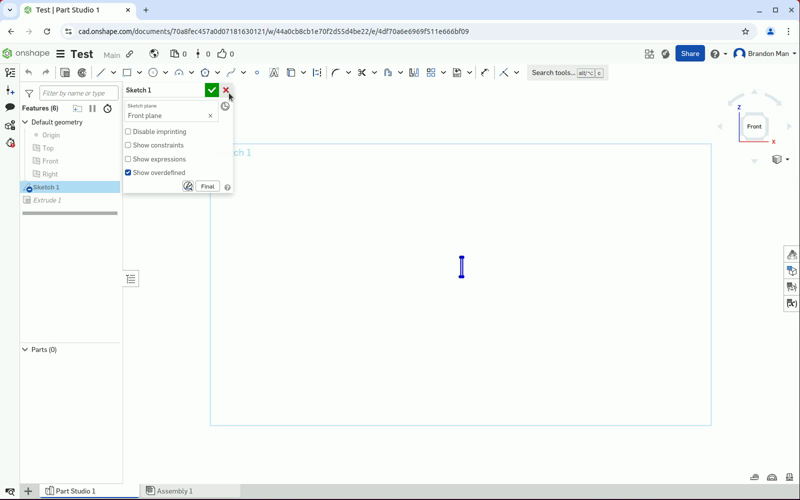
click(229, 92)
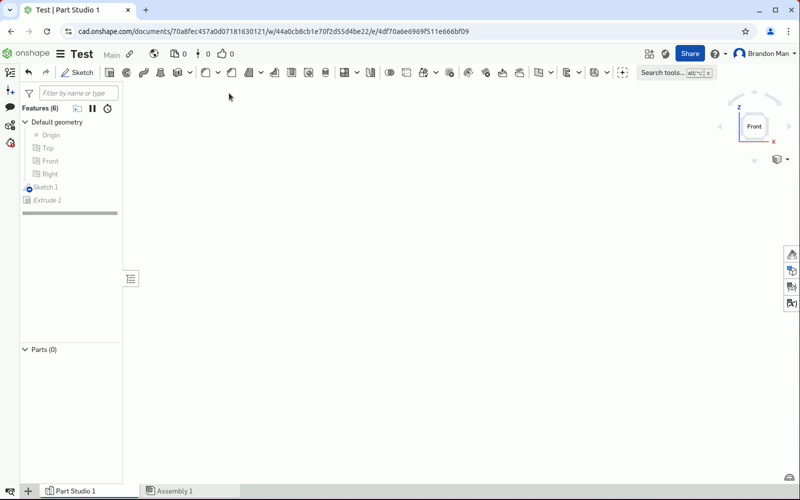
mouse_move(73, 352)
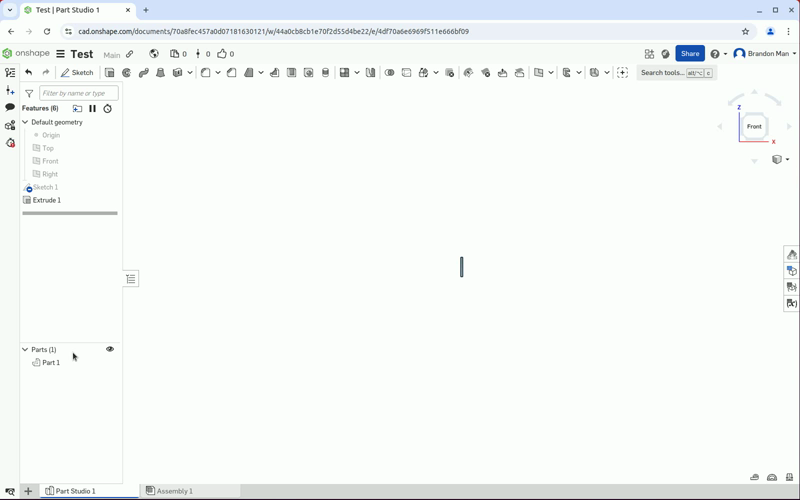
key(y)
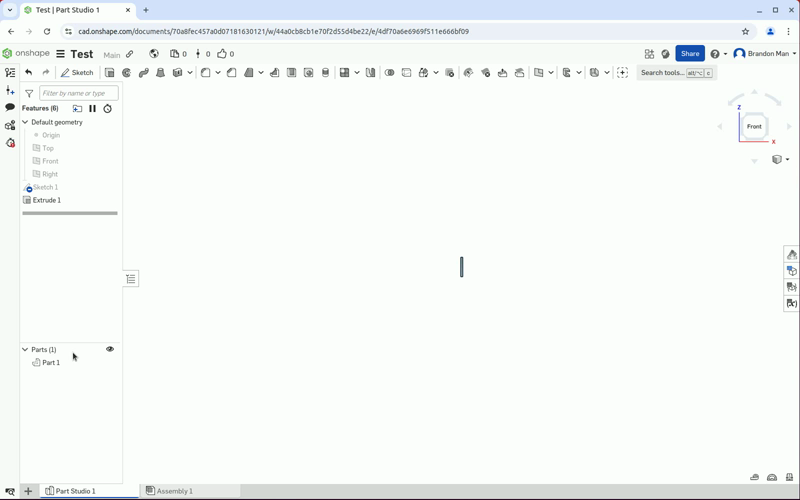
key(shift+p)
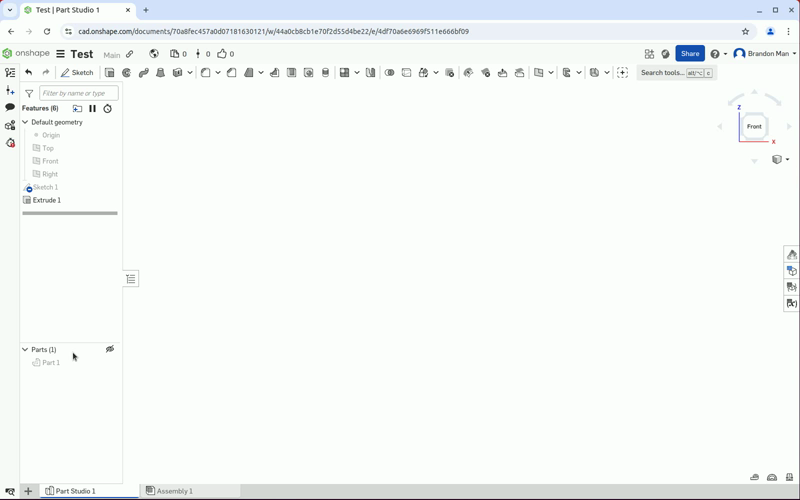
key(space)
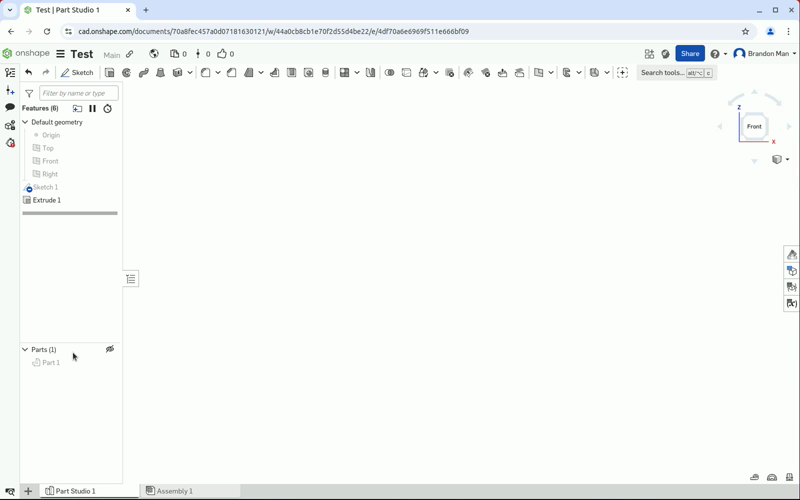
key_down(shift)
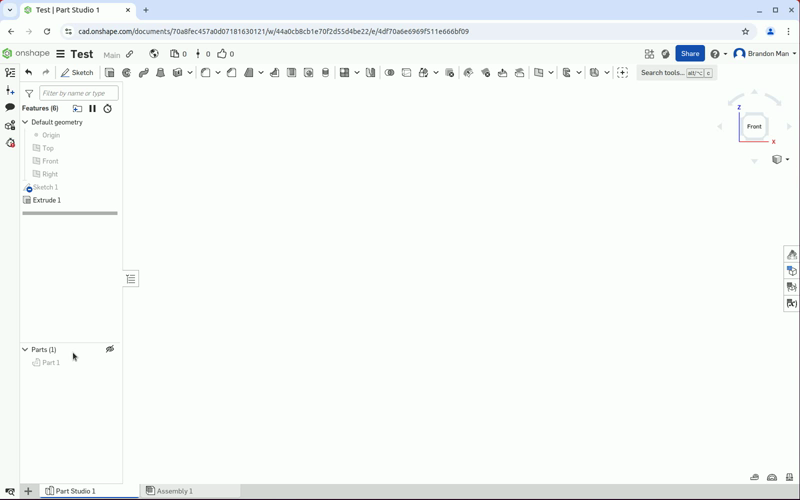
key(left)
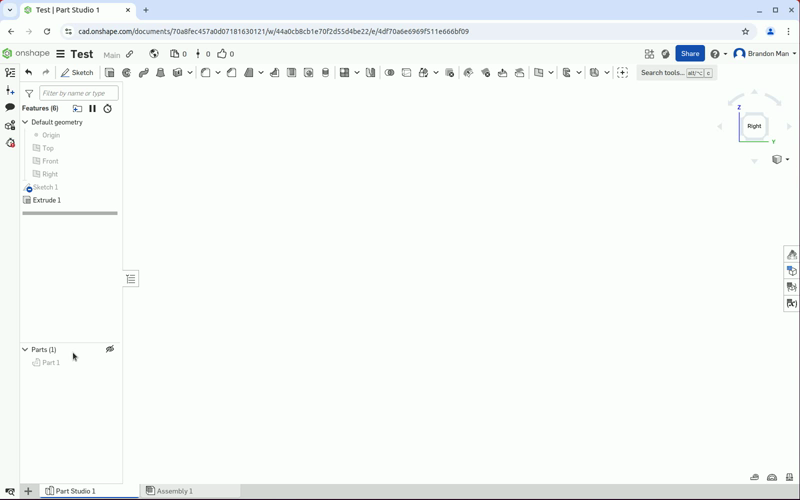
key_up(shift)
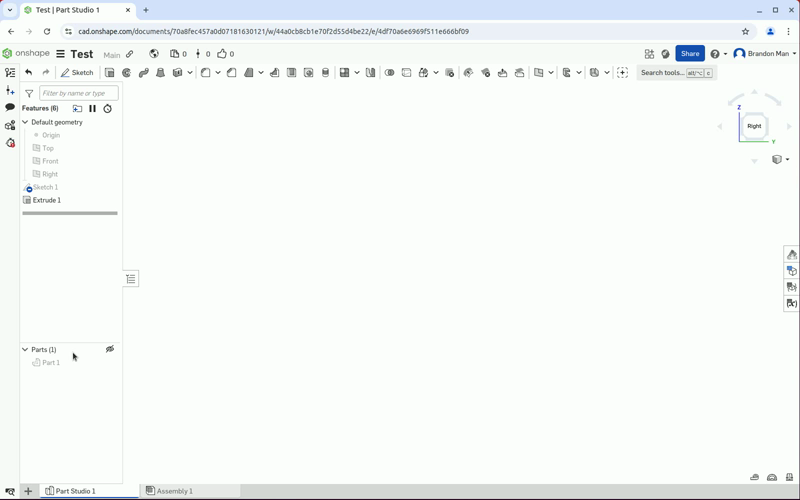
mouse_move(73, 352)
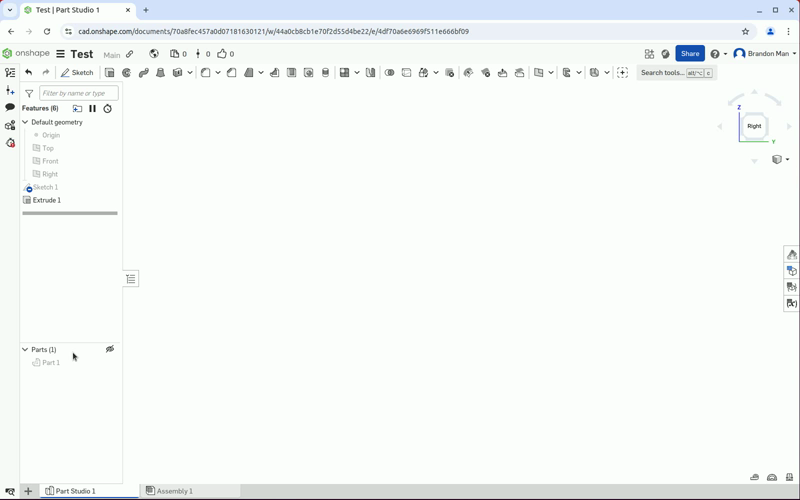
key(shift+y)
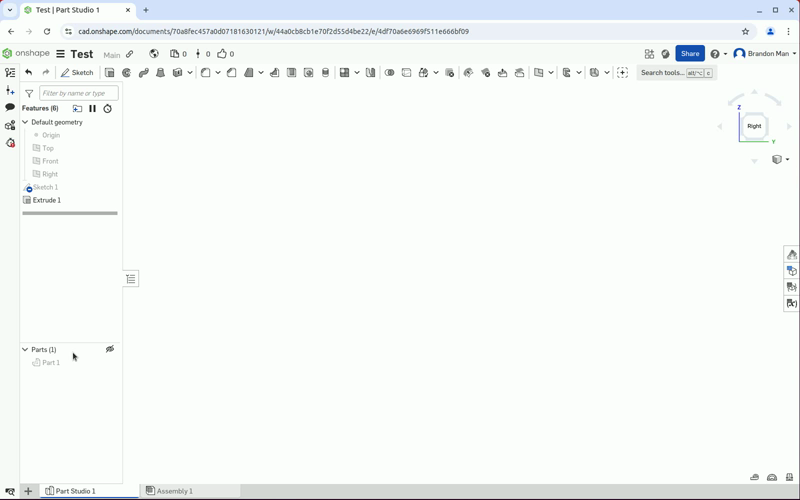
key(shift+s)
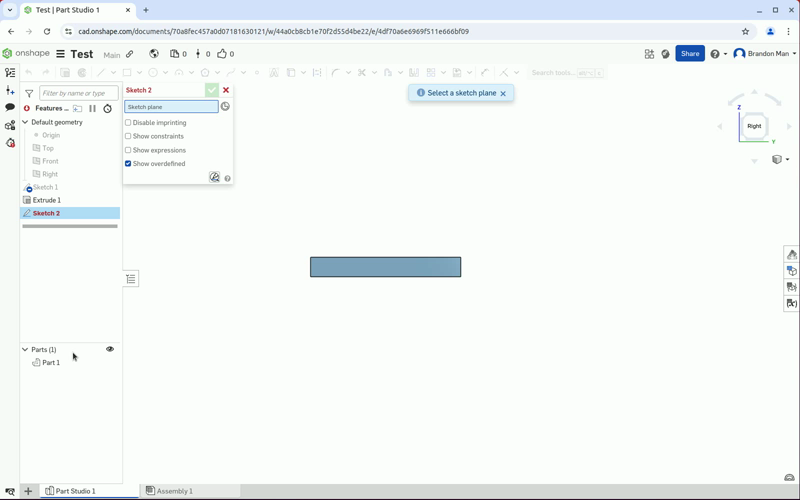
mouse_move(73, 176)
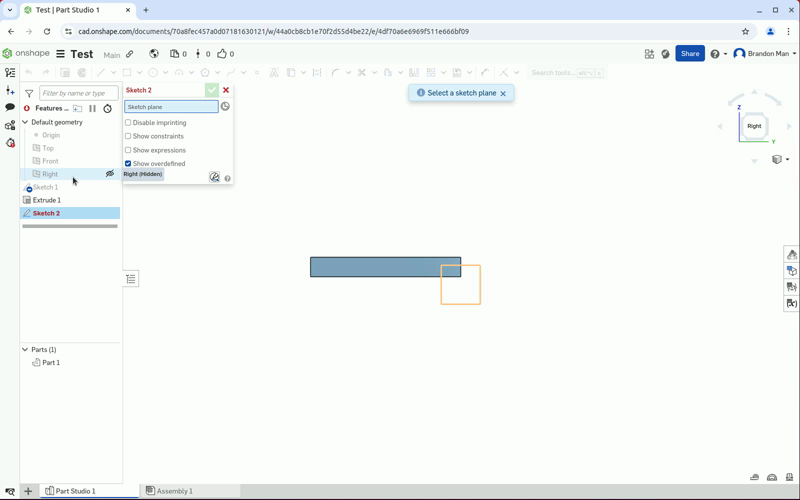
click(73, 176)
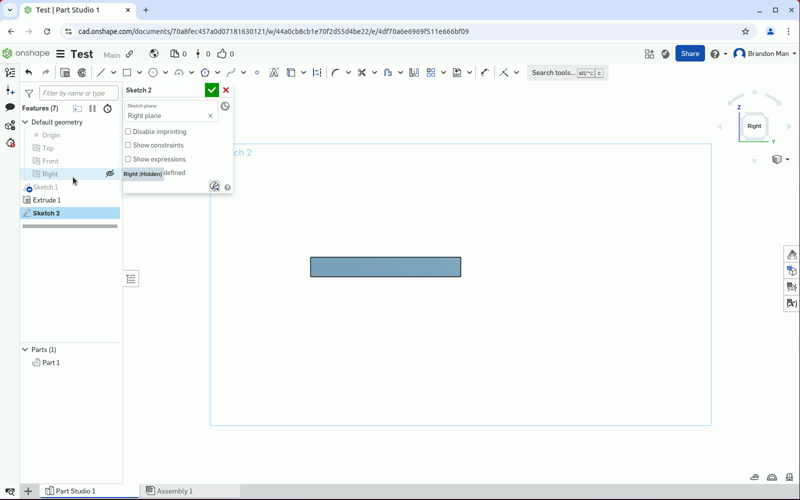
mouse_move(73, 352)
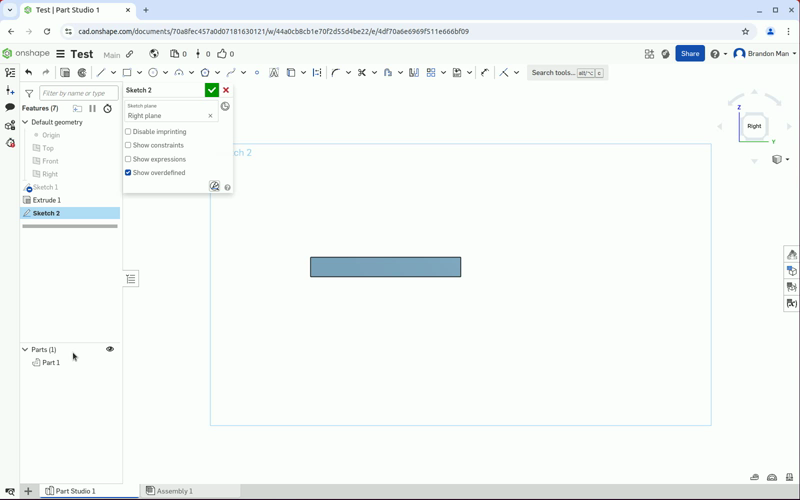
key(y)
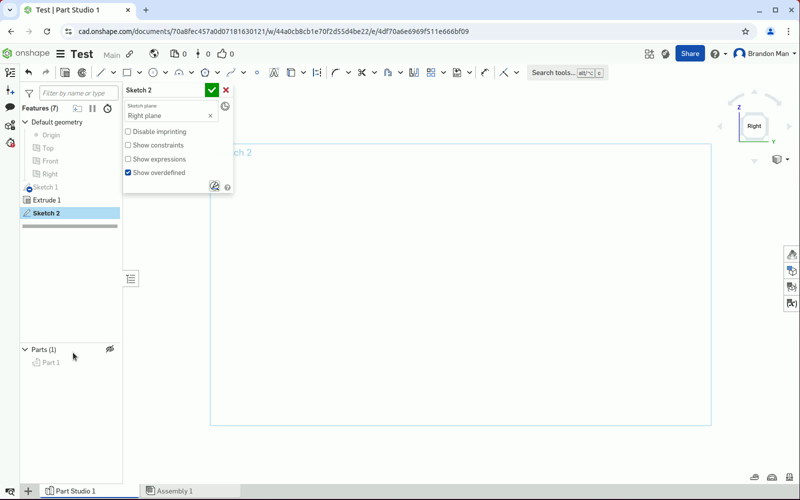
key(c)
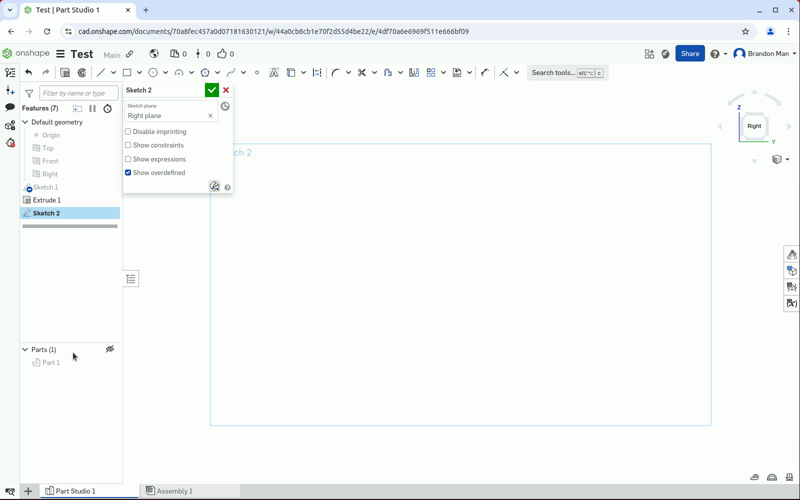
key_down(shift)
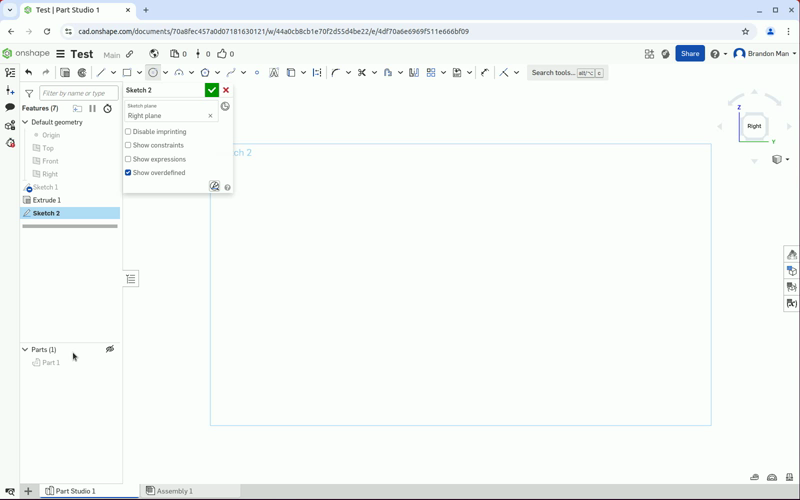
mouse_move(446, 267)
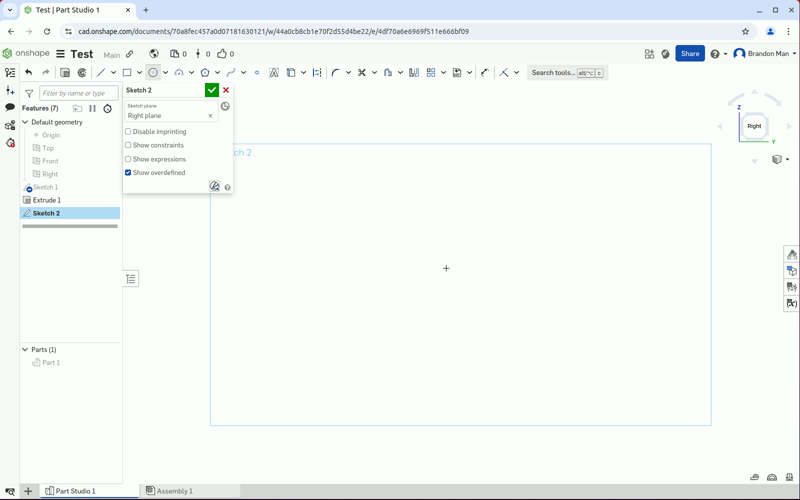
click(446, 267)
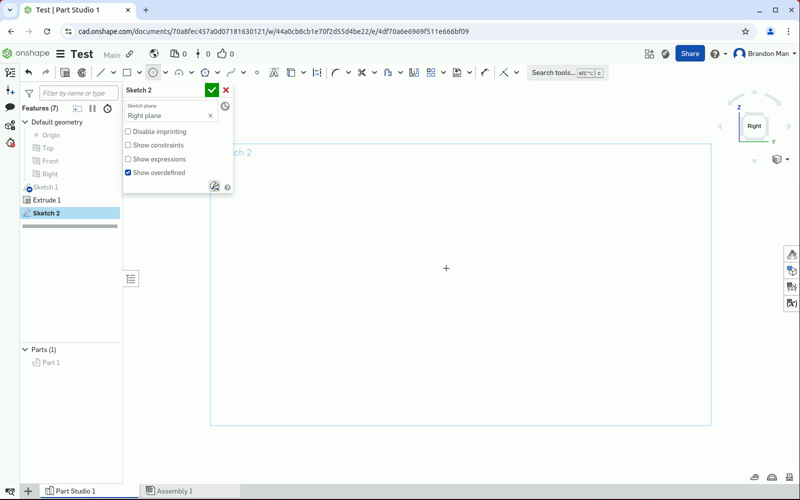
key_up(shift)
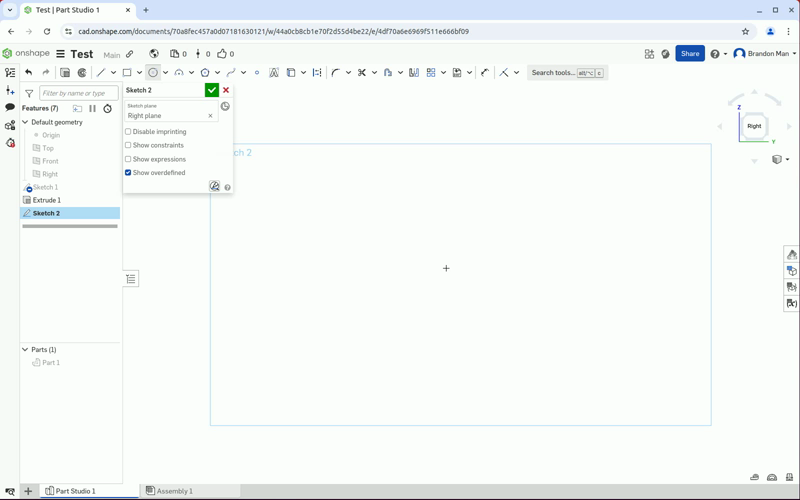
mouse_move(449, 267)
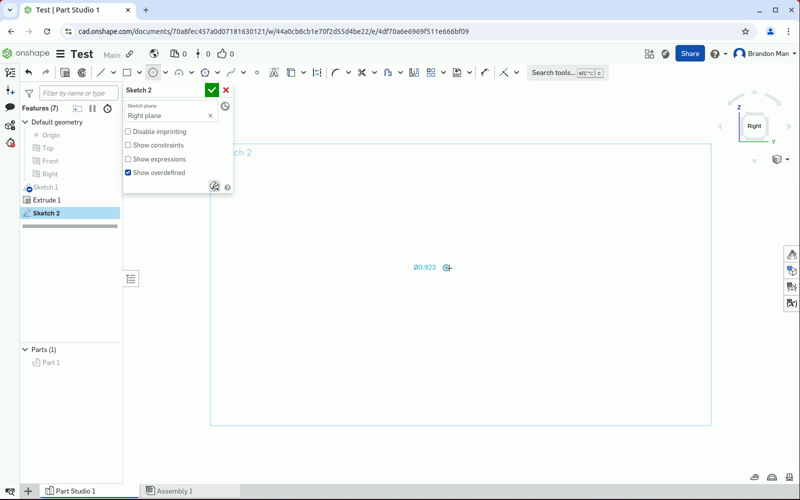
click(449, 267)
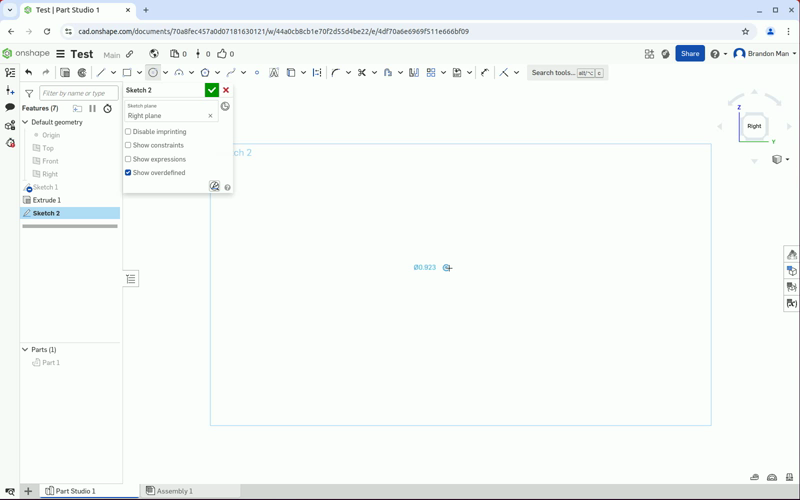
key(esc)
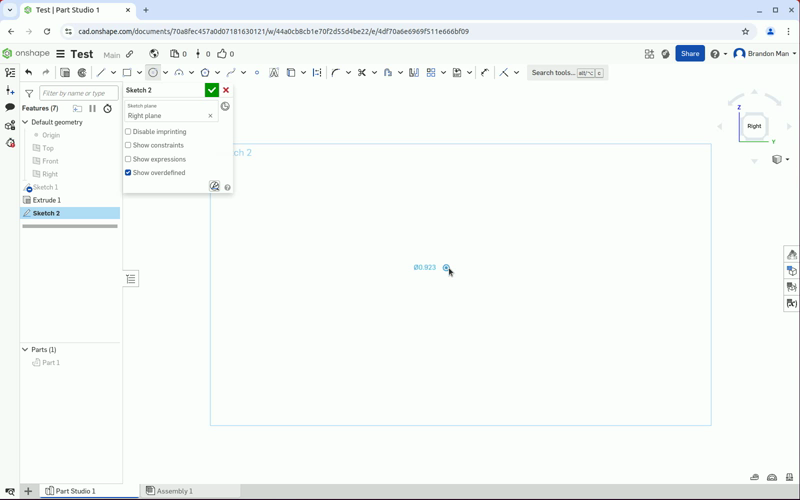
mouse_move(444, 267)
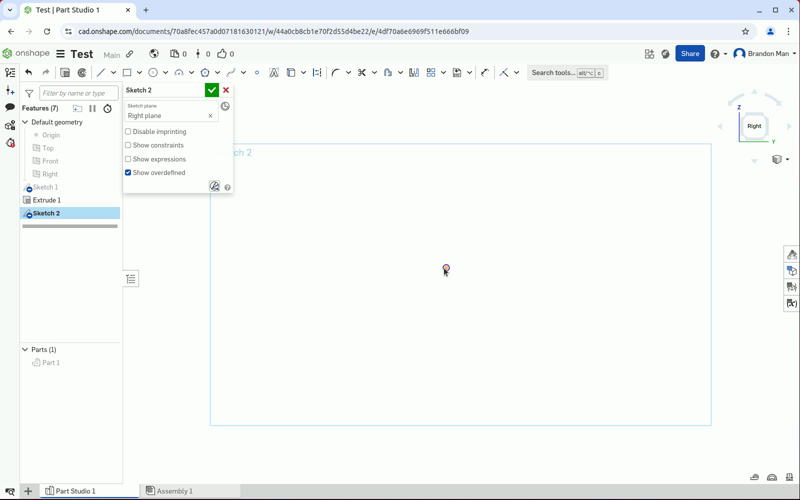
scroll(6)
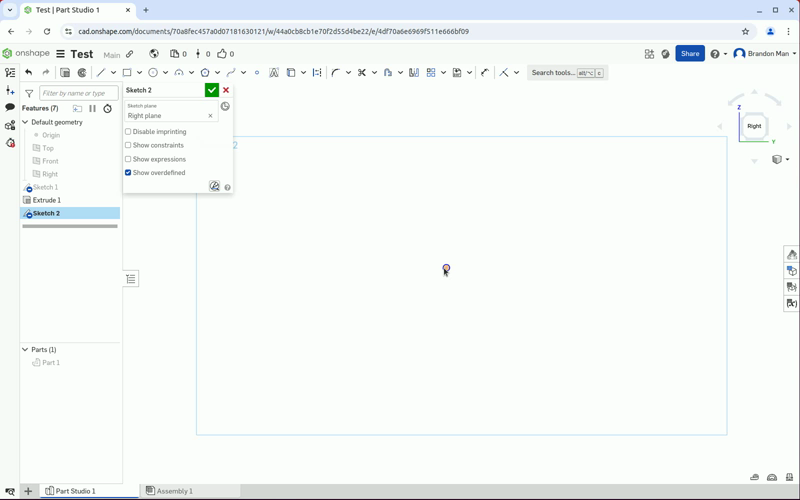
scroll(6)
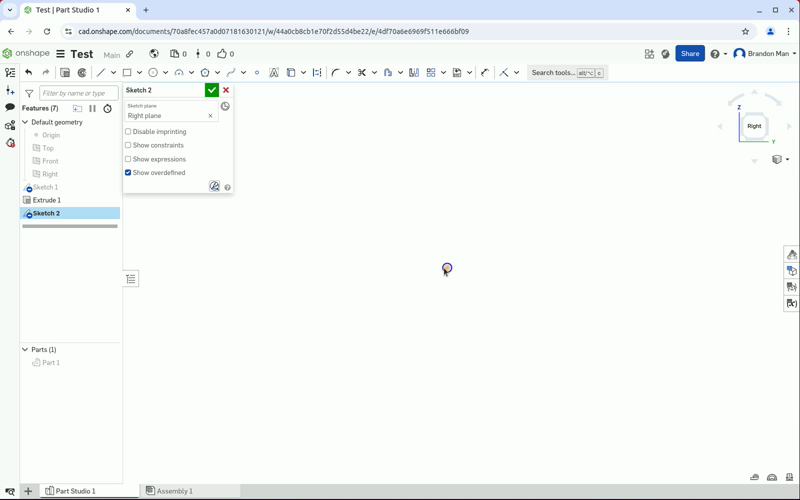
scroll(6)
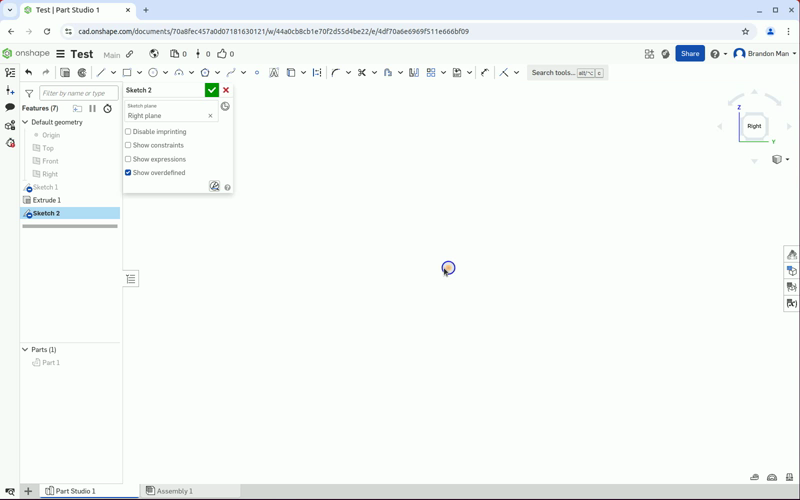
scroll(6)
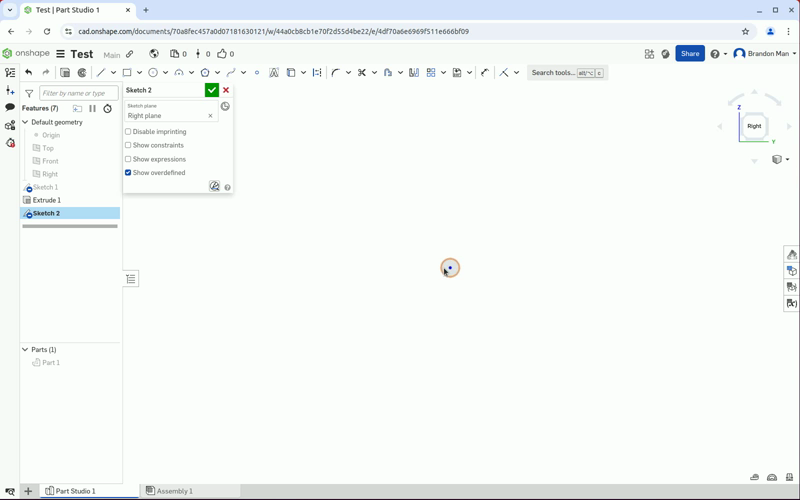
scroll(6)
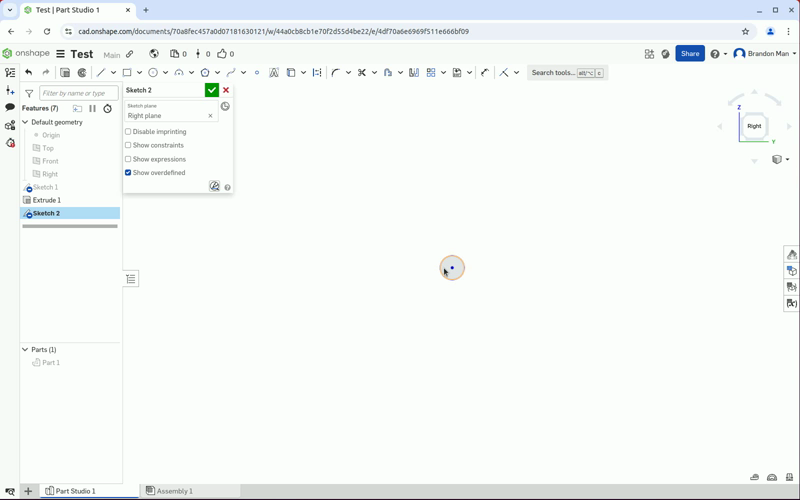
scroll(6)
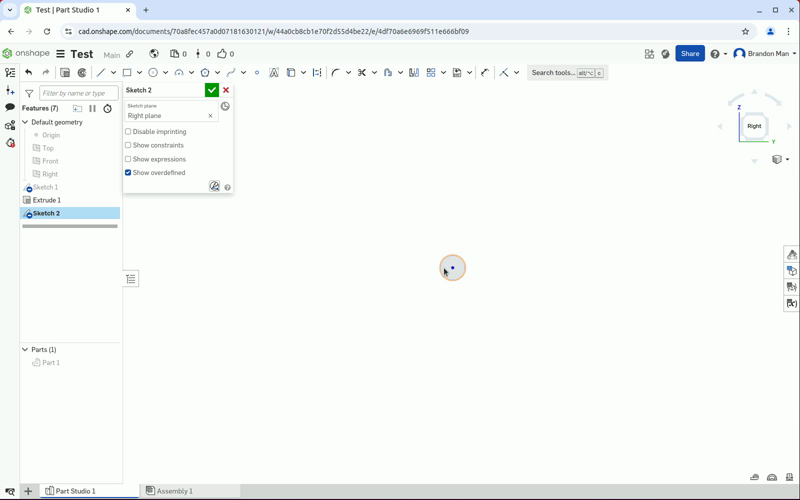
scroll(6)
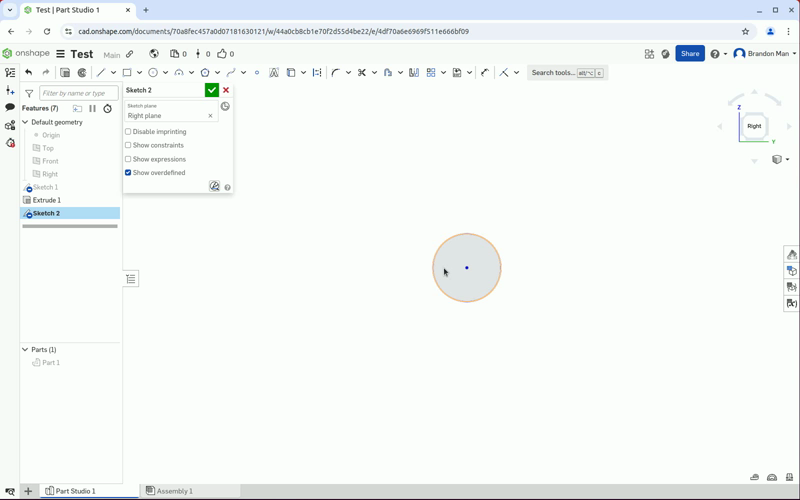
click(444, 267)
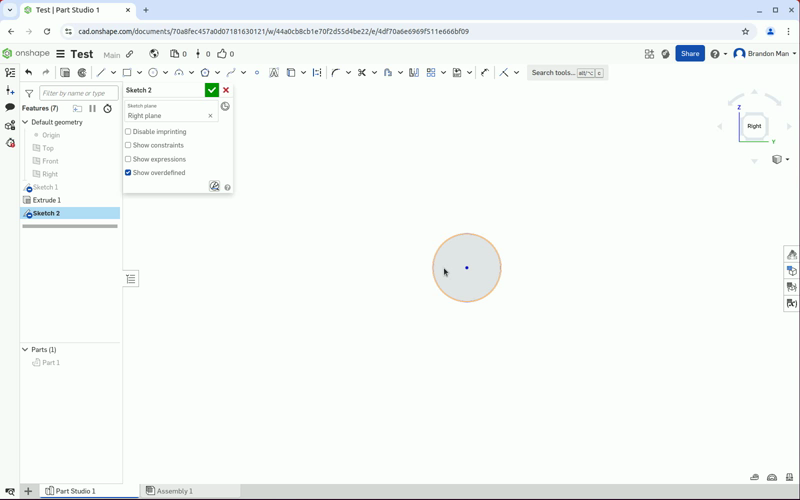
scroll(-6)
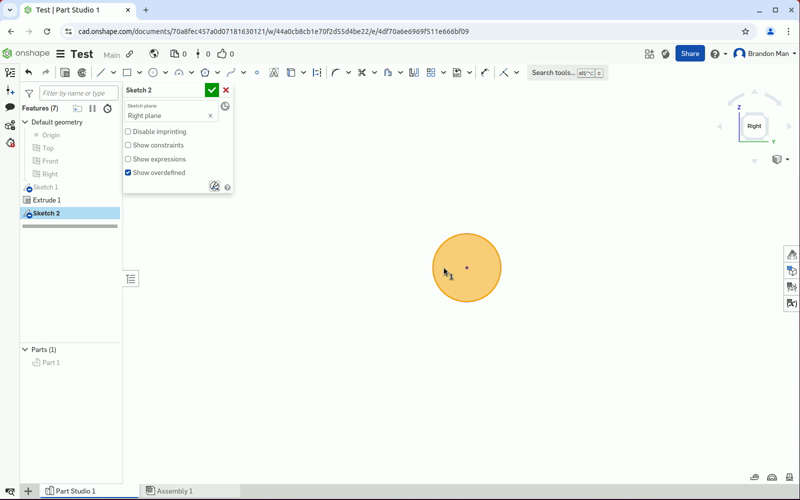
scroll(-6)
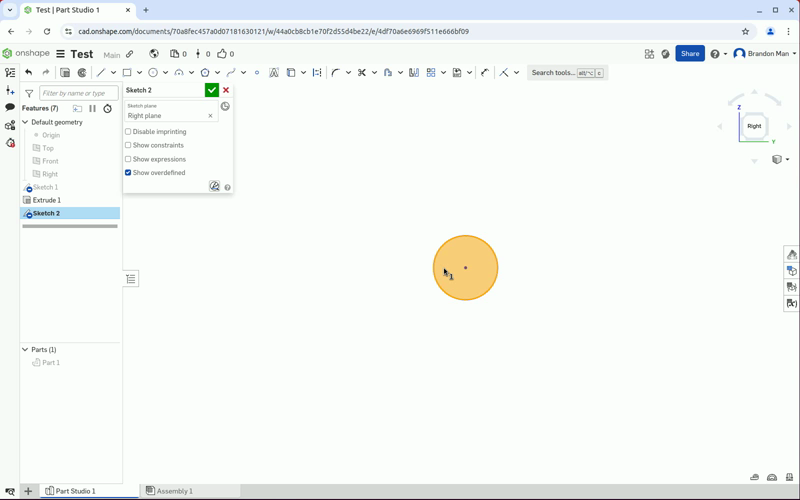
scroll(-6)
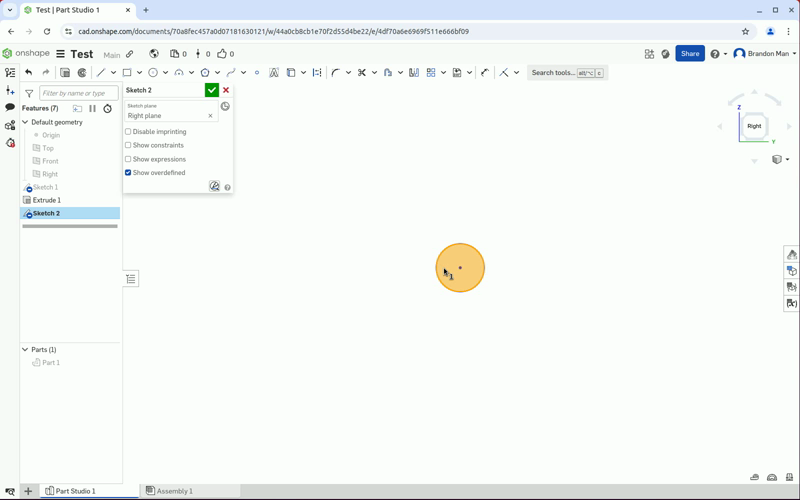
scroll(-6)
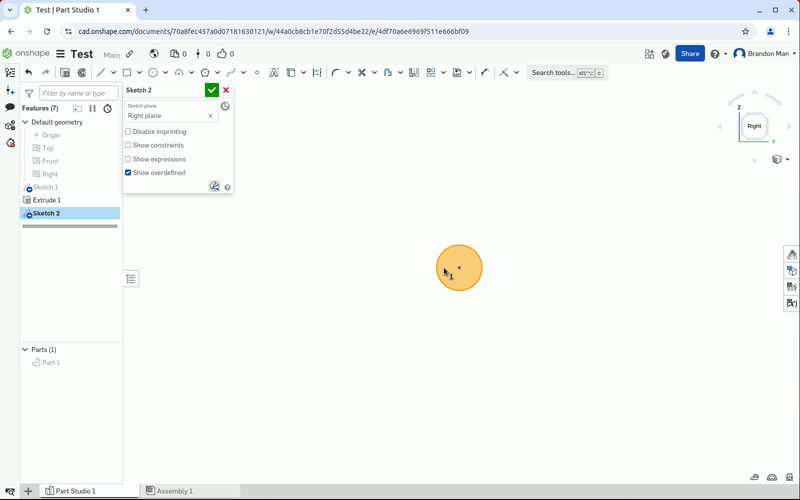
scroll(-6)
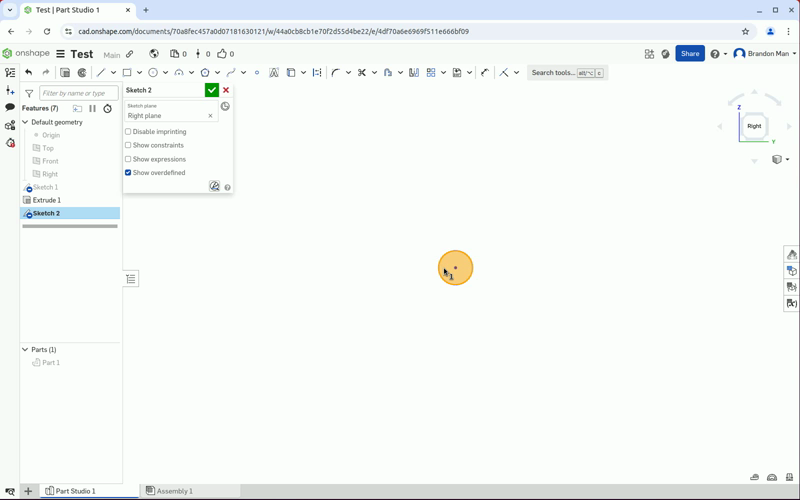
scroll(-6)
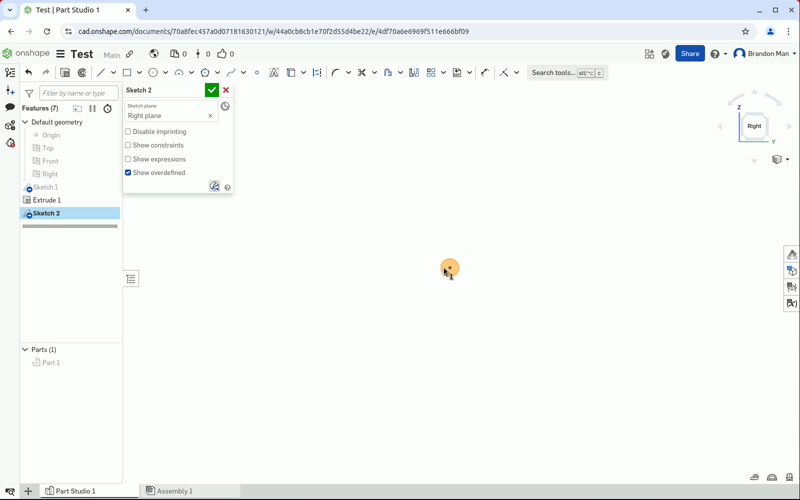
scroll(-6)
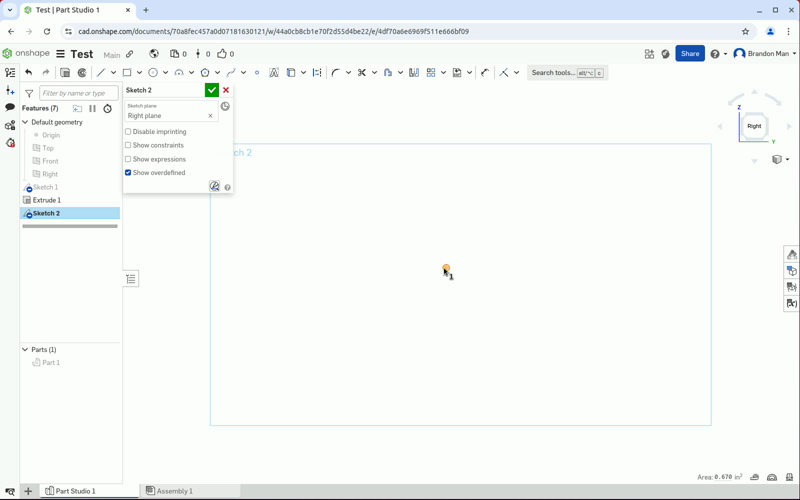
mouse_move(73, 352)
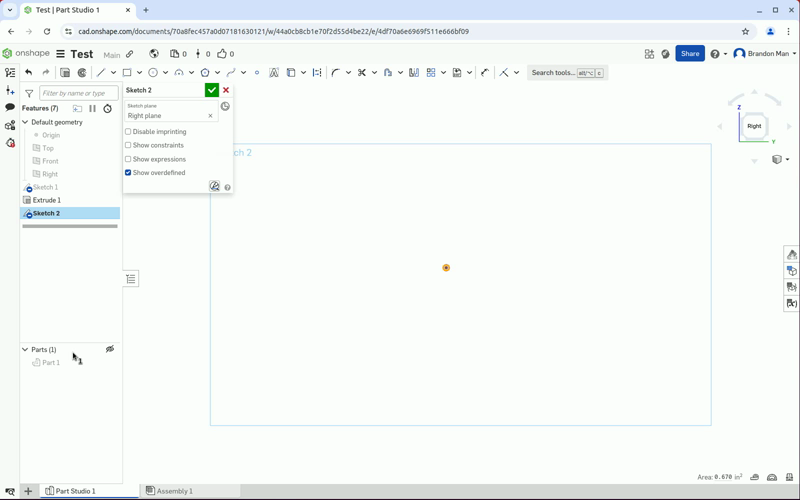
key(shift+y)
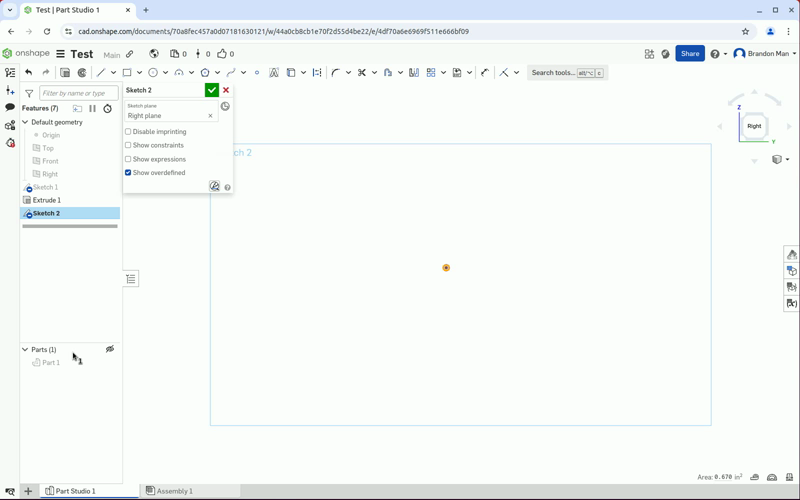
key(shift+e)
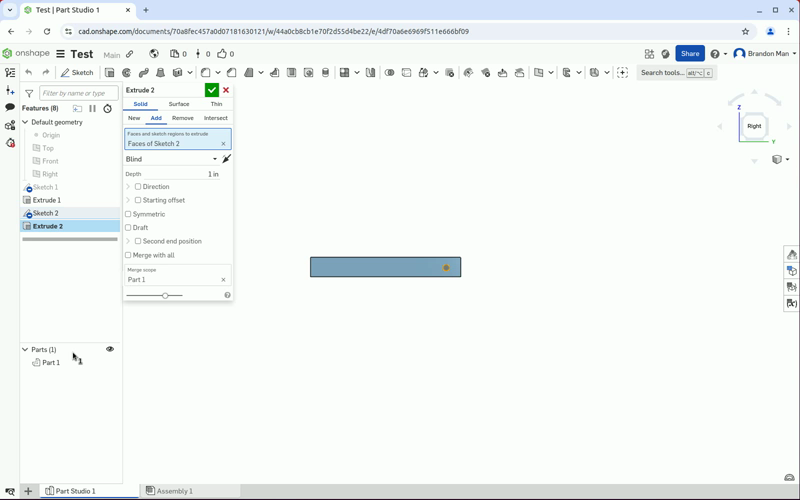
mouse_move(143, 106)
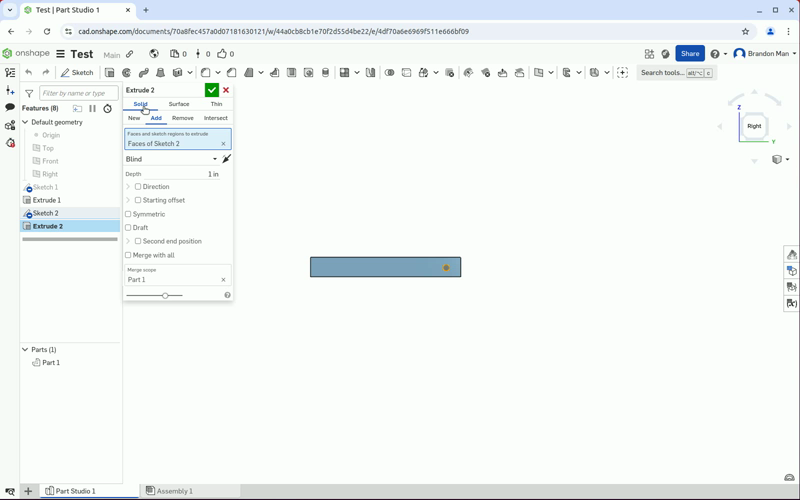
click(143, 106)
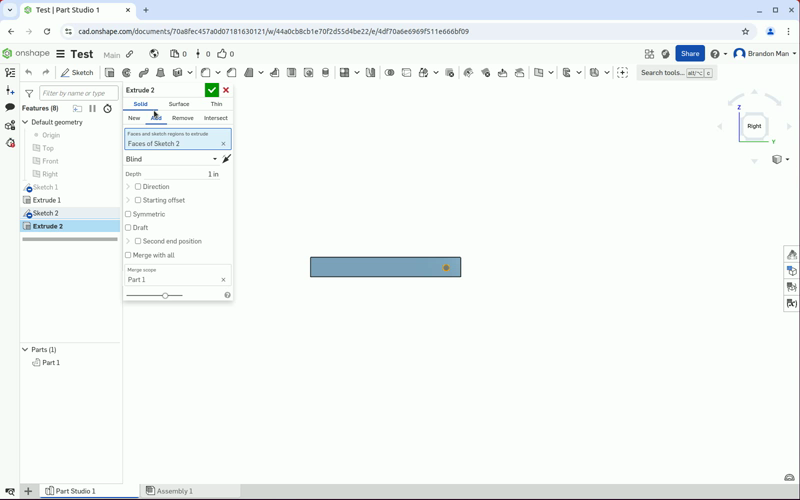
mouse_move(186, 120)
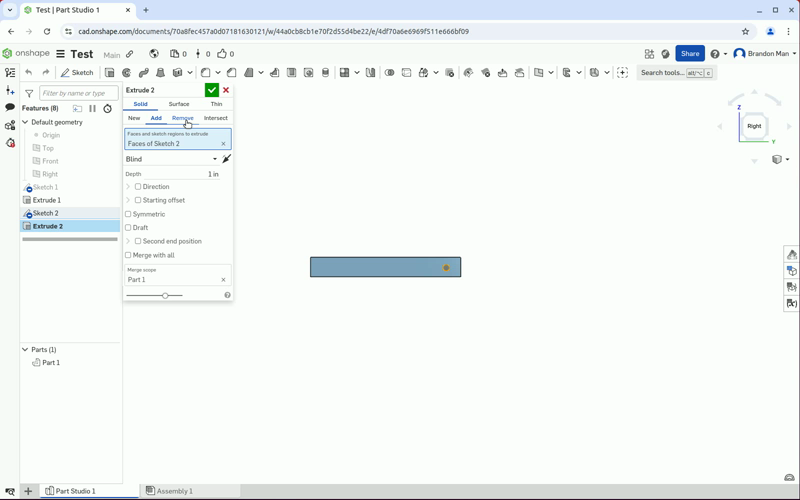
click(186, 120)
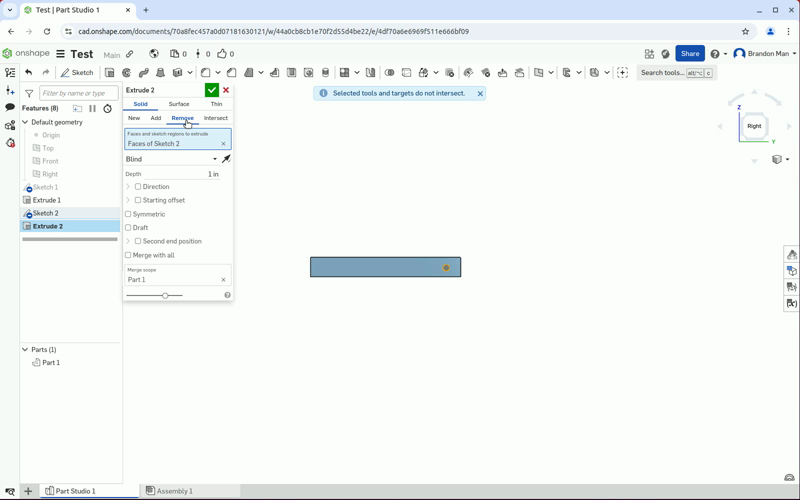
key(tab, 4)
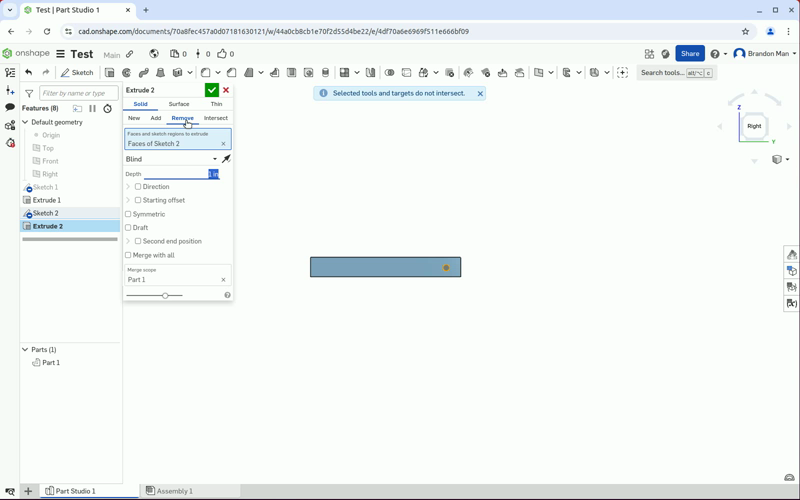
text(3.129)
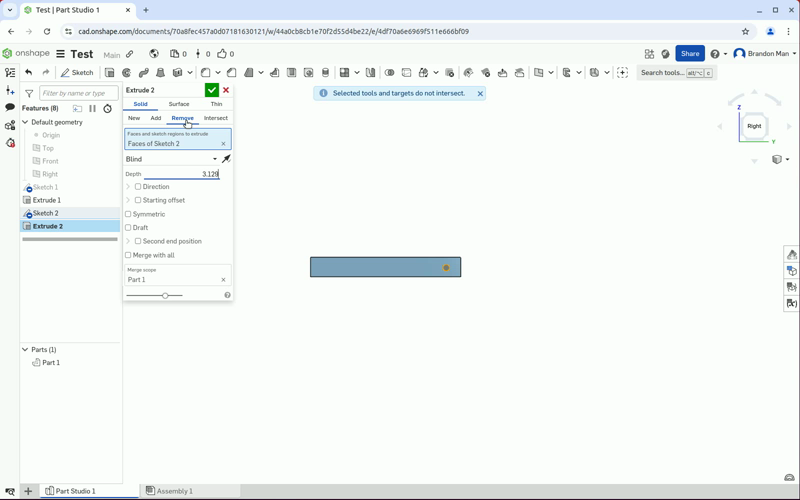
key(tab, 6)
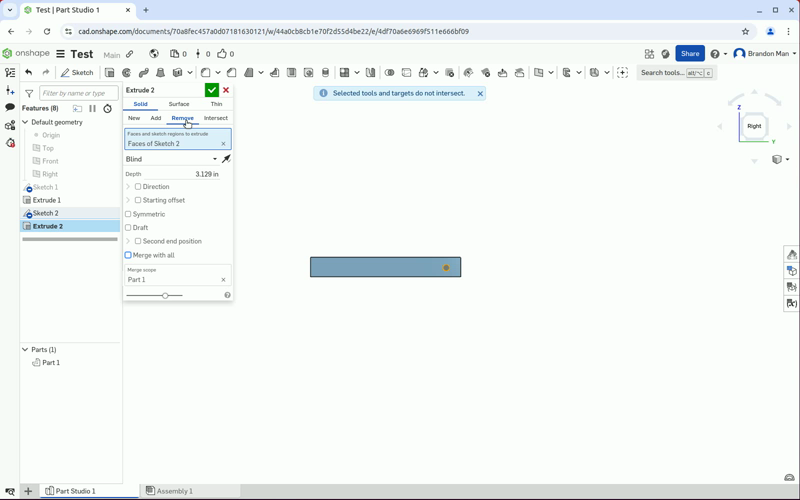
key(space)
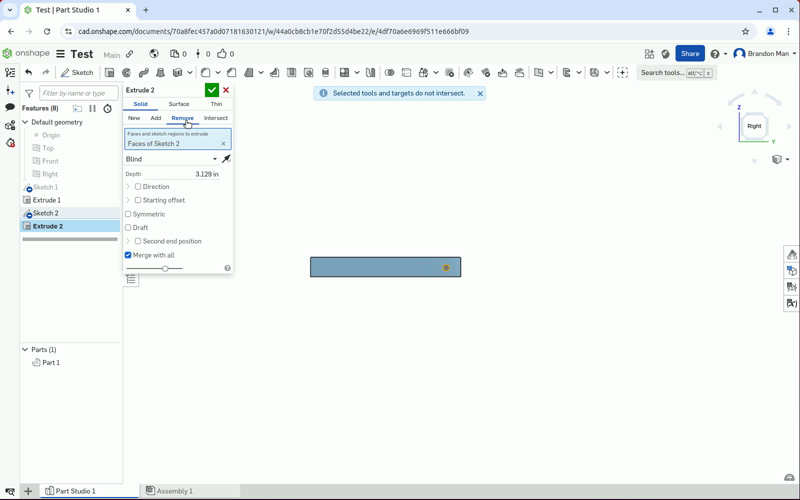
key(enter)
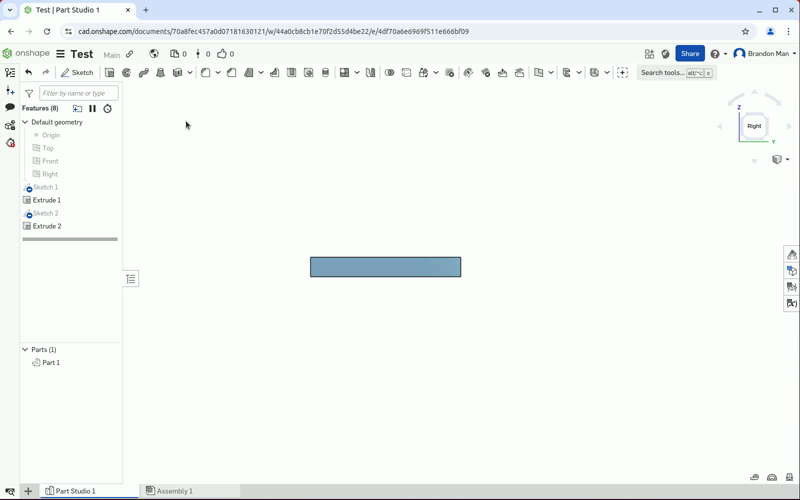
key(shift+h)
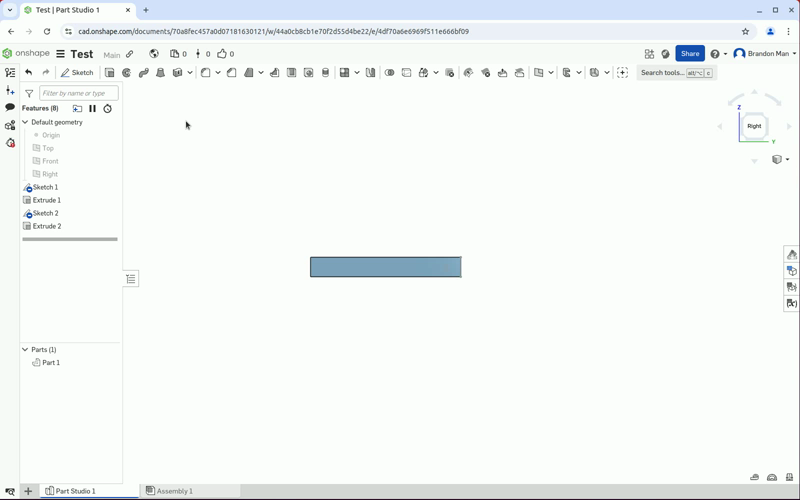
key(shift+h)
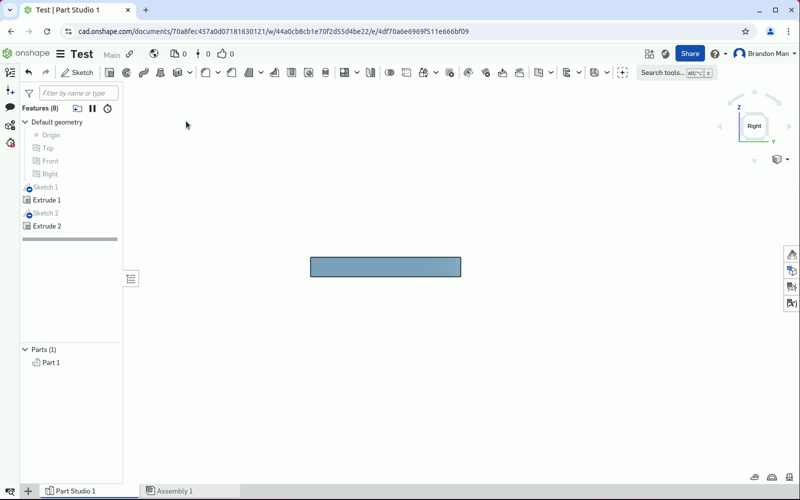
mouse_move(73, 189)
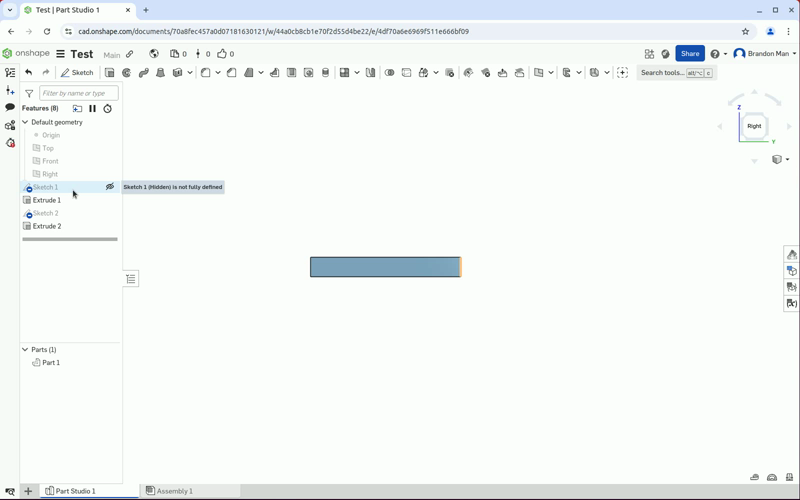
click(73, 189)
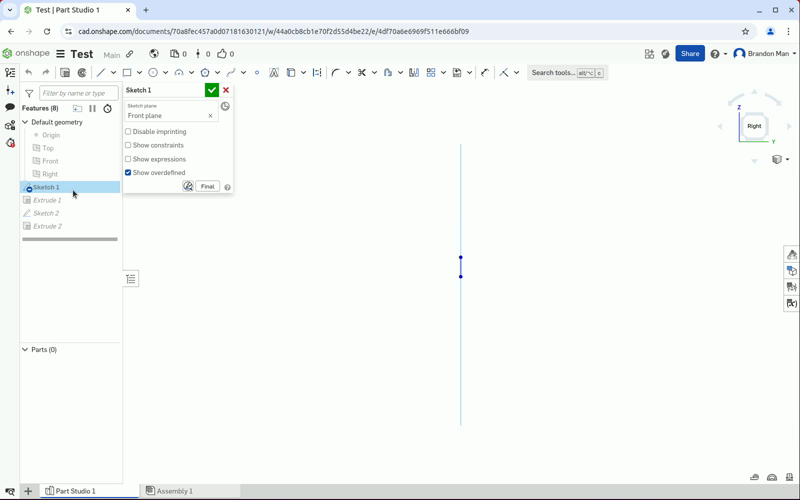
mouse_move(229, 92)
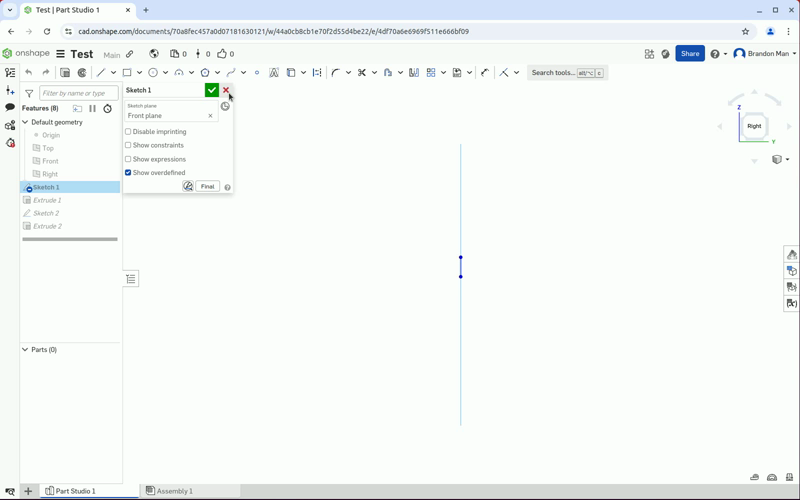
click(229, 92)
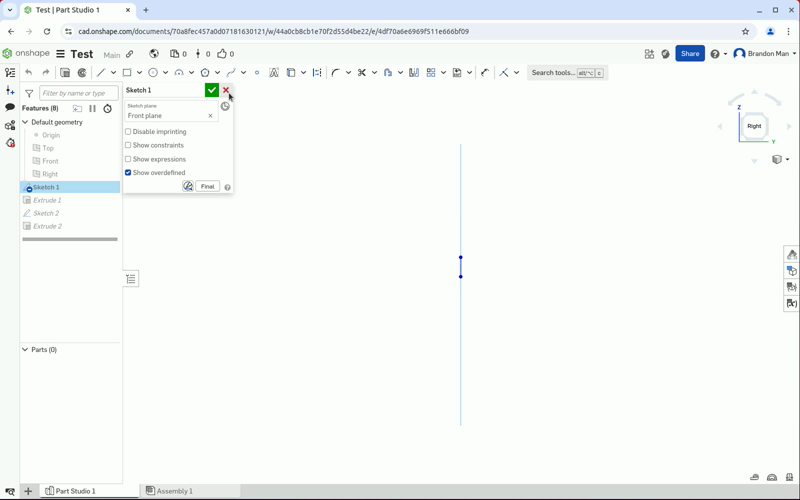
key(shift+s)
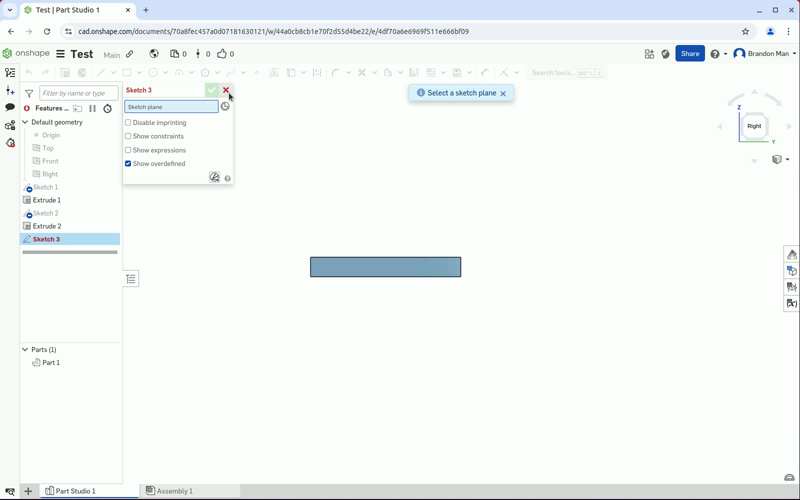
mouse_move(73, 176)
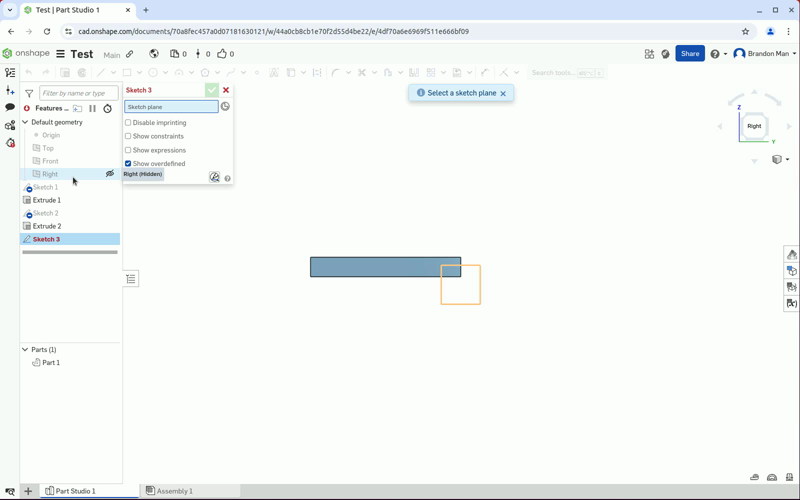
click(73, 176)
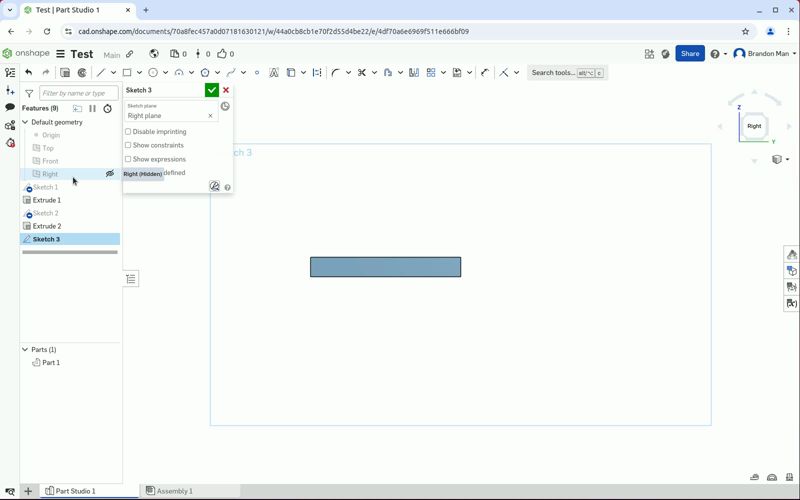
mouse_move(73, 352)
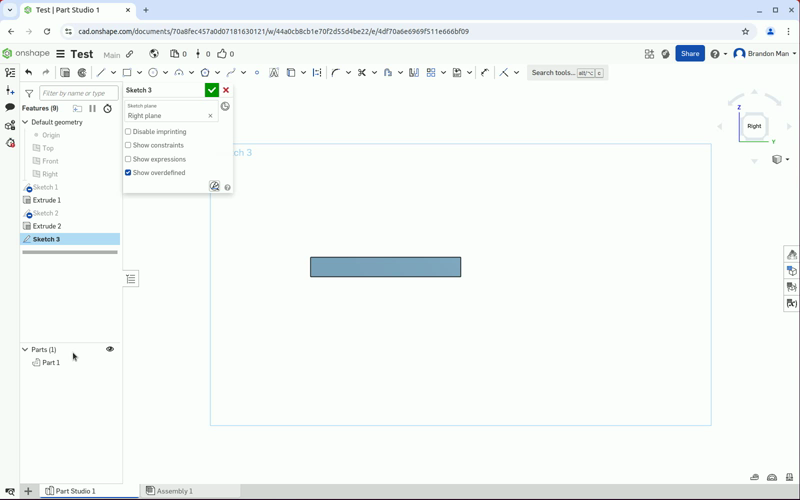
key(y)
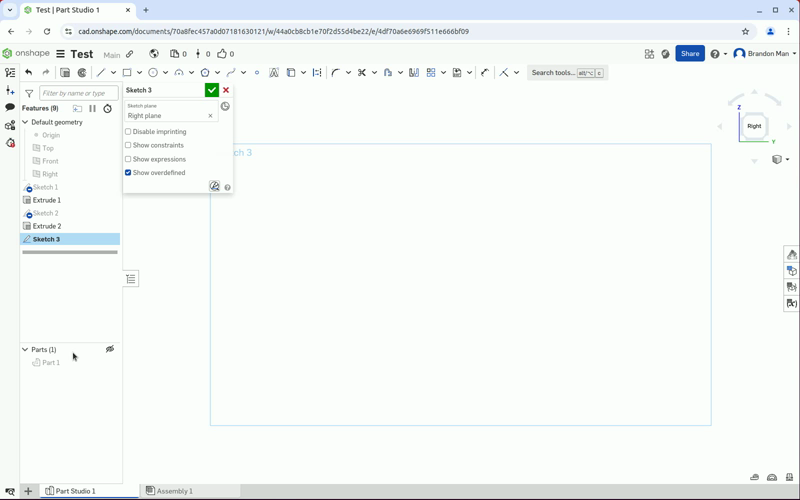
key(c)
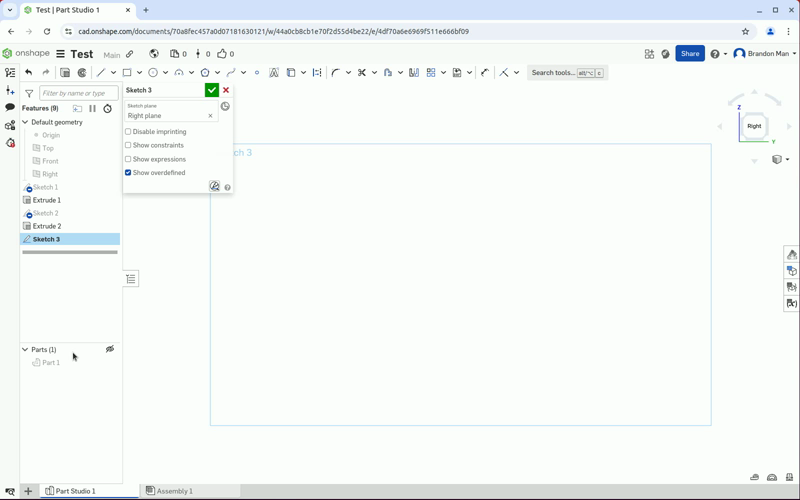
key_down(shift)
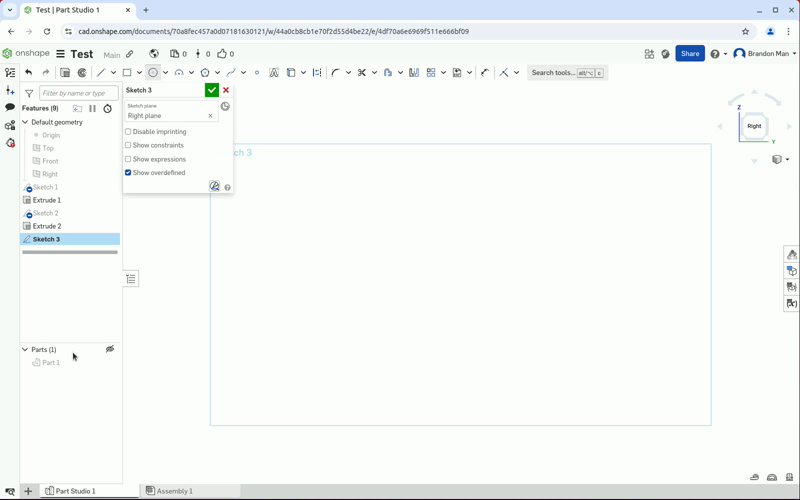
mouse_move(414, 267)
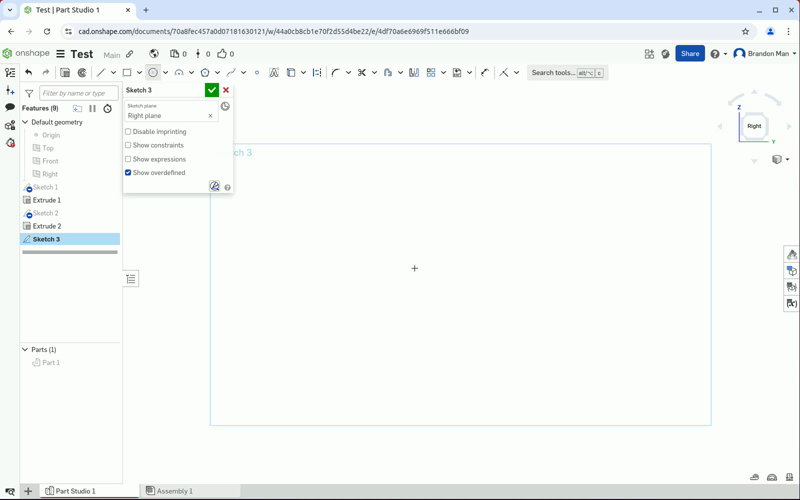
click(414, 267)
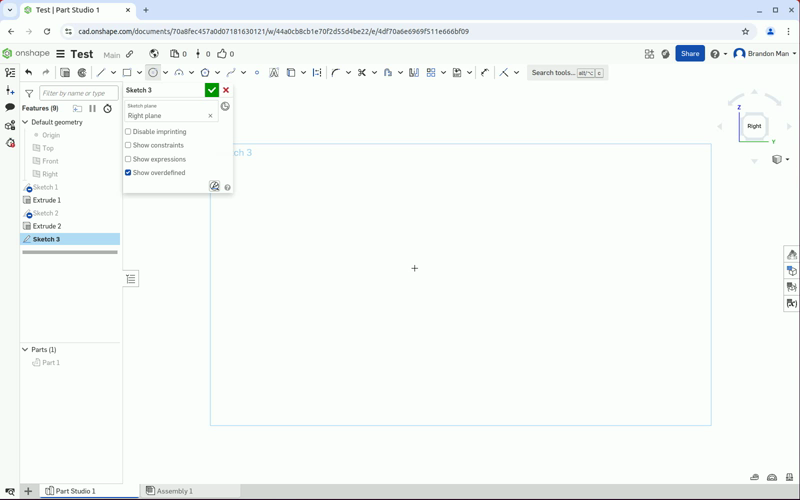
key_up(shift)
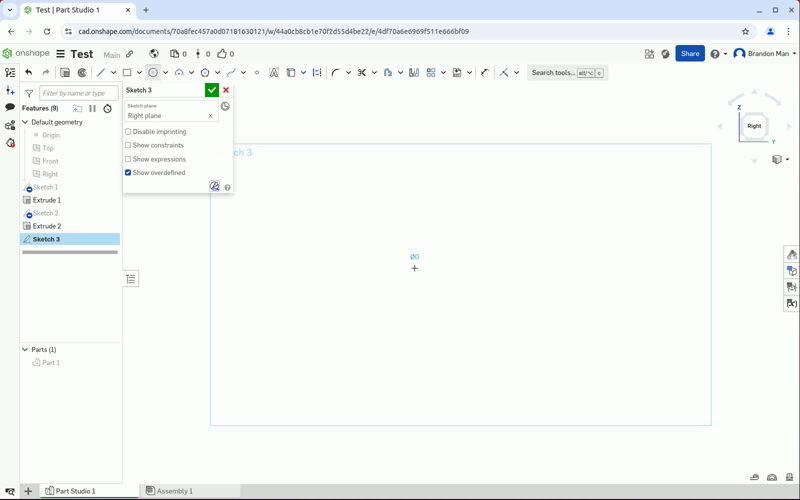
mouse_move(417, 267)
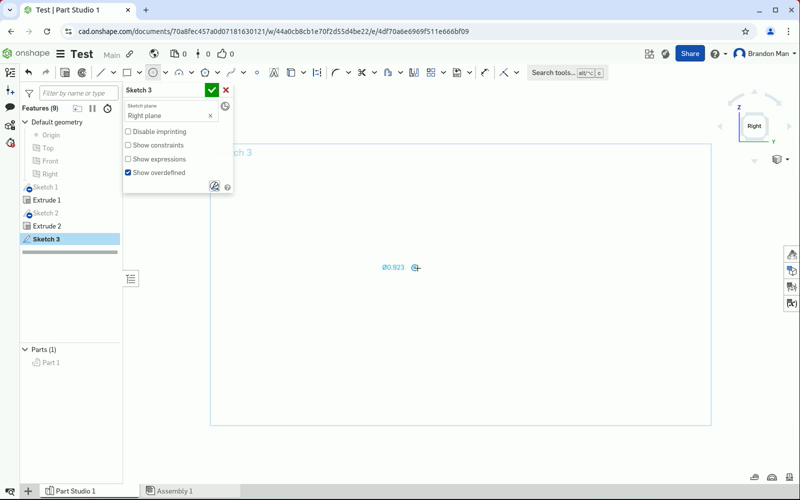
click(417, 267)
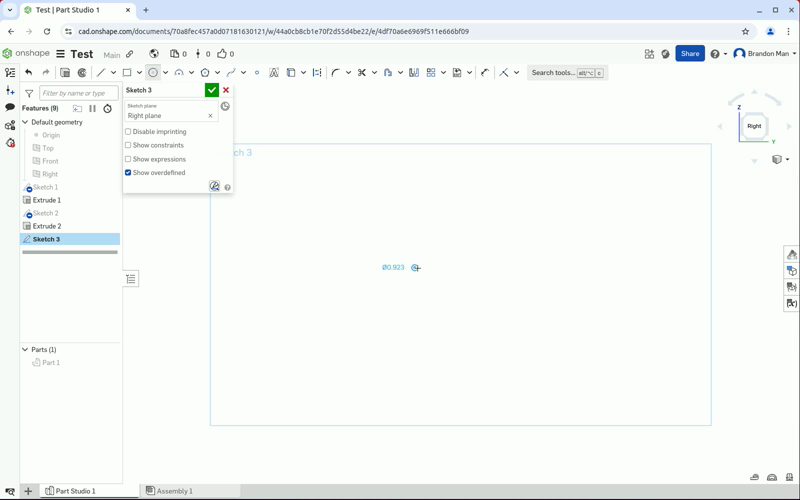
key(esc)
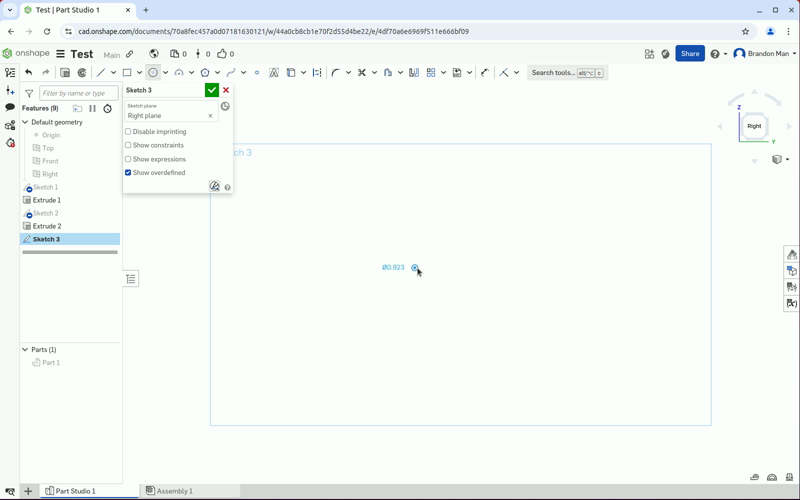
mouse_move(415, 268)
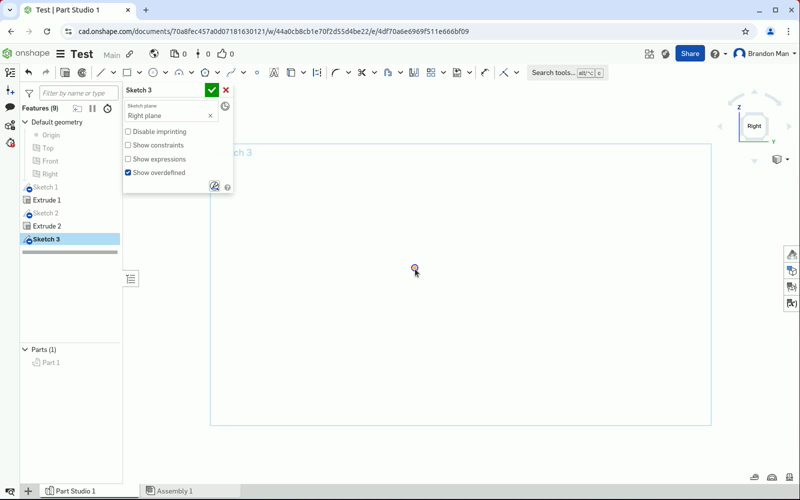
scroll(6)
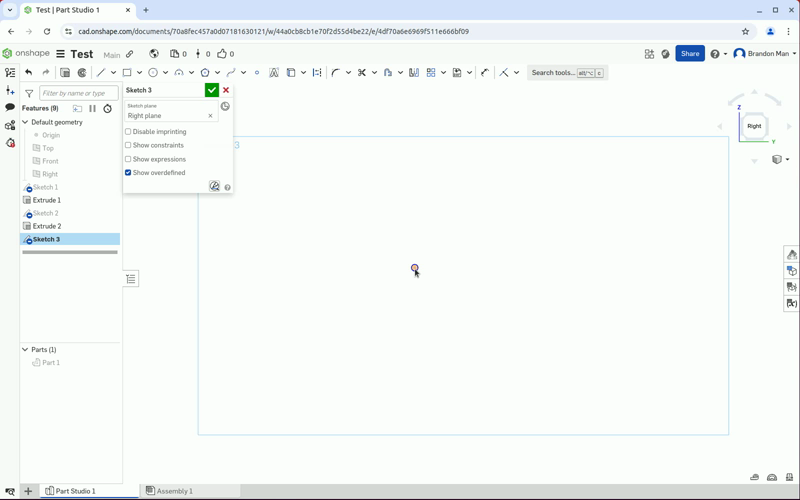
scroll(6)
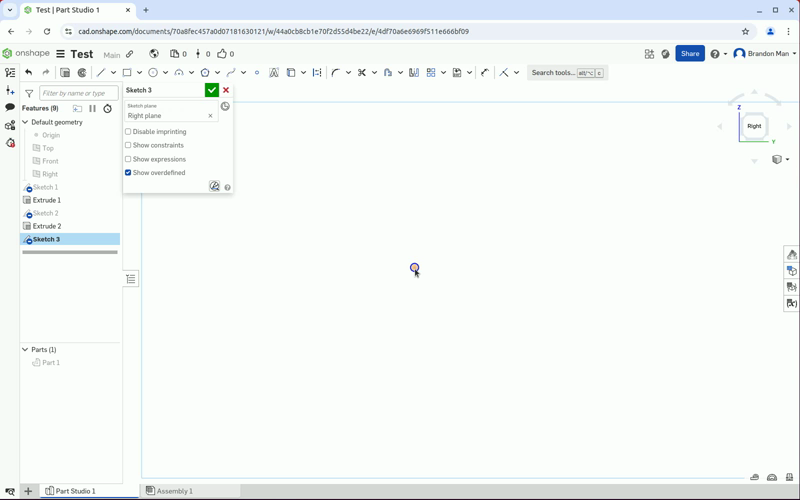
scroll(6)
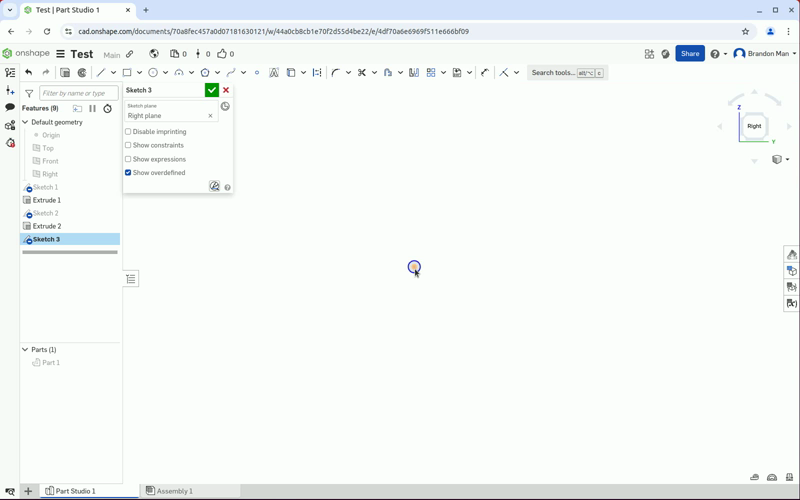
scroll(6)
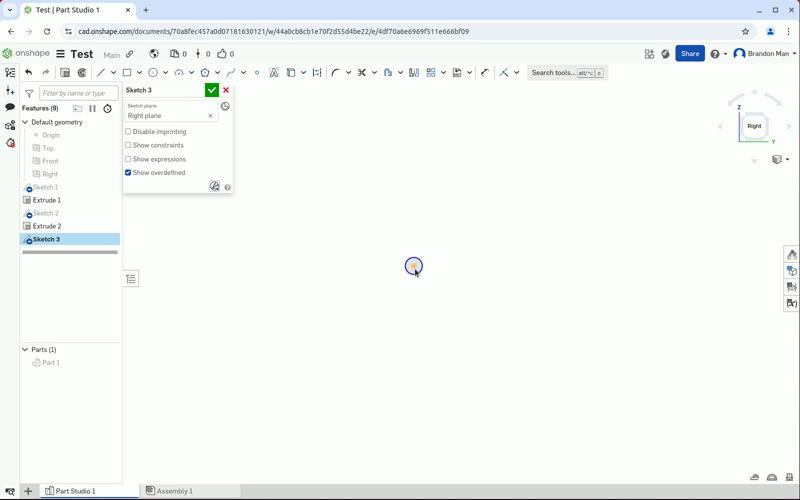
scroll(6)
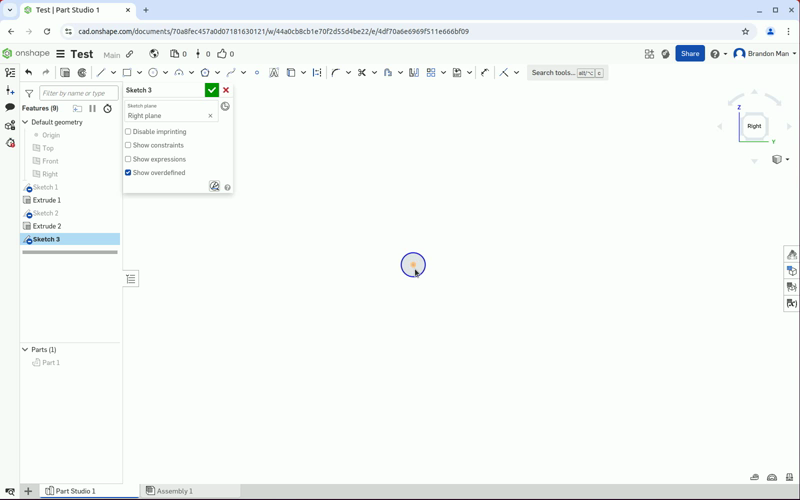
scroll(6)
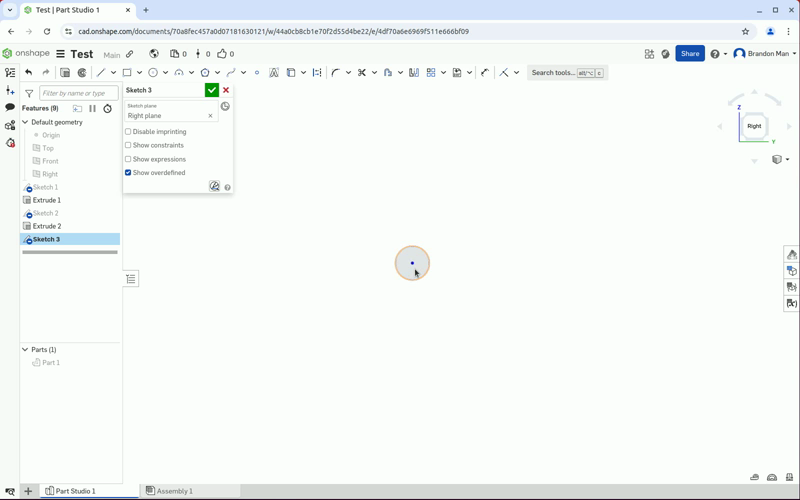
scroll(6)
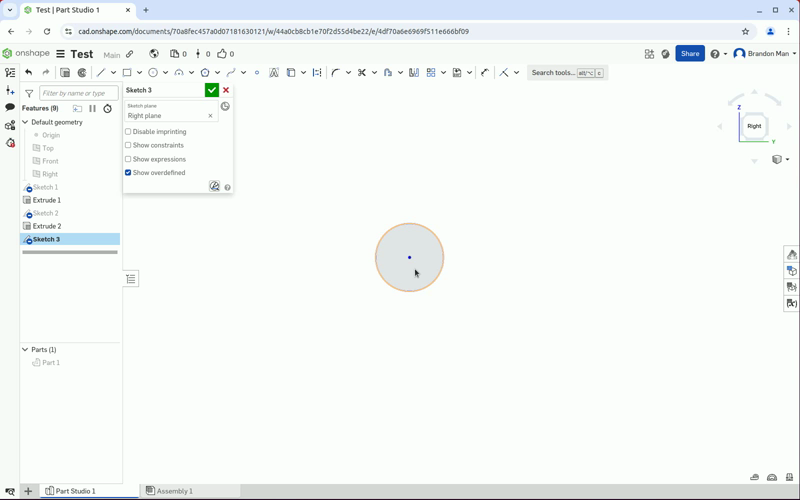
click(415, 268)
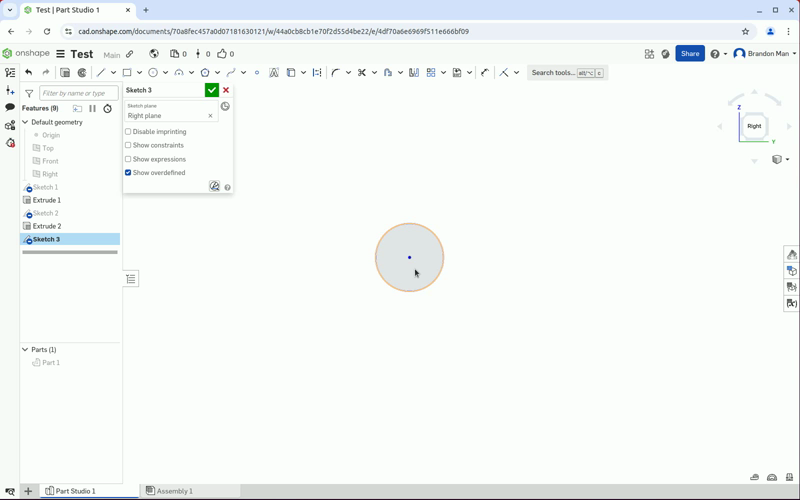
scroll(-6)
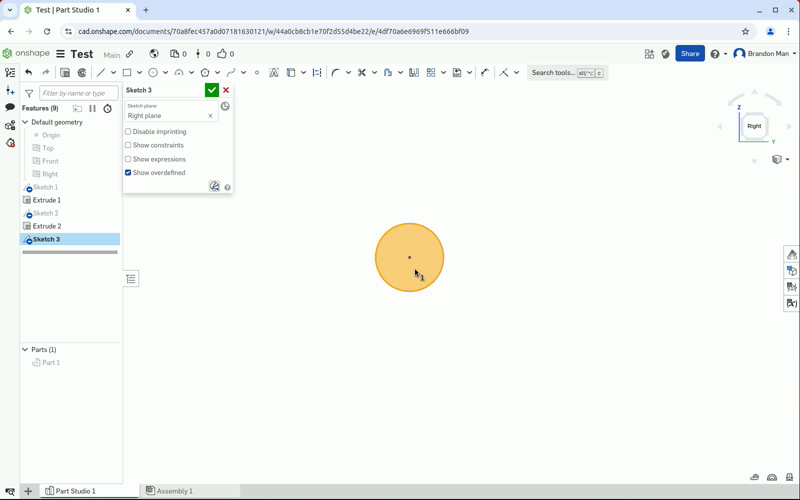
scroll(-6)
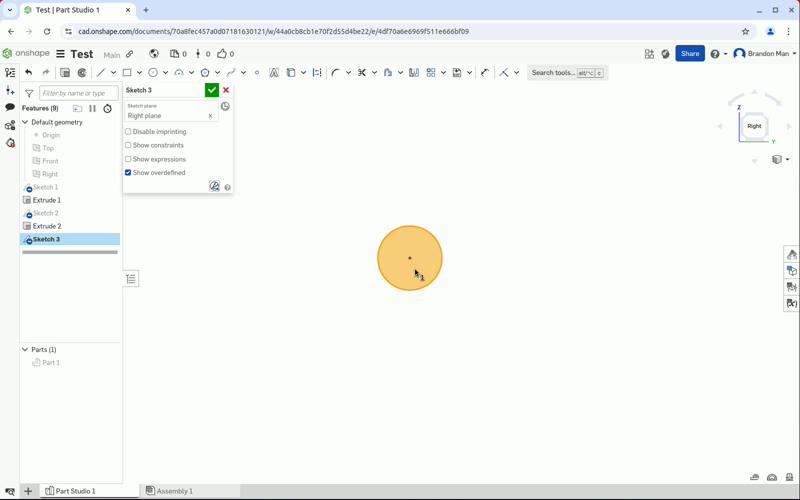
scroll(-6)
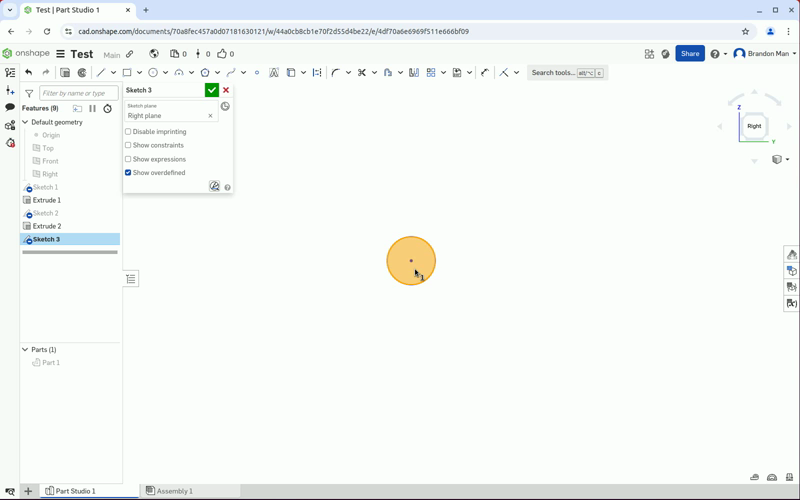
scroll(-6)
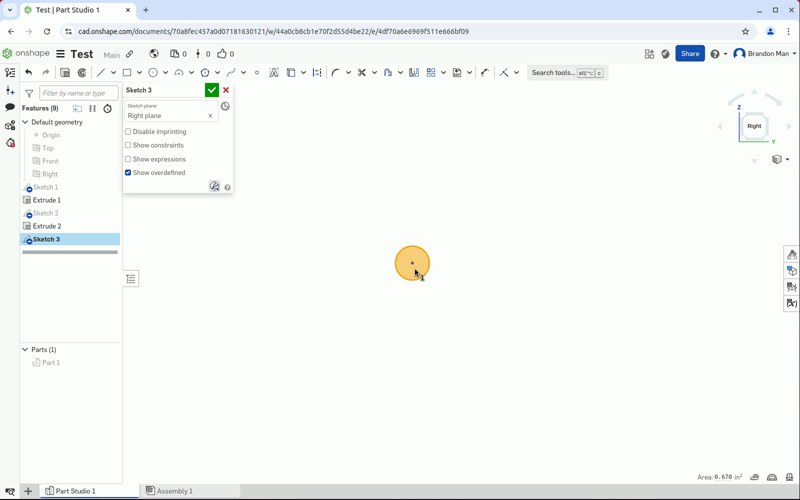
scroll(-6)
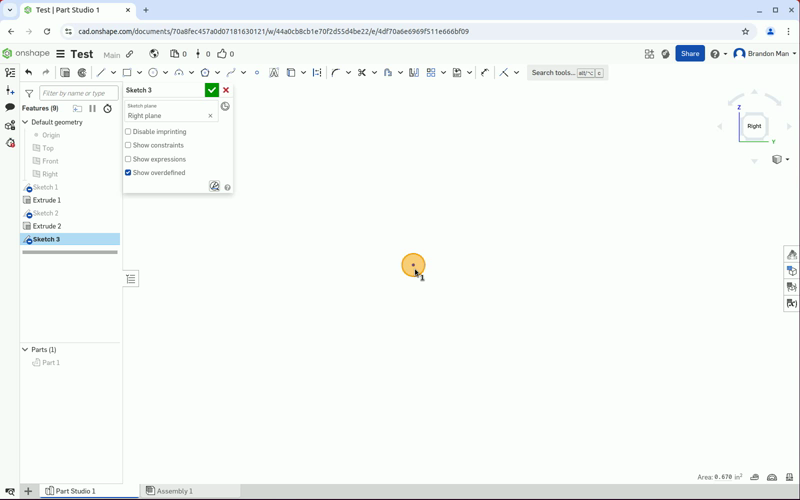
scroll(-6)
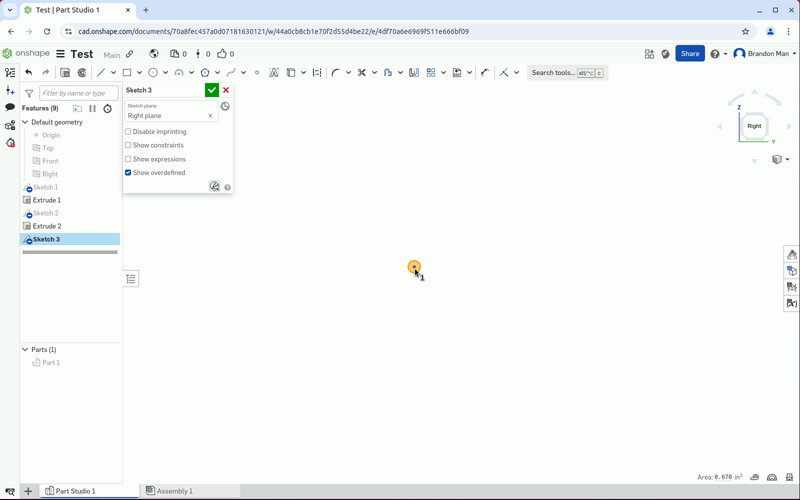
scroll(-6)
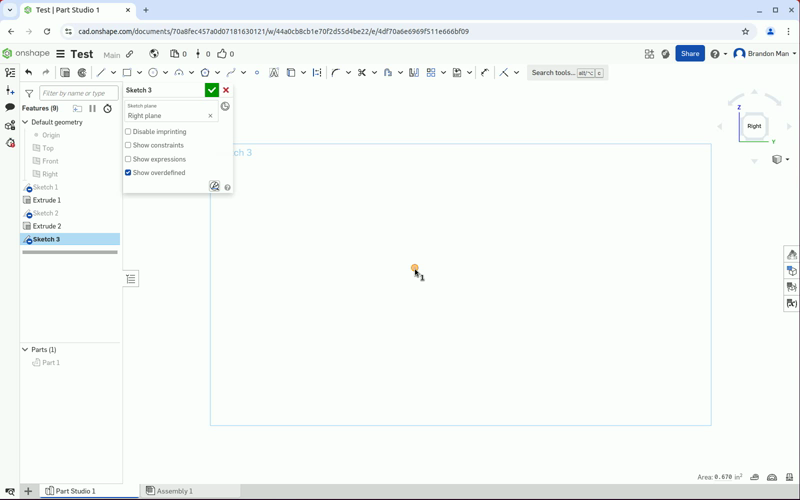
mouse_move(73, 352)
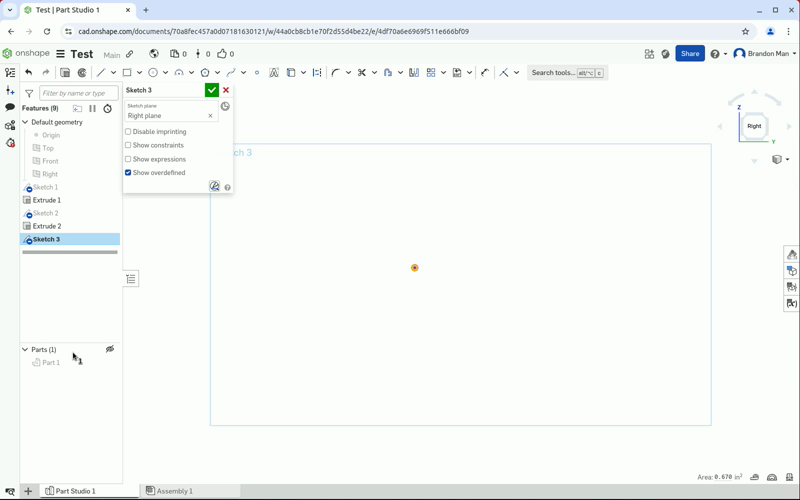
key(shift+y)
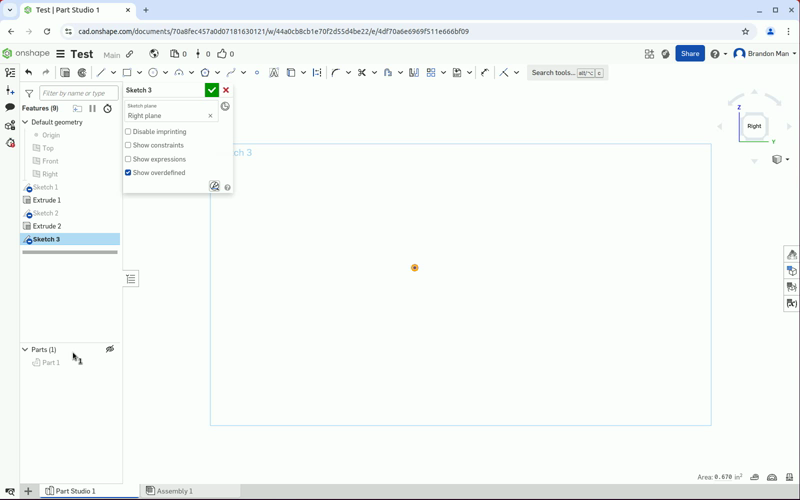
key(shift+e)
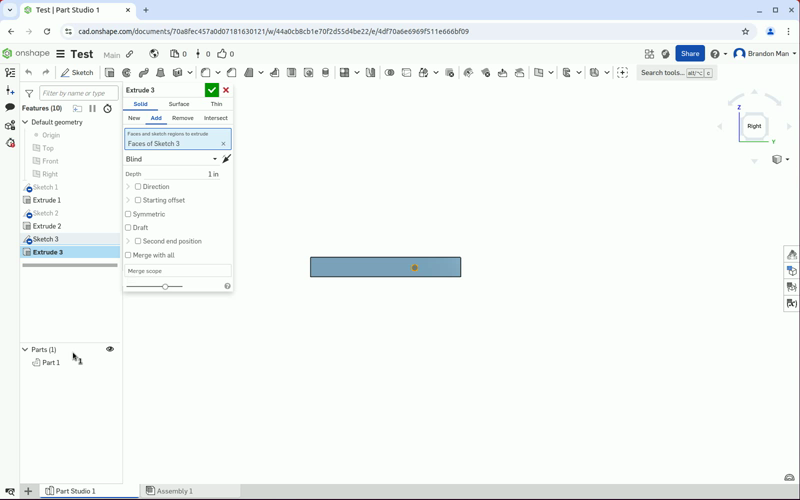
mouse_move(143, 106)
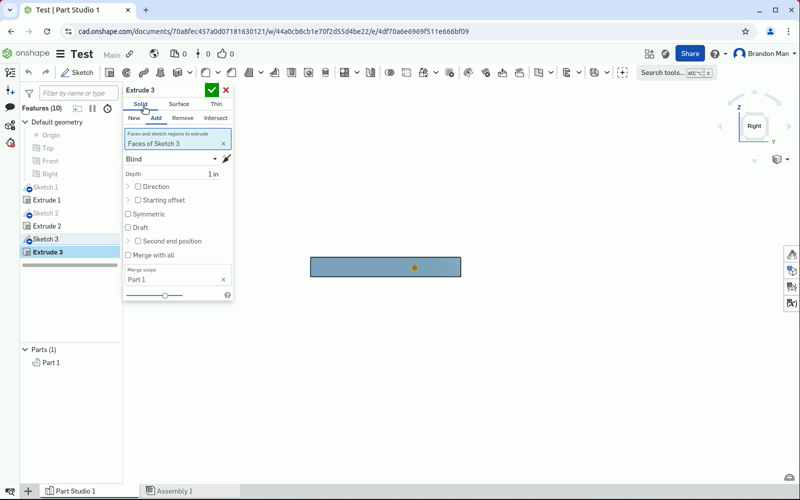
click(143, 106)
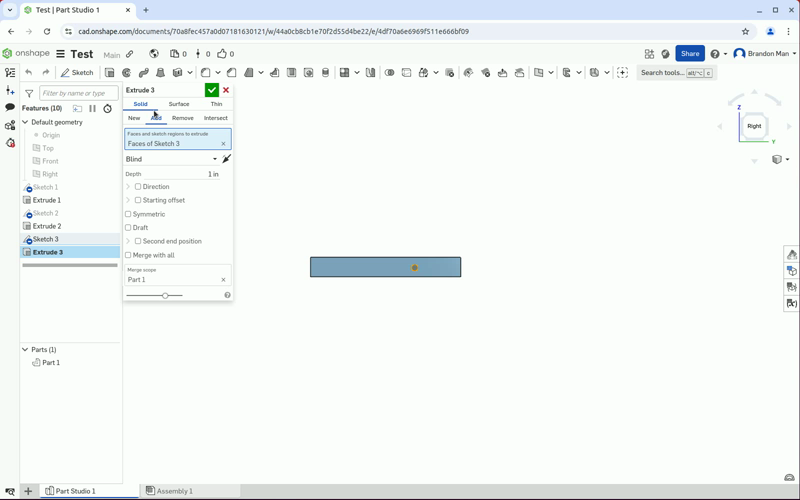
mouse_move(186, 120)
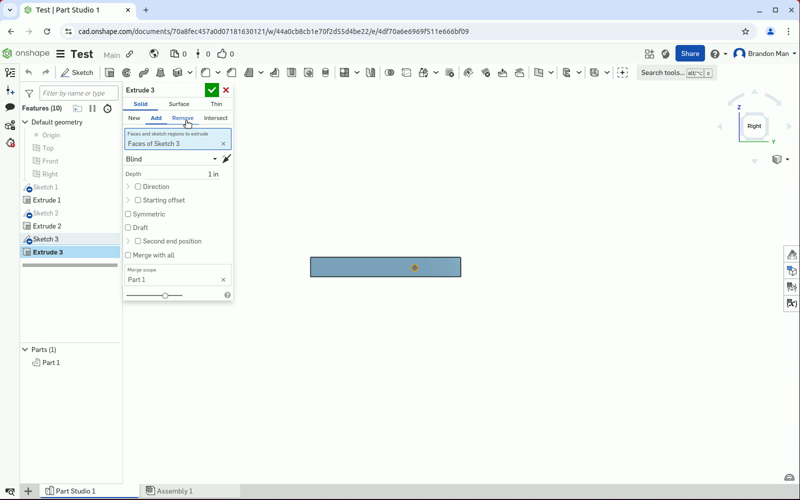
click(186, 120)
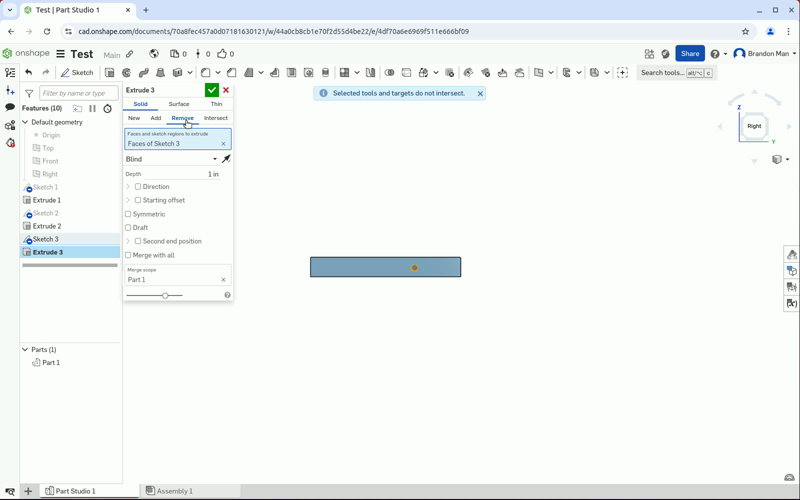
key(tab, 4)
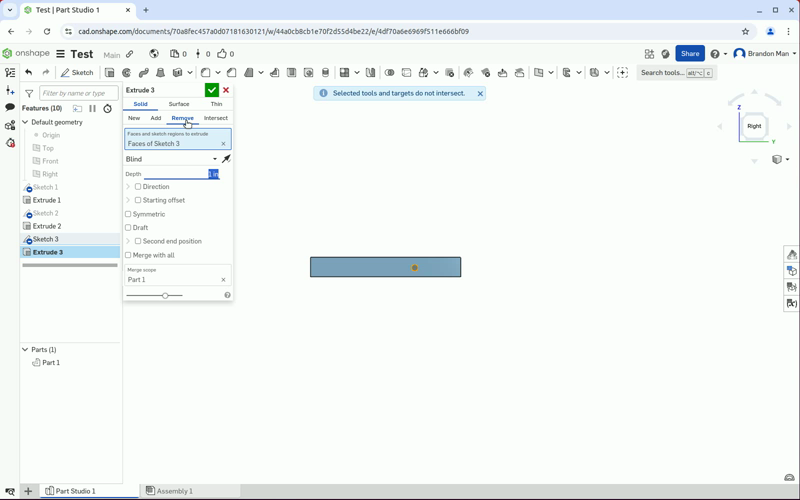
text(3.129)
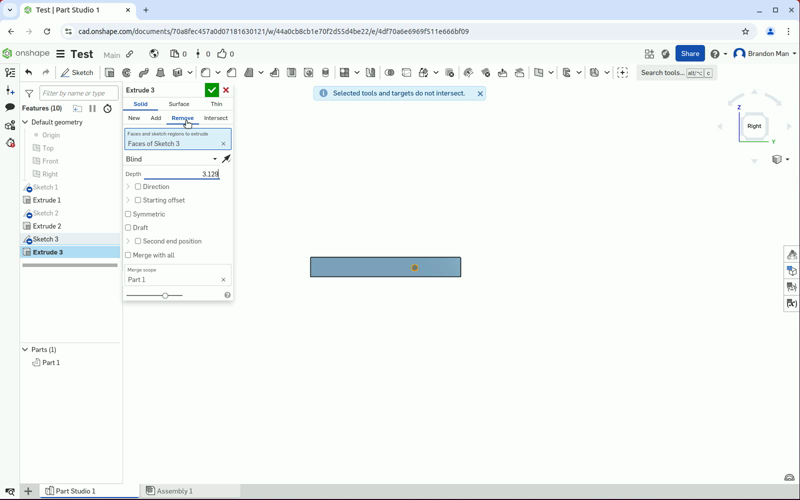
key(tab, 6)
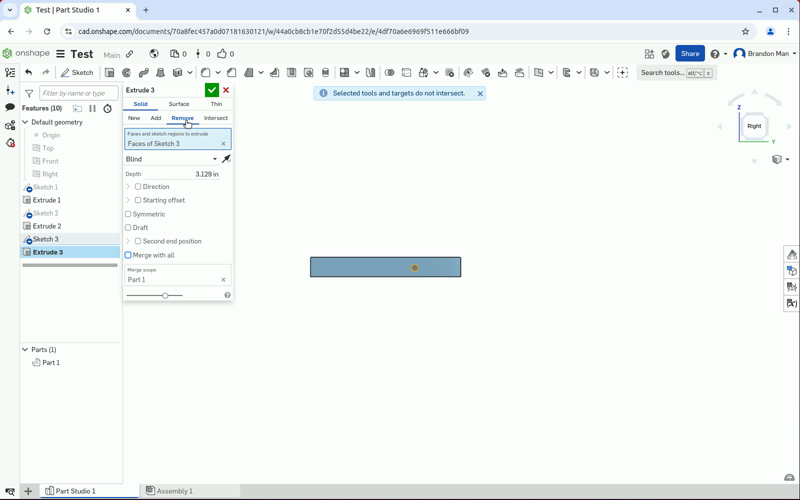
key(space)
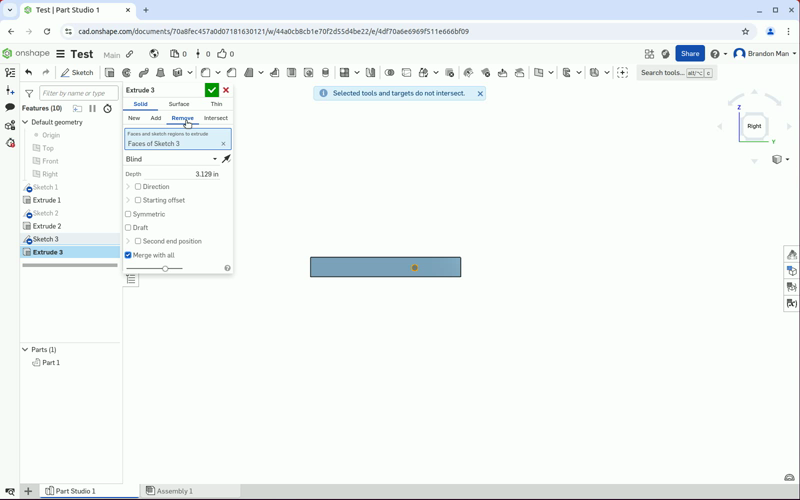
key(enter)
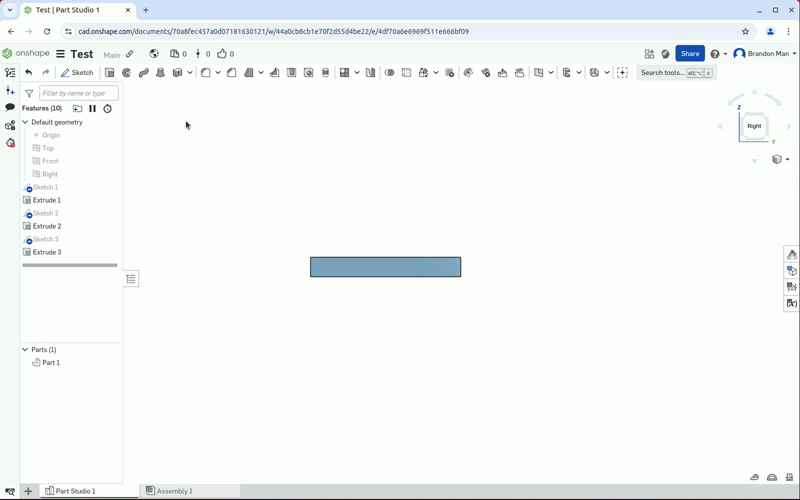
key(shift+h)
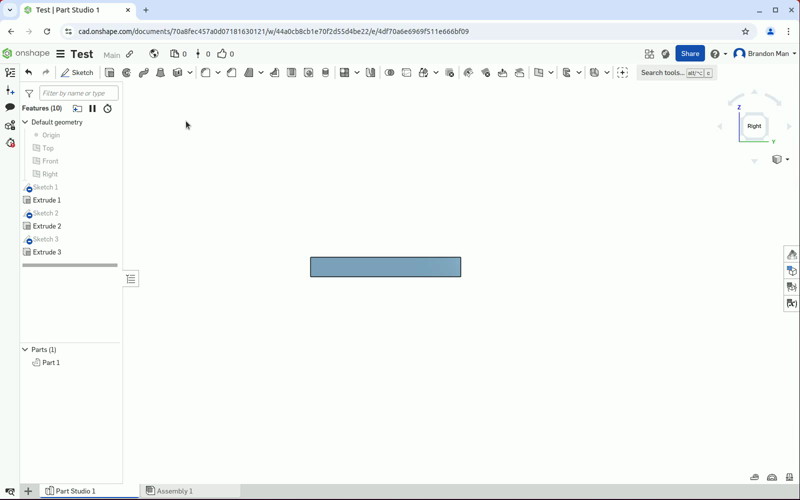
key(shift+h)
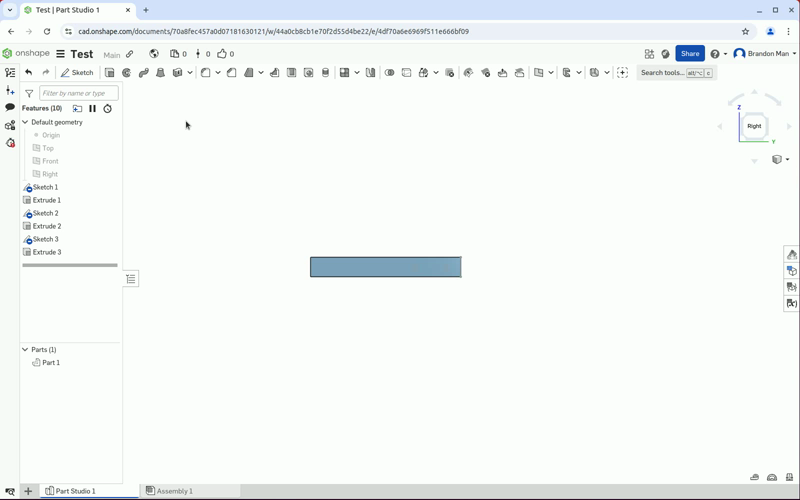
key(shift+7)
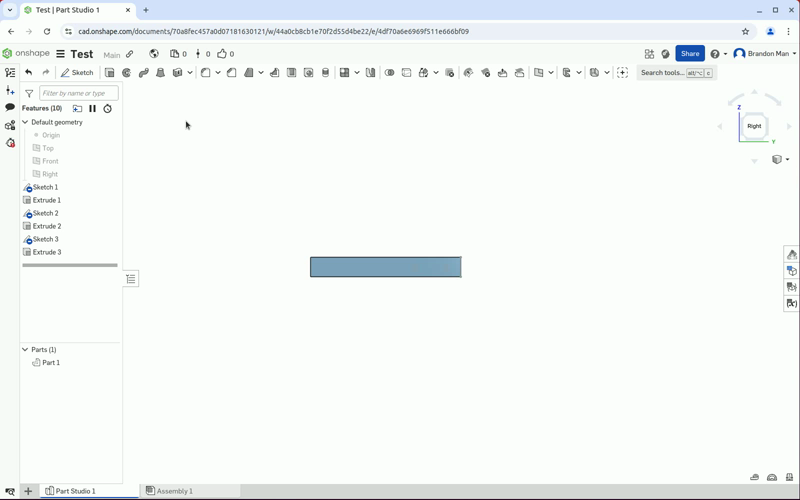
key(right, 2)
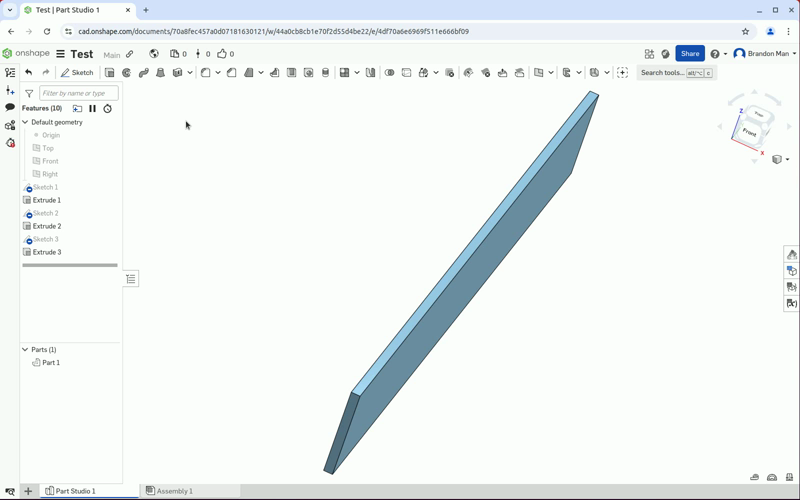
key(down, 2)
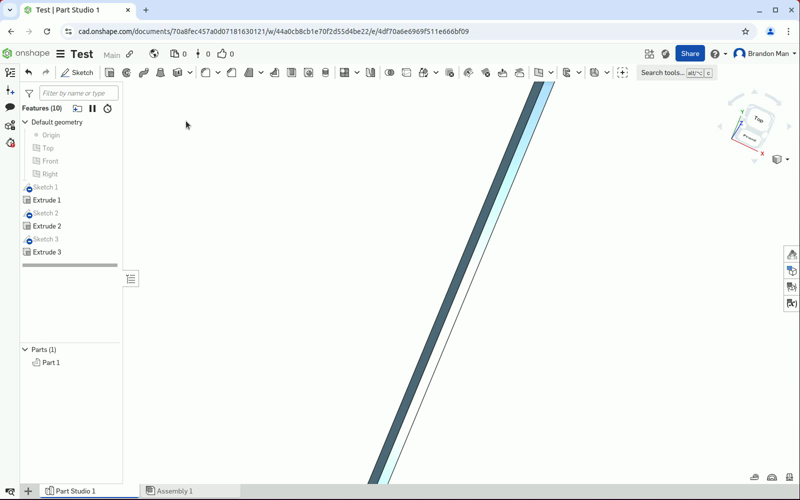
key(up, 2)
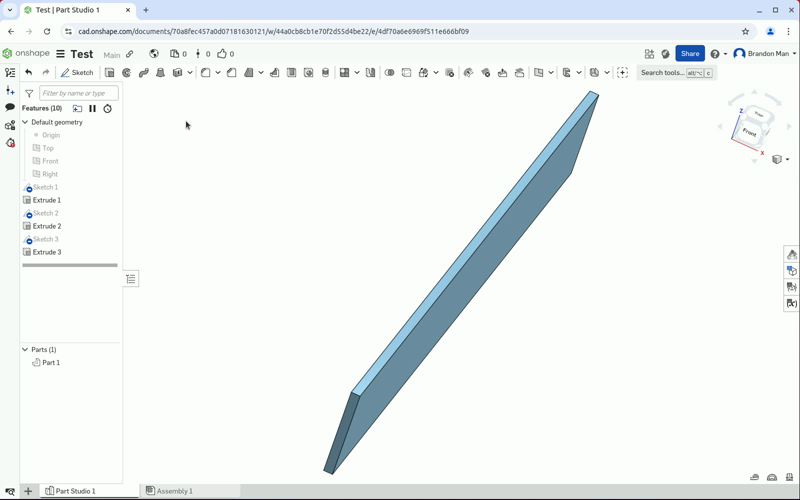
key(left, 2)
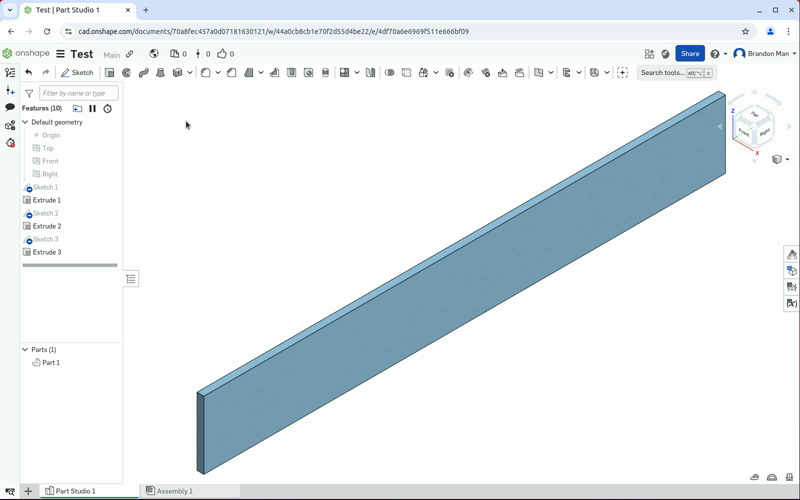
mouse_move(73, 189)
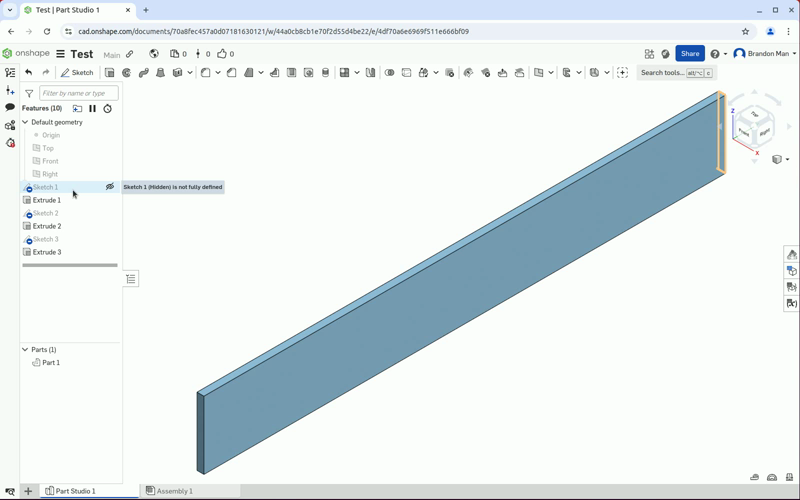
click(73, 189)